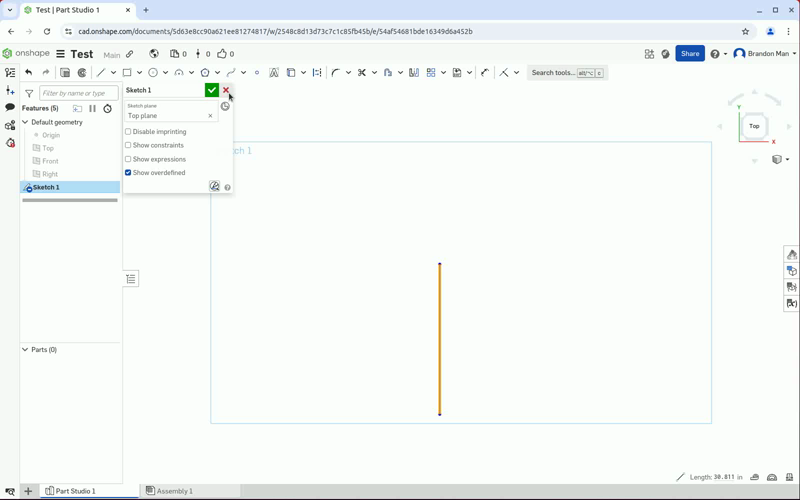
key(shift+h)
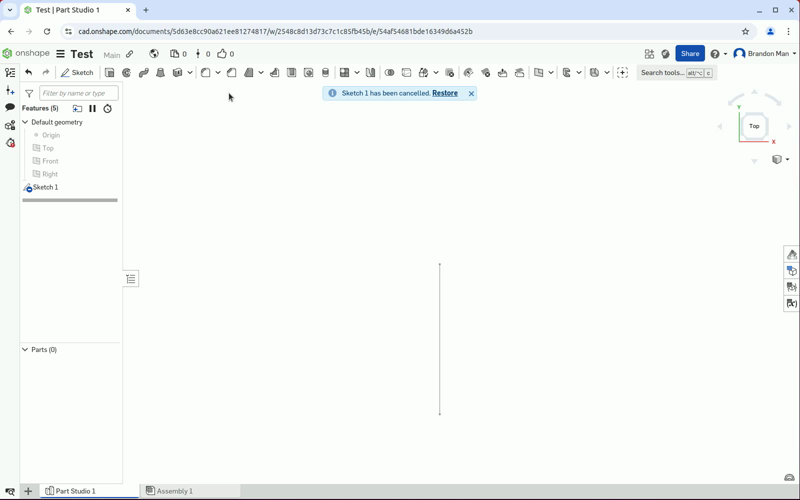
mouse_move(73, 352)
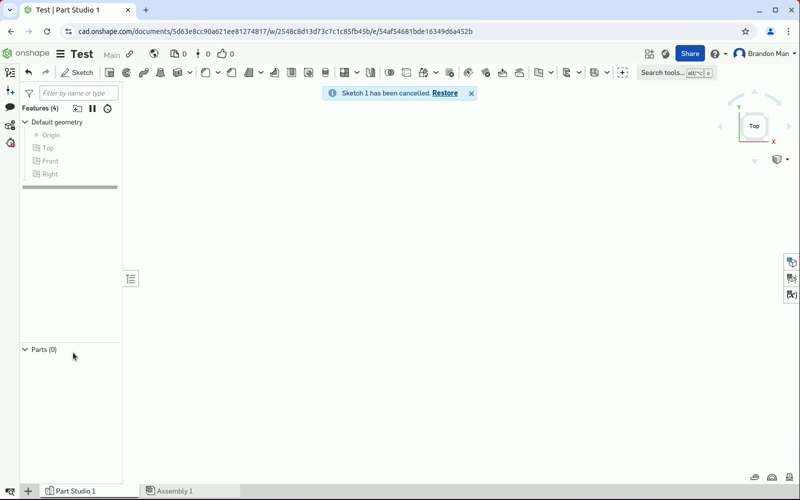
key(y)
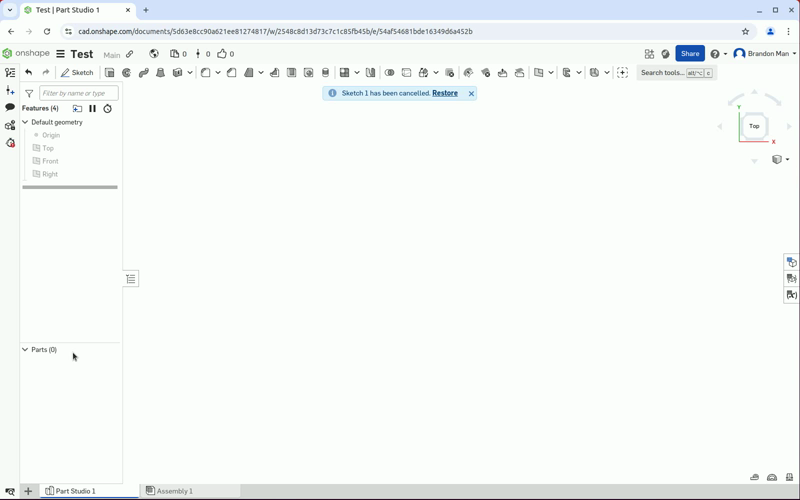
key(shift+p)
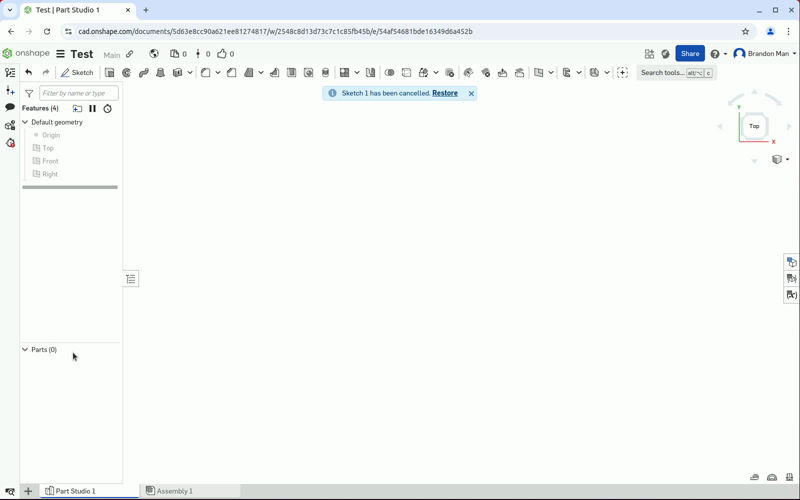
key(space)
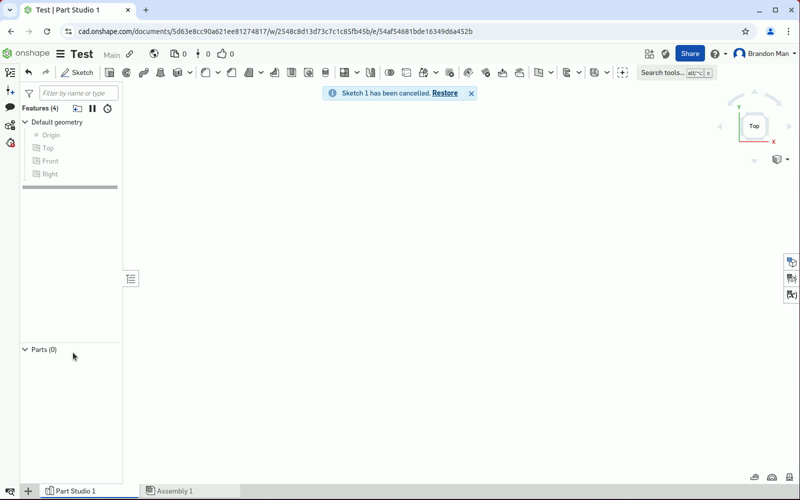
key_down(shift)
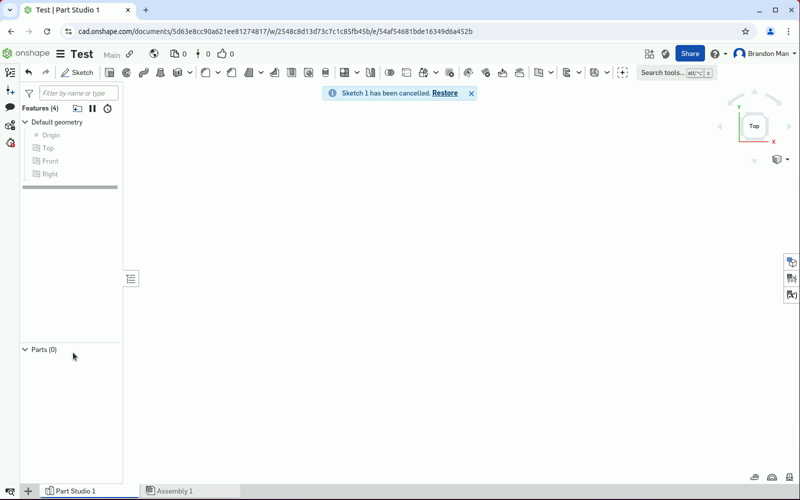
key(up)
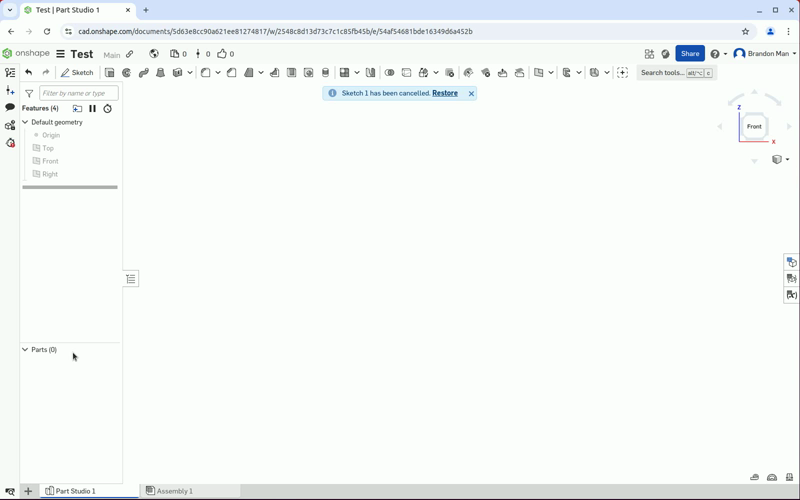
key_up(shift)
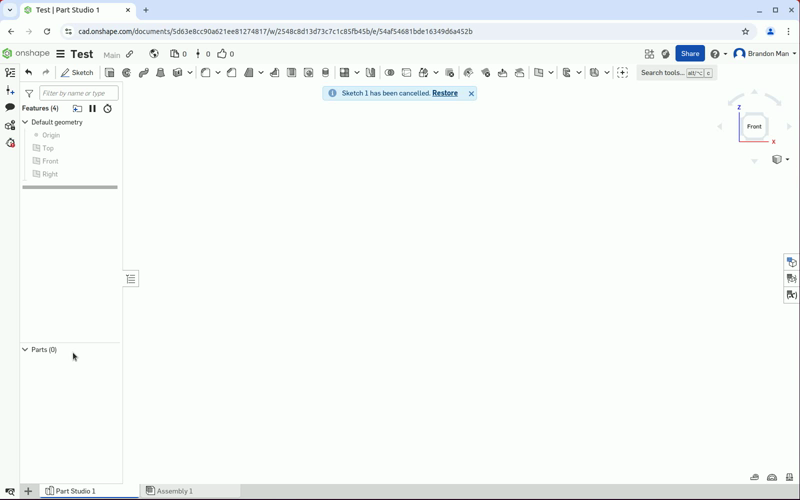
mouse_move(73, 352)
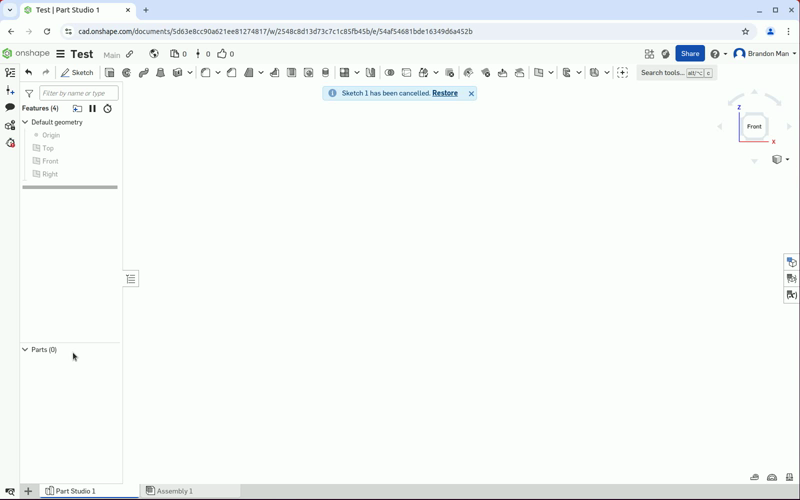
key(shift+y)
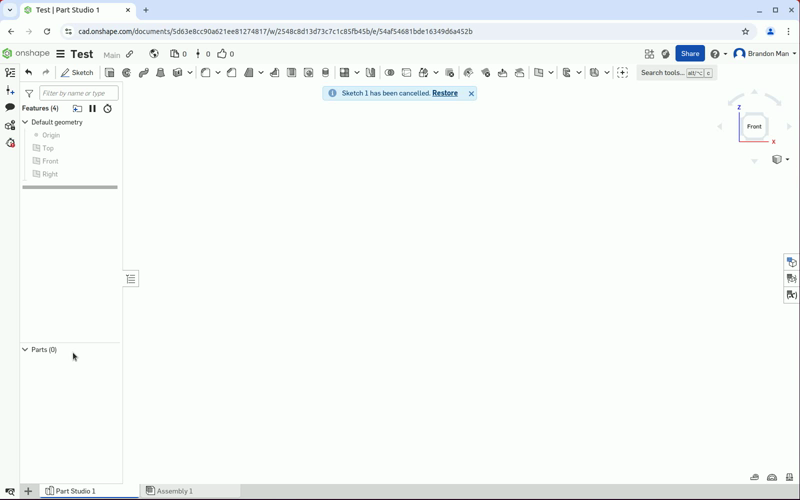
key(shift+s)
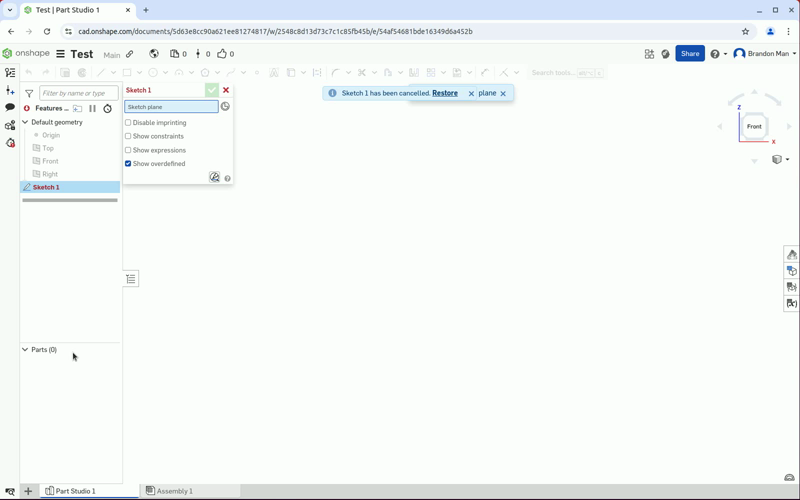
mouse_move(73, 163)
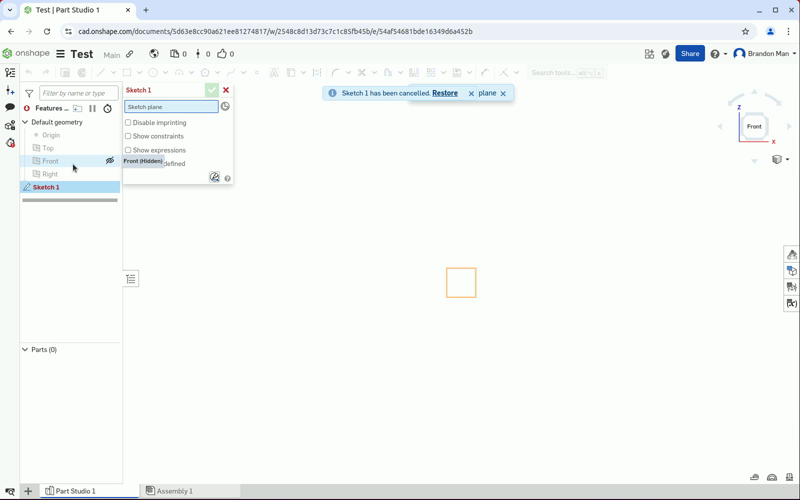
click(73, 163)
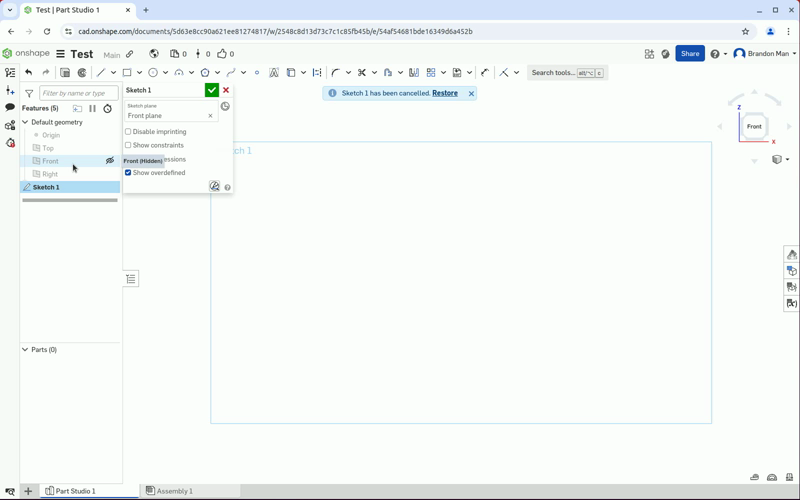
mouse_move(73, 352)
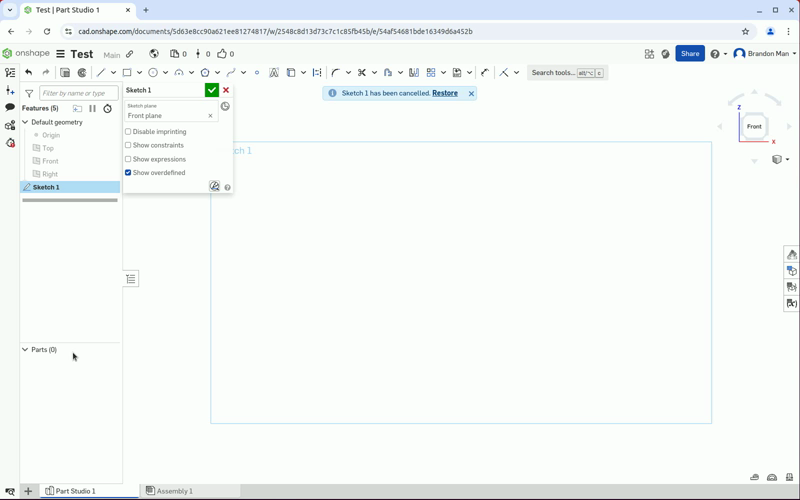
key(y)
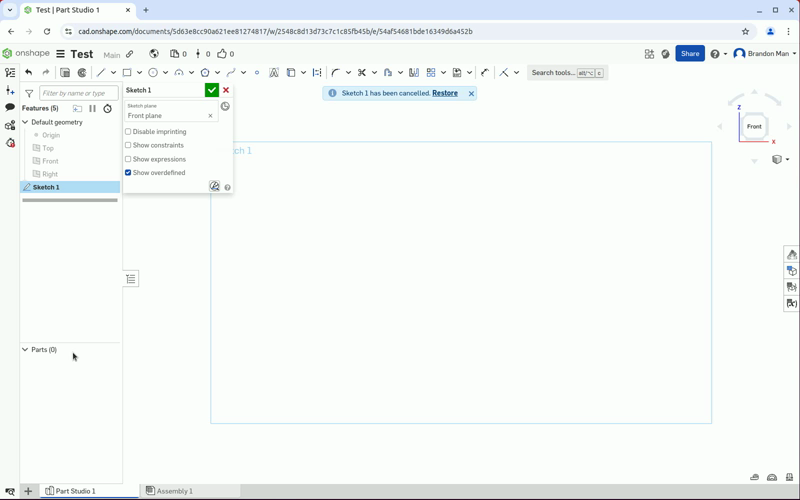
key(l)
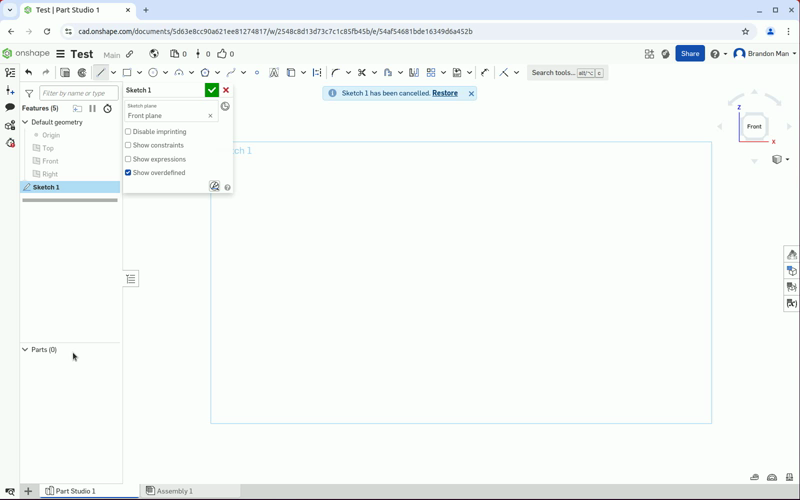
key_down(shift)
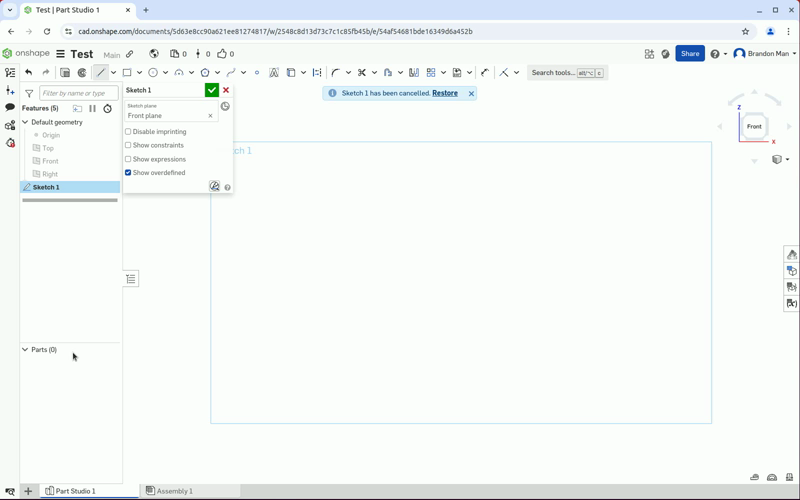
mouse_move(460, 322)
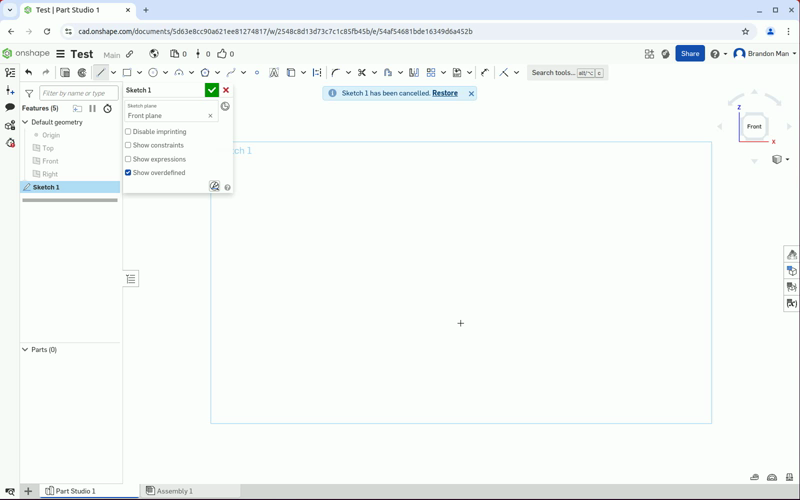
click(460, 322)
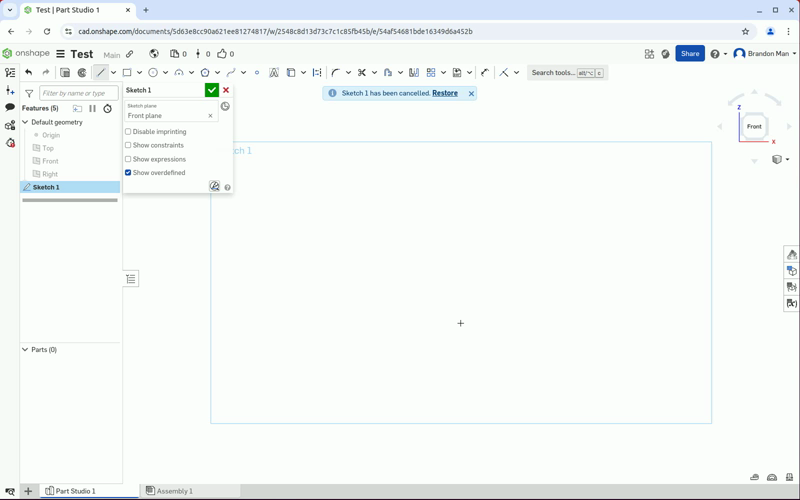
key_up(shift)
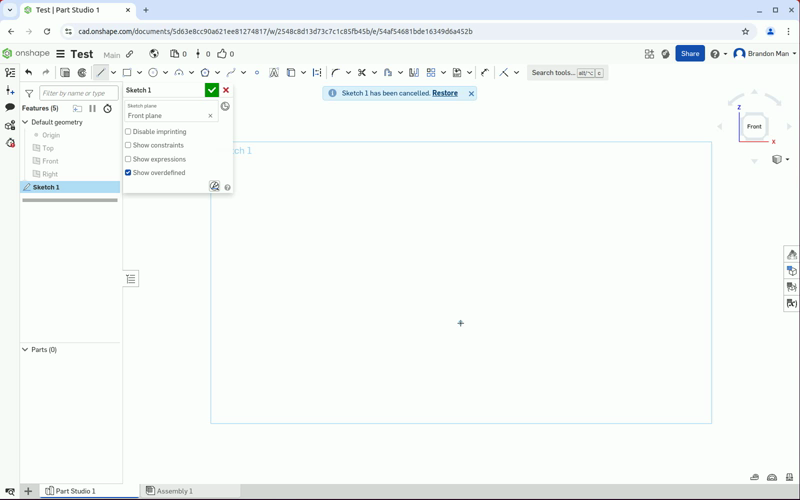
key_down(shift)
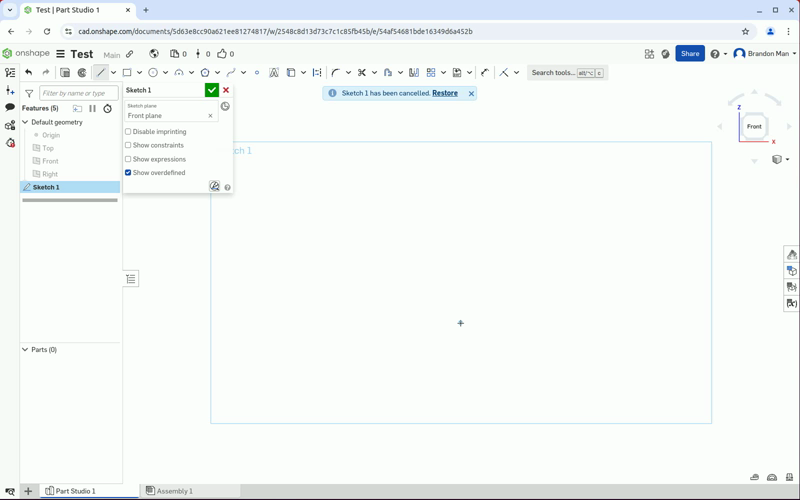
mouse_move(490, 322)
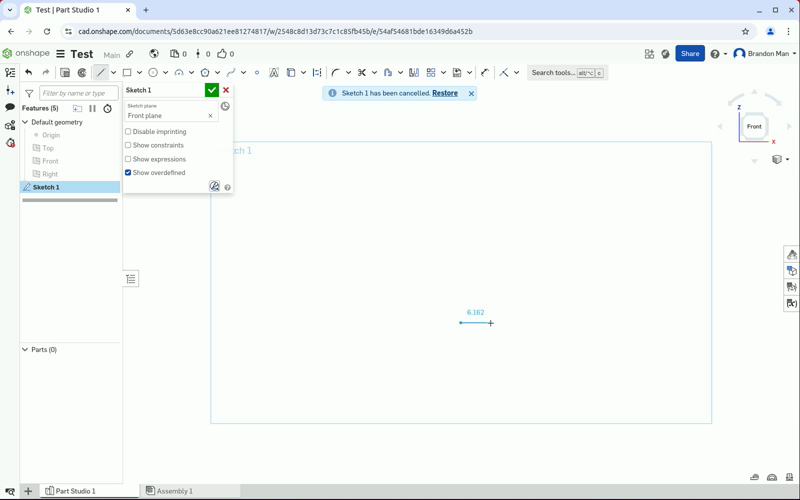
mouse_move(474, 320)
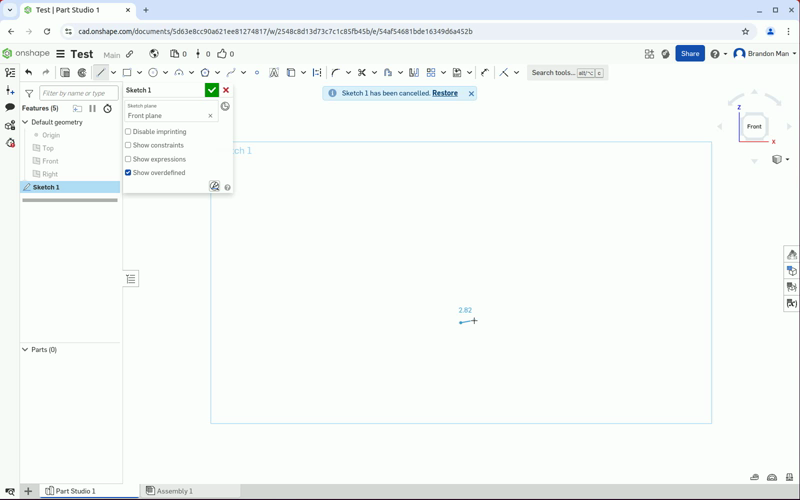
click(474, 320)
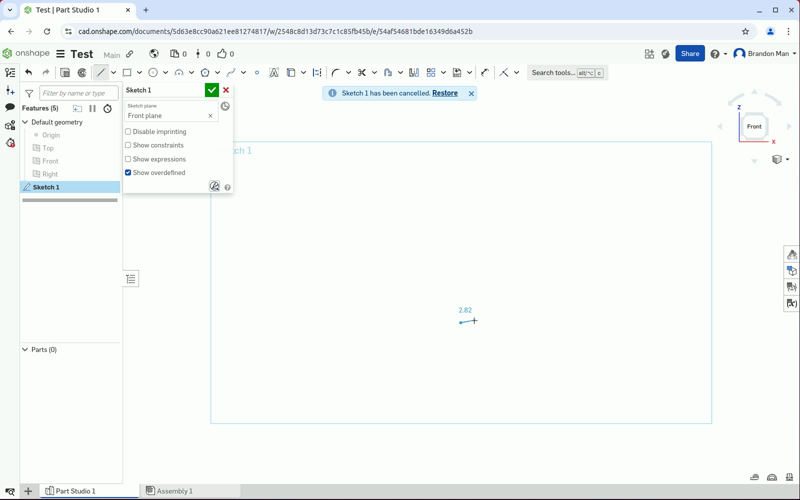
key_up(shift)
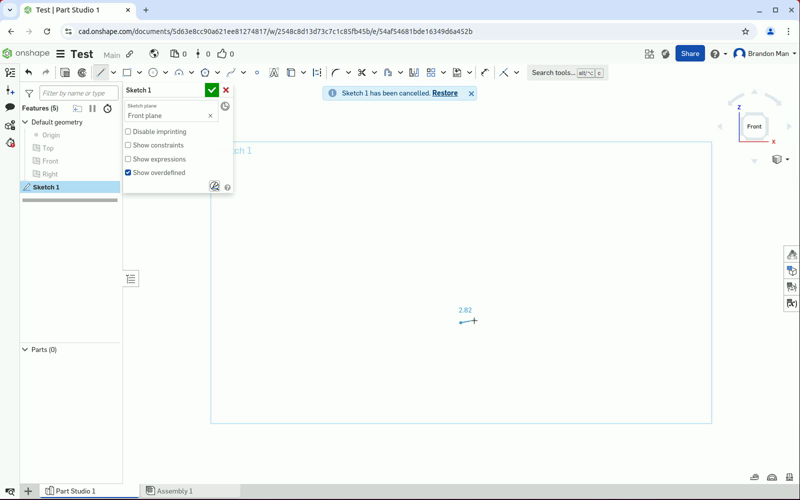
key(esc)
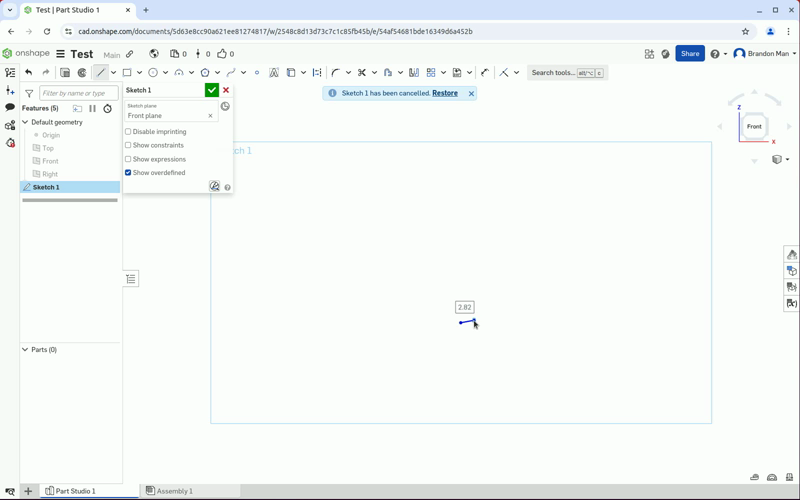
key(a)
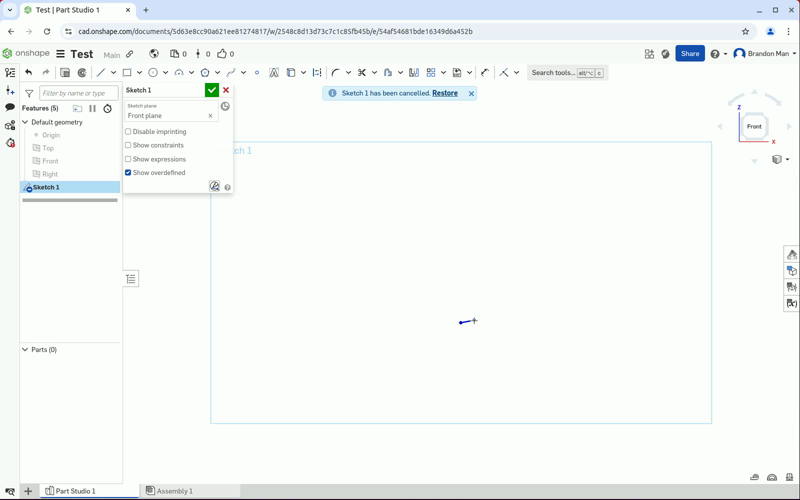
mouse_move(474, 320)
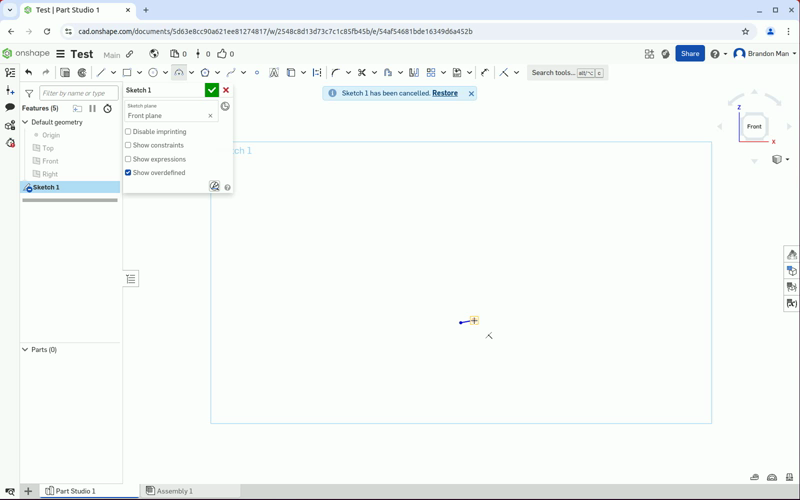
click(474, 320)
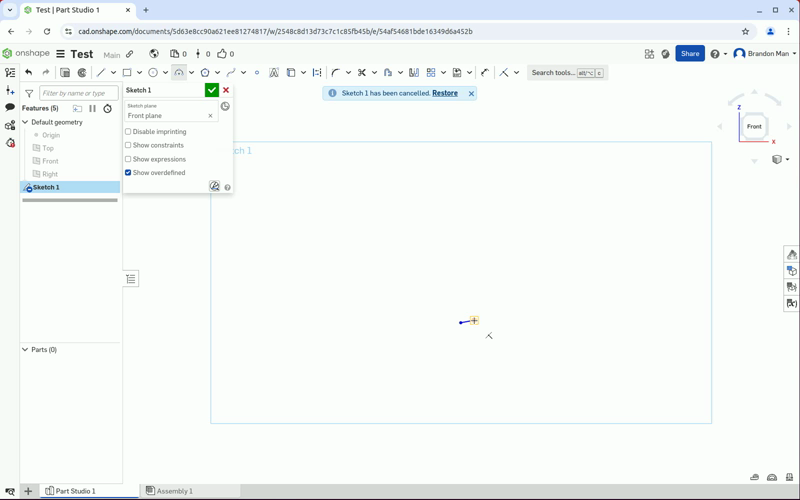
key_down(shift)
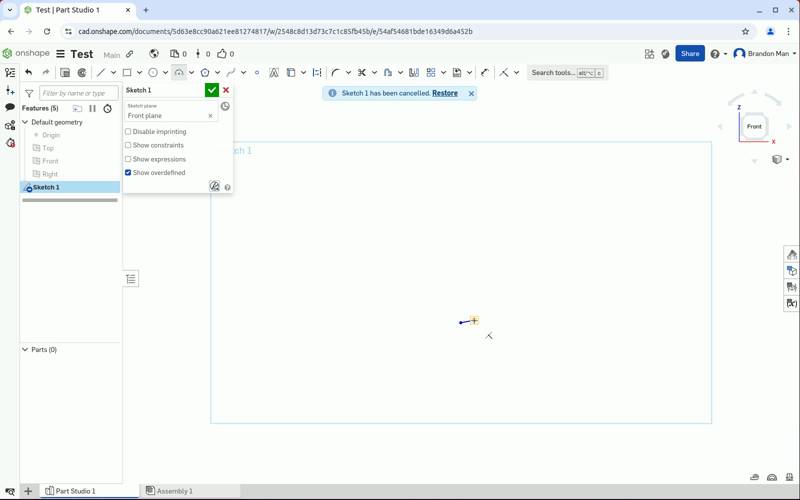
mouse_move(474, 245)
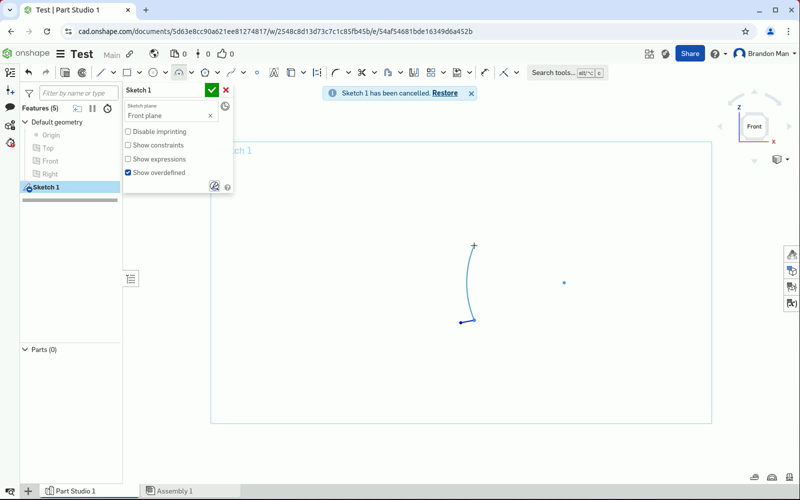
click(474, 245)
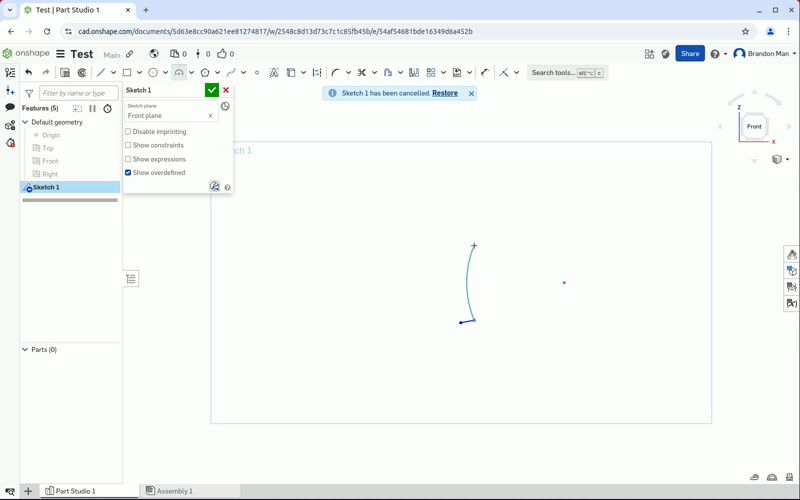
mouse_move(500, 282)
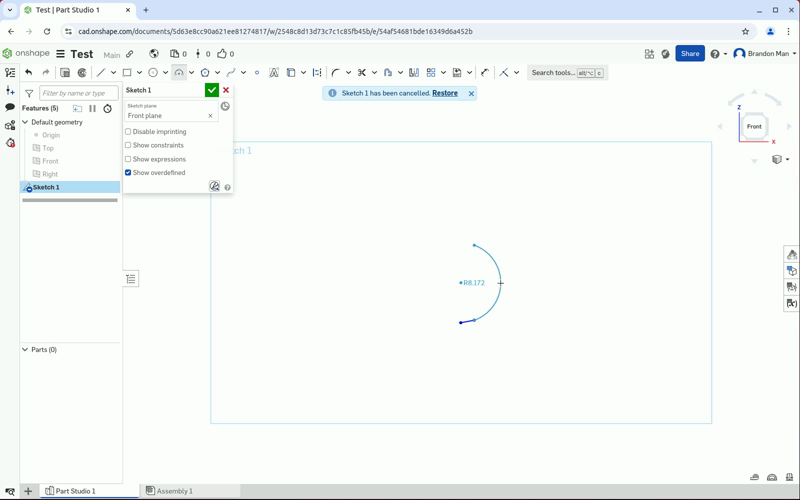
click(500, 282)
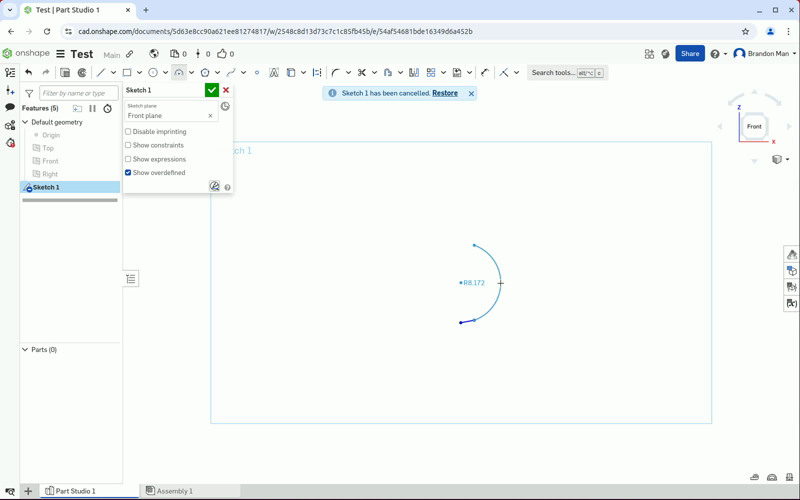
key_up(shift)
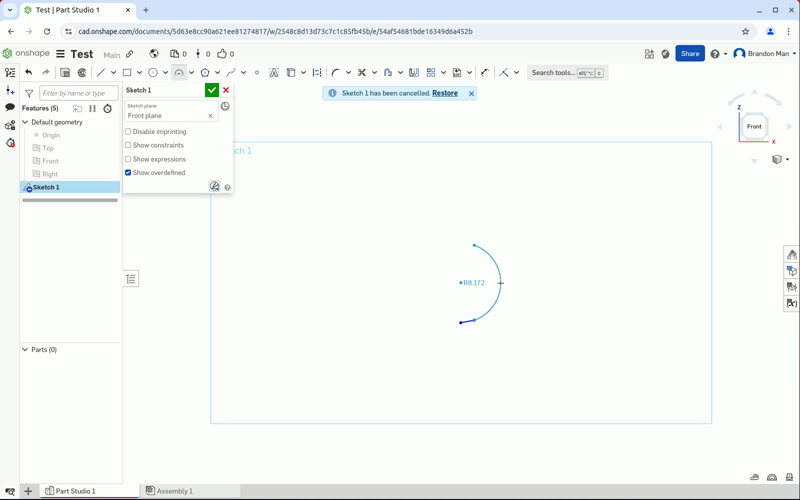
key(esc)
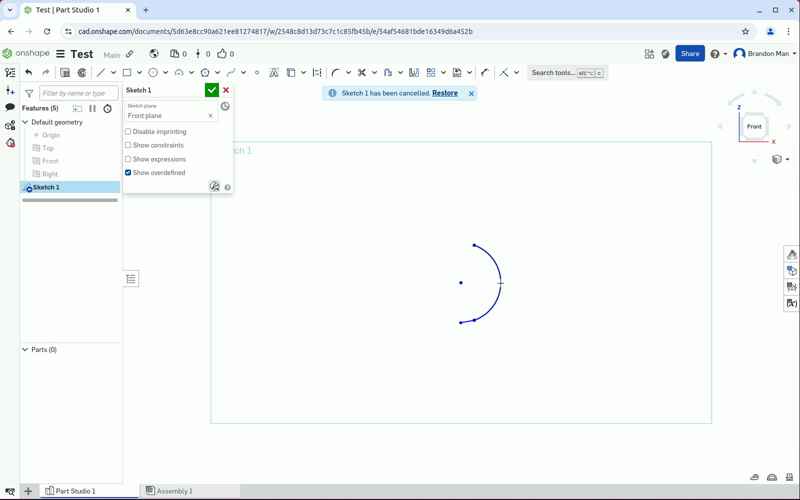
key(l)
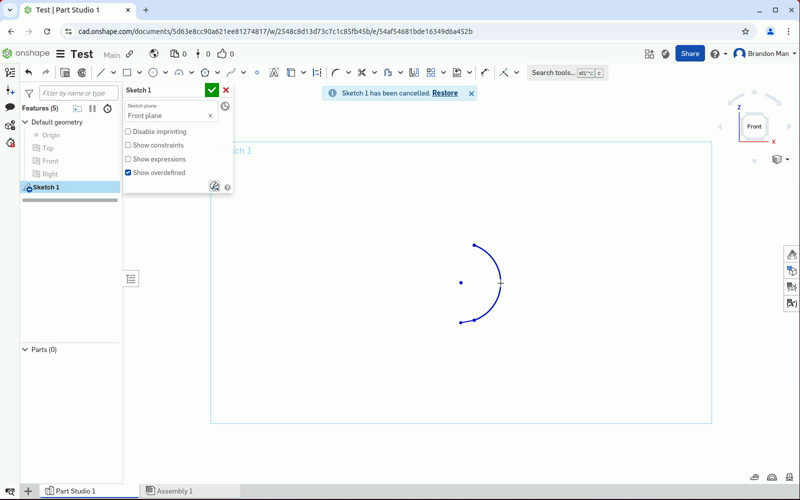
mouse_move(474, 245)
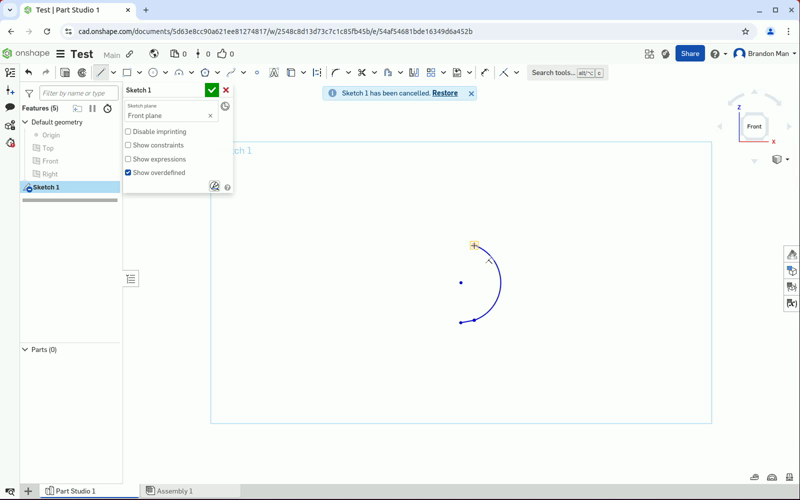
click(474, 245)
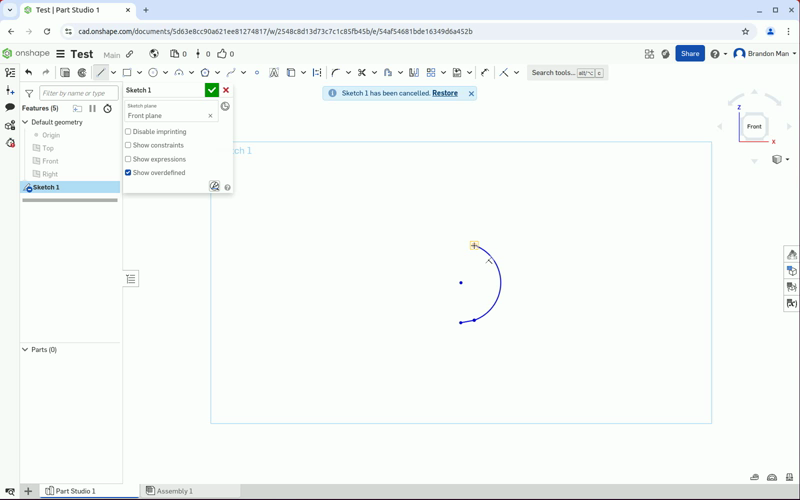
key_down(shift)
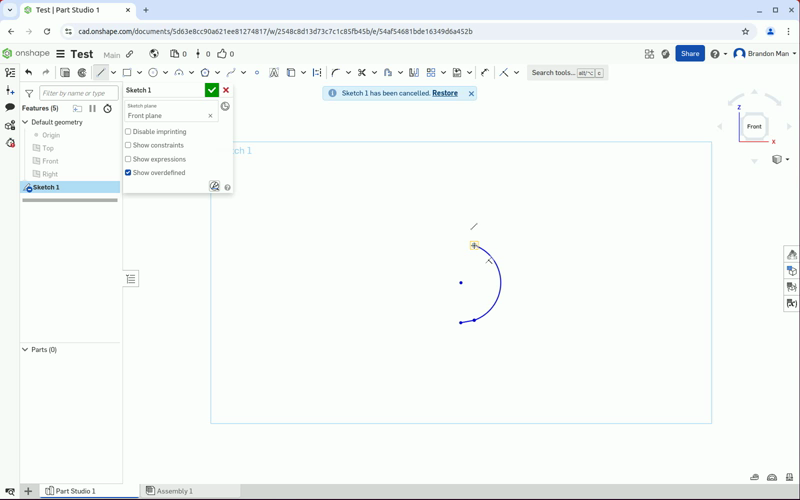
mouse_move(504, 245)
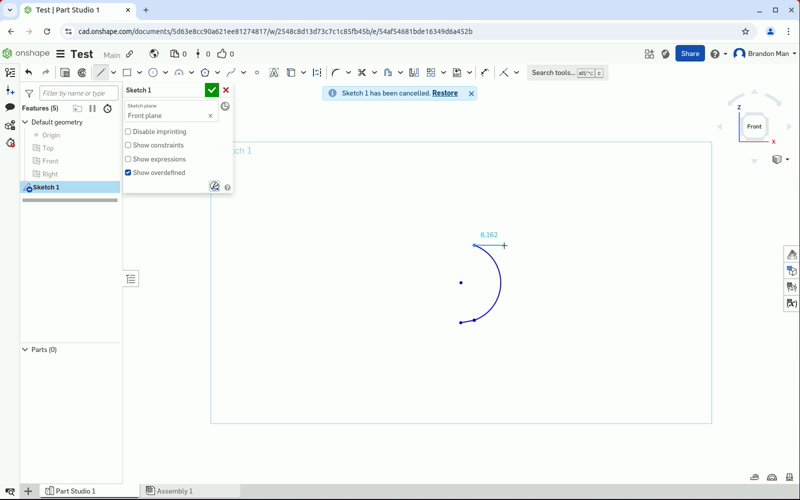
mouse_move(460, 242)
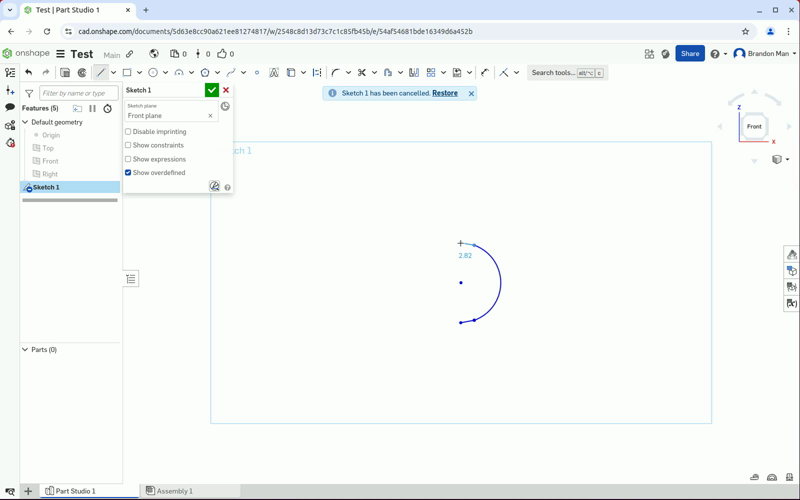
click(460, 242)
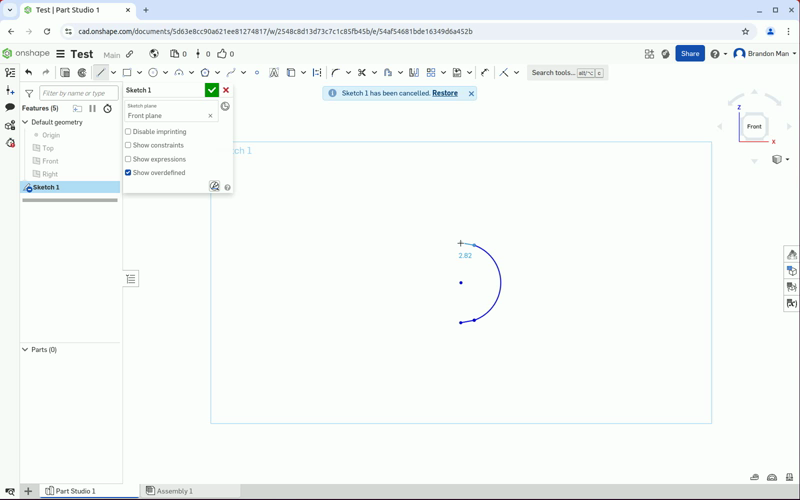
key_up(shift)
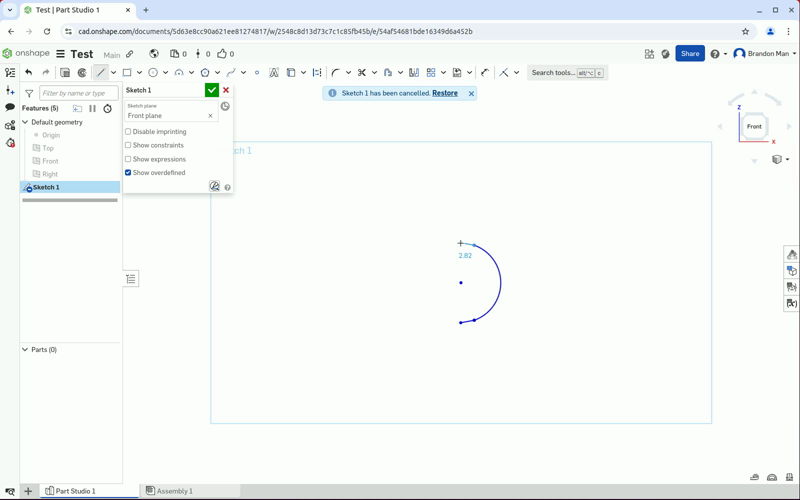
key(esc)
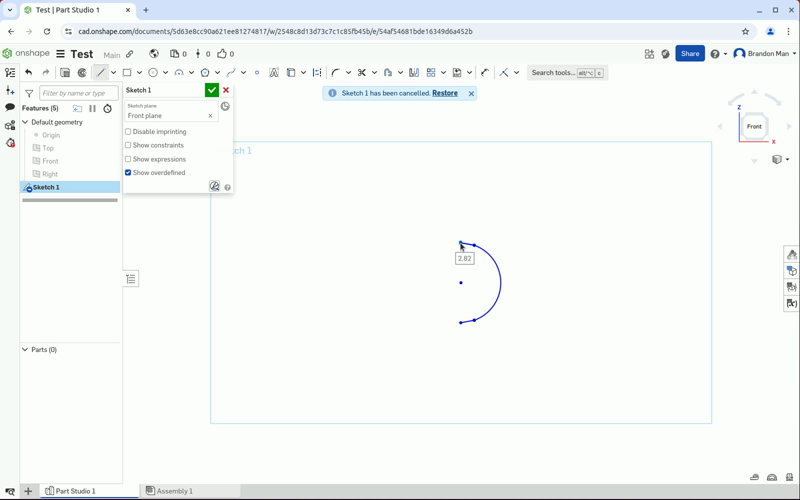
key(a)
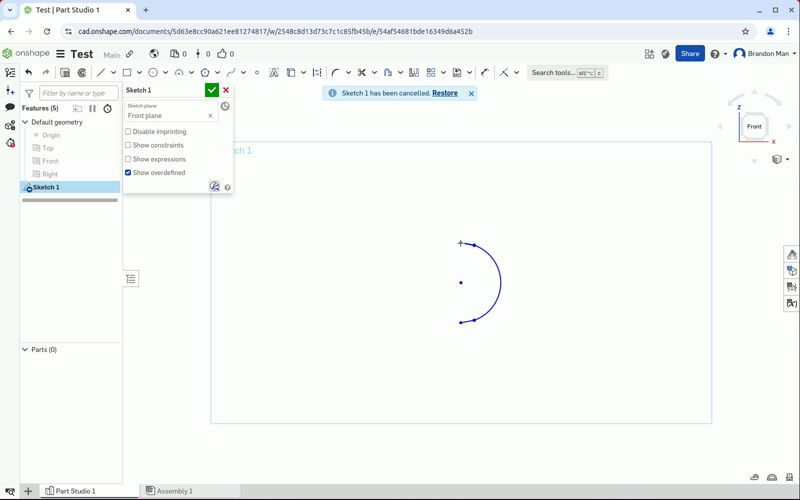
mouse_move(460, 242)
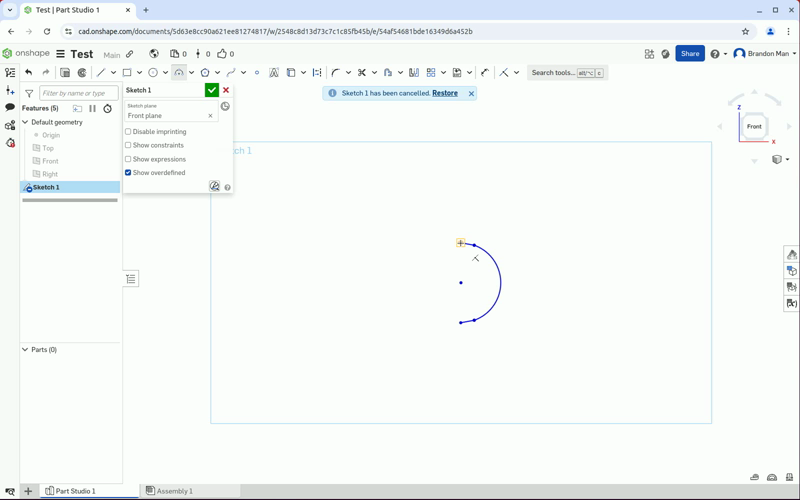
click(460, 242)
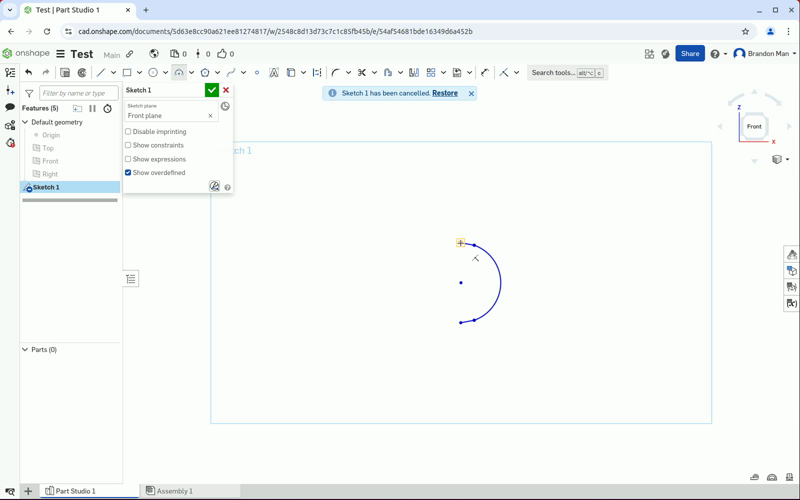
mouse_move(460, 322)
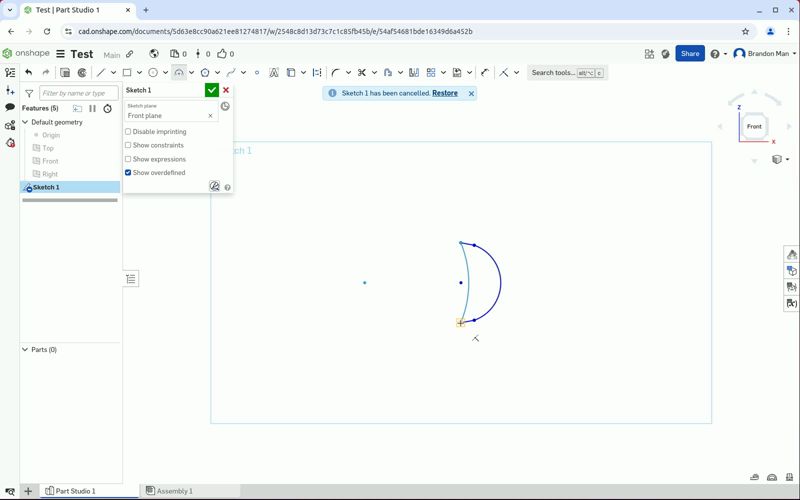
click(460, 322)
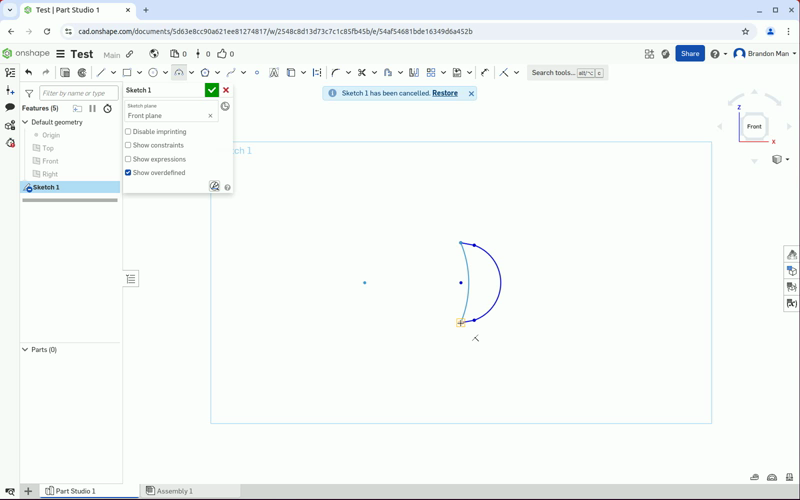
key_down(shift)
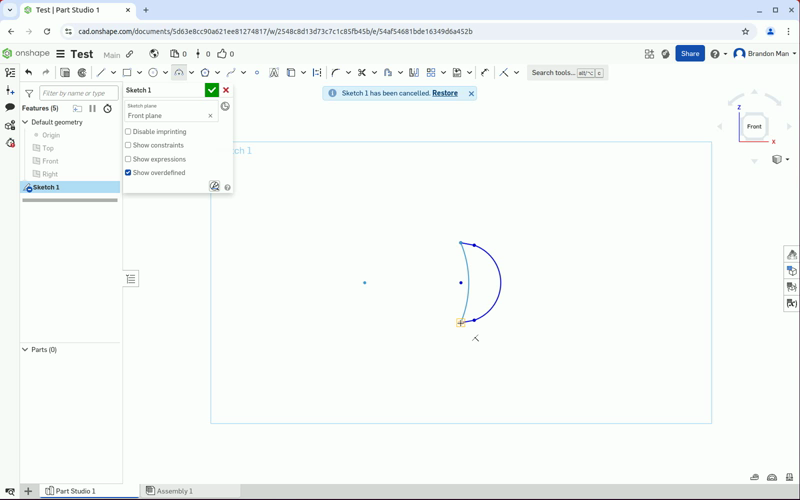
mouse_move(420, 282)
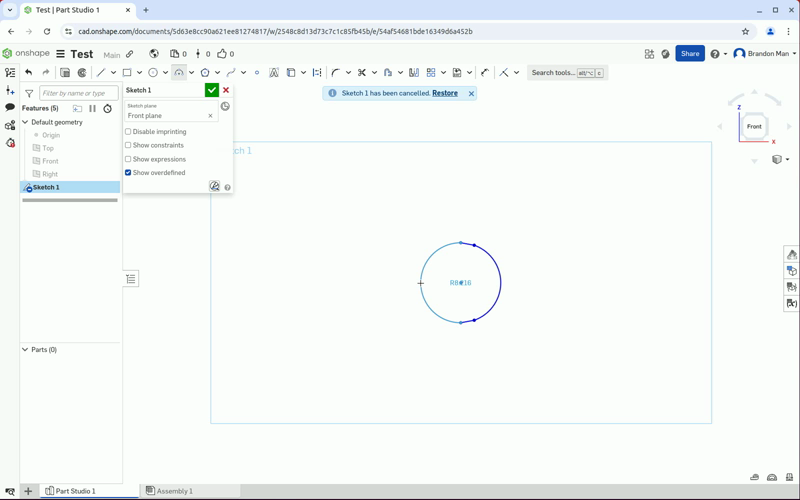
click(420, 282)
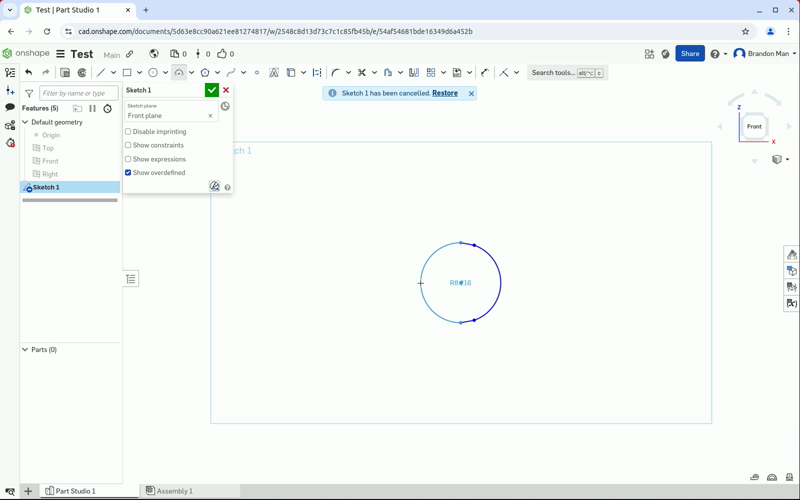
key_up(shift)
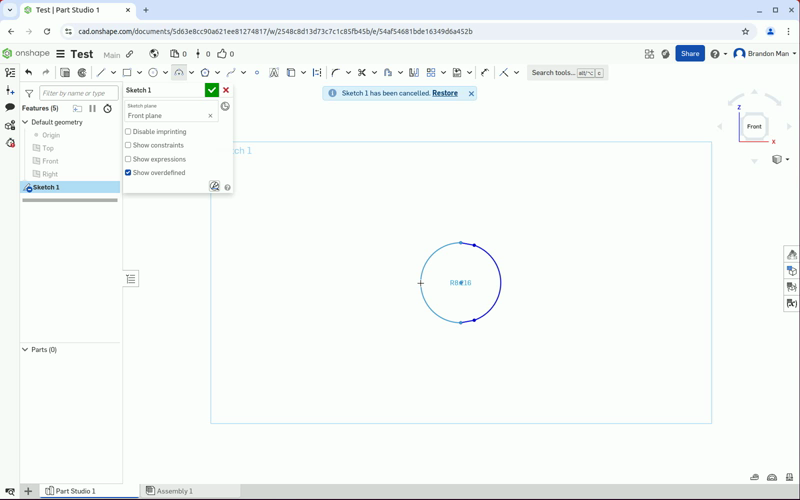
key(esc)
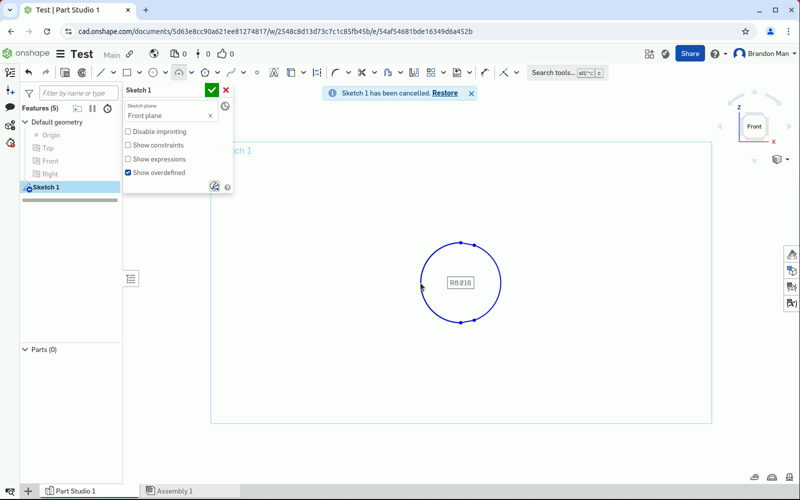
key(l)
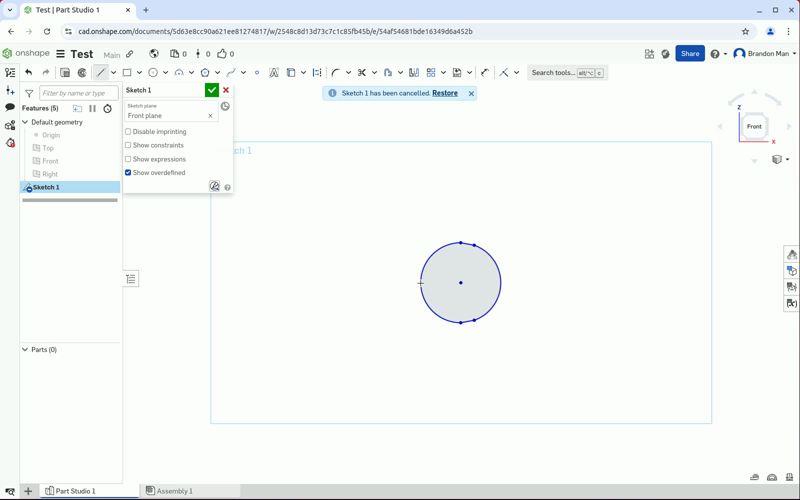
key_down(shift)
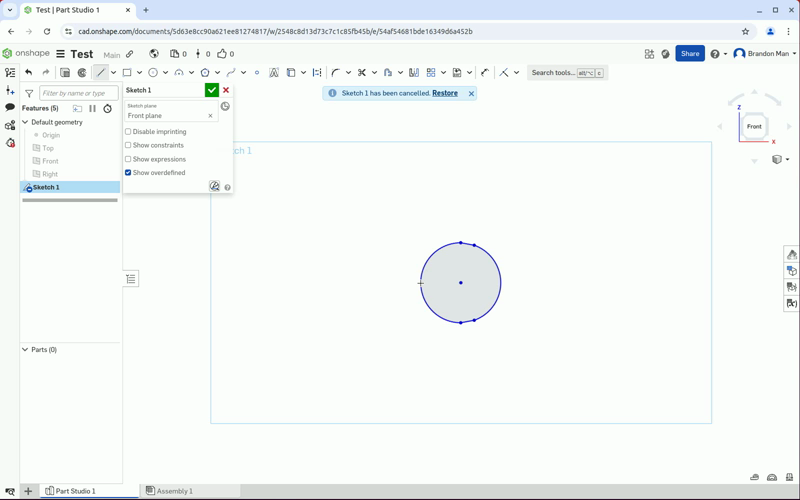
mouse_move(433, 289)
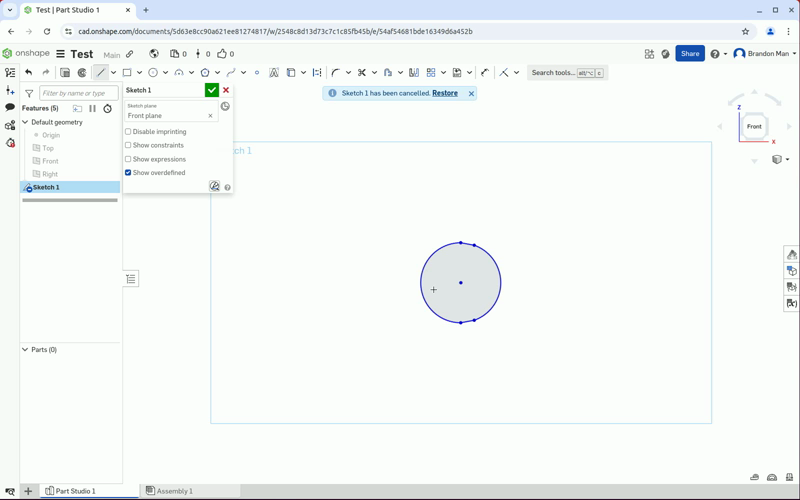
click(433, 289)
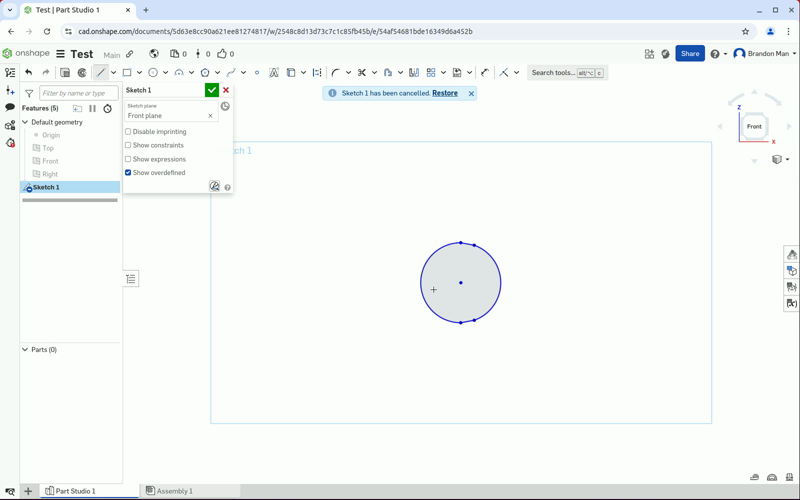
key_up(shift)
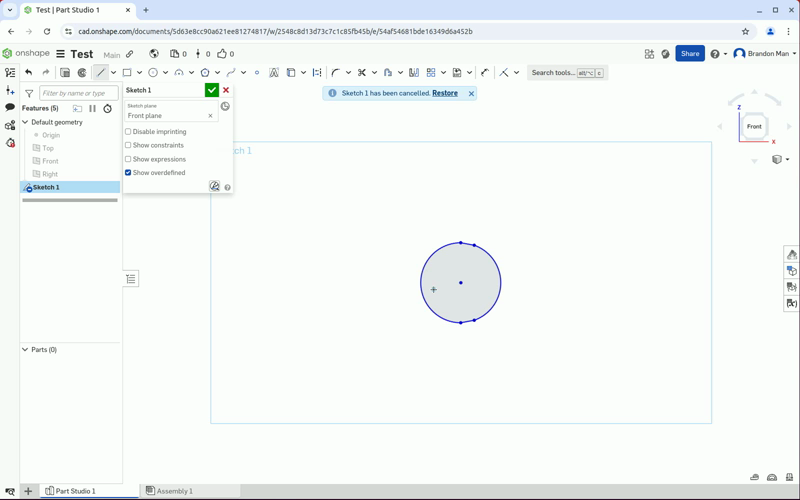
key_down(shift)
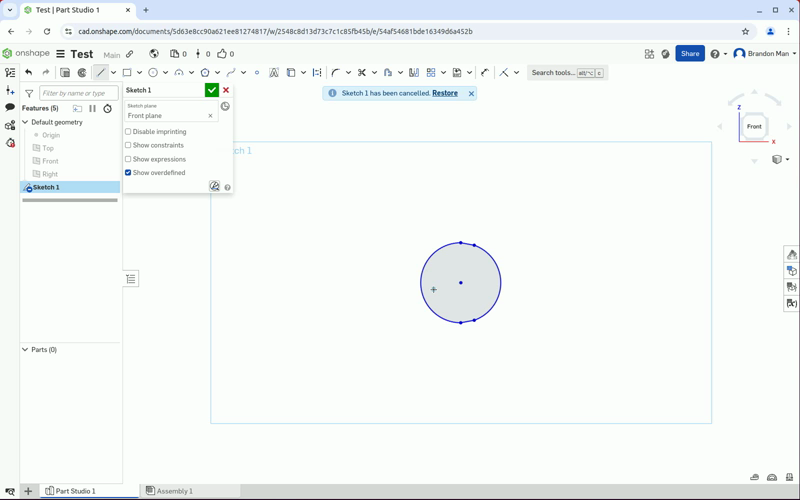
mouse_move(463, 289)
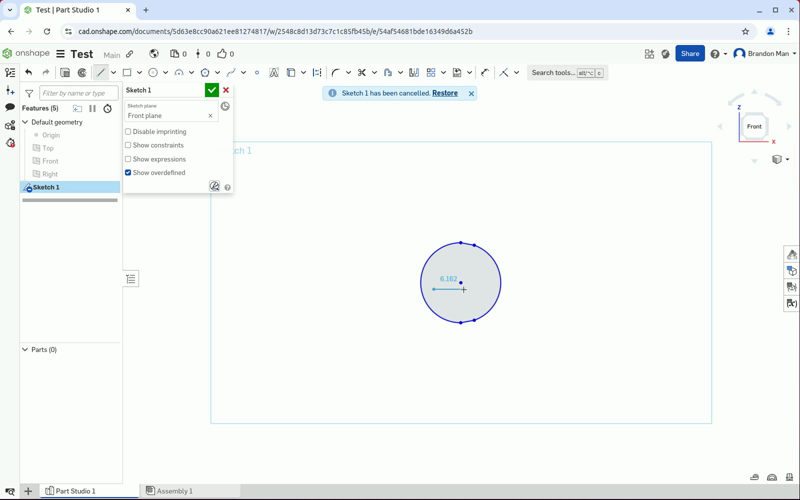
mouse_move(442, 289)
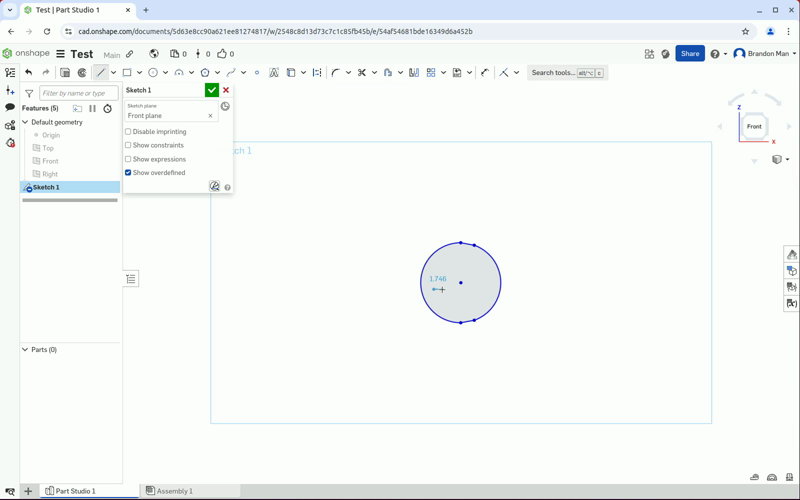
click(442, 289)
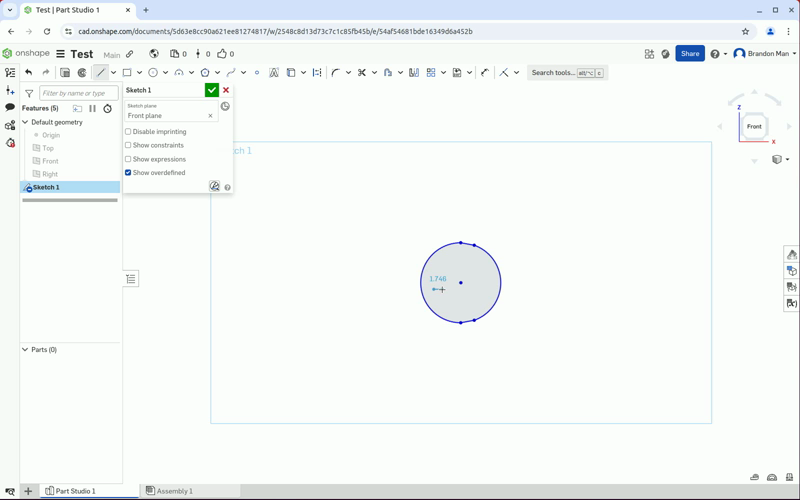
key_up(shift)
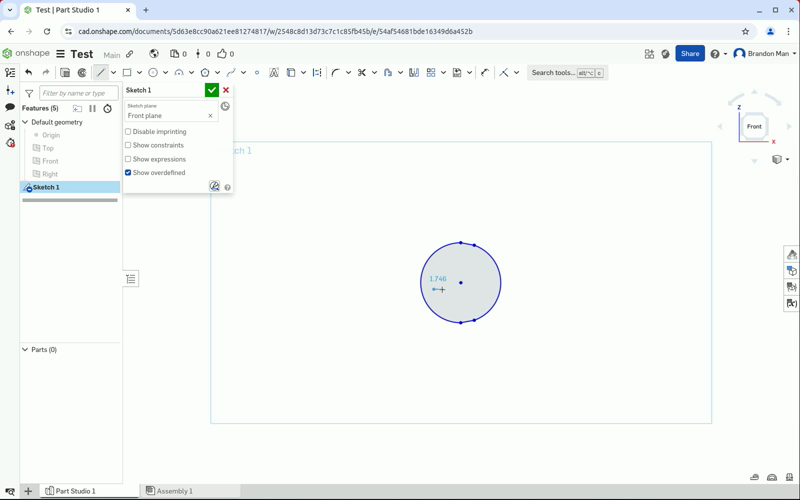
key(esc)
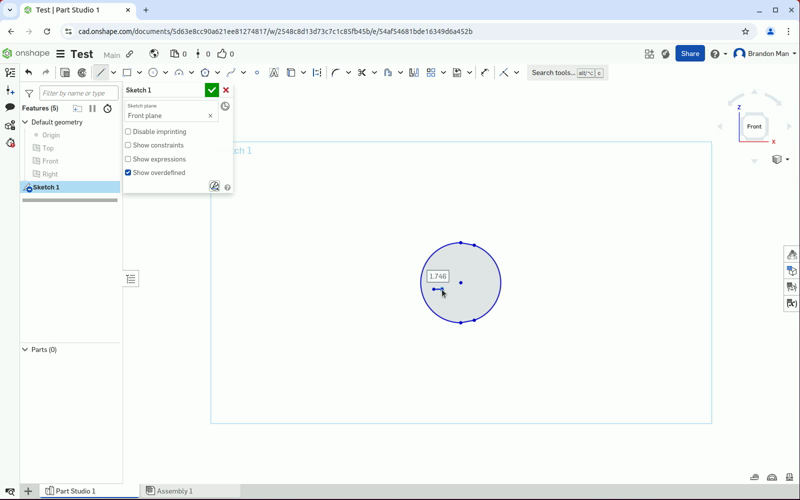
key(a)
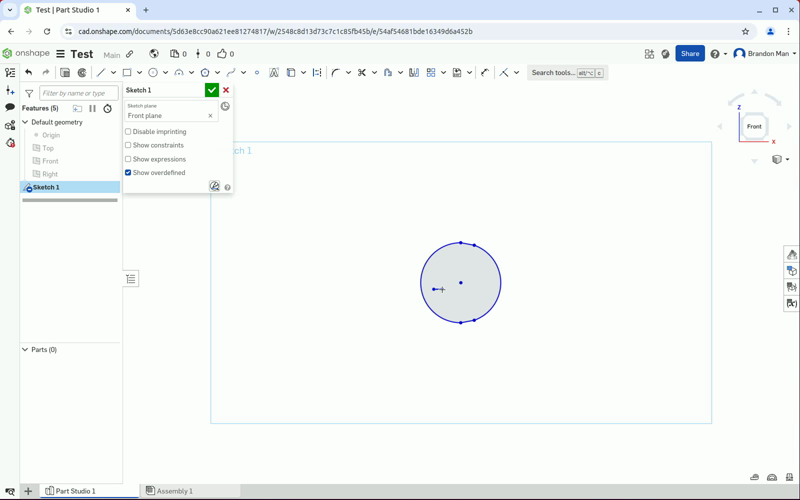
mouse_move(442, 289)
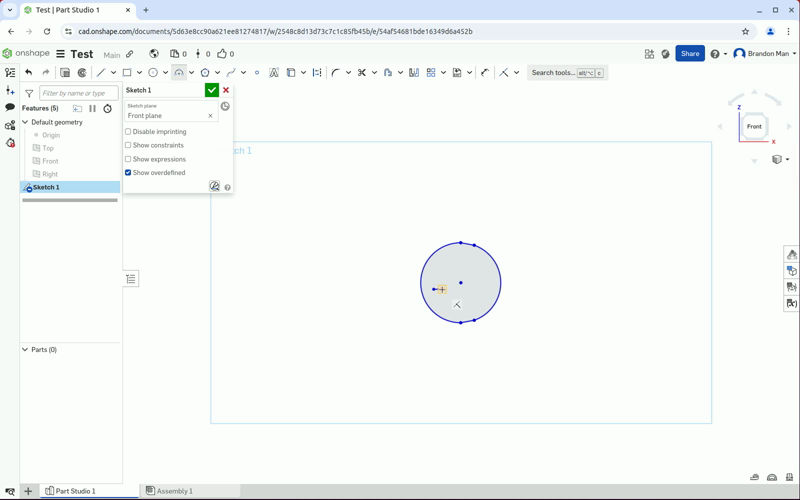
click(442, 289)
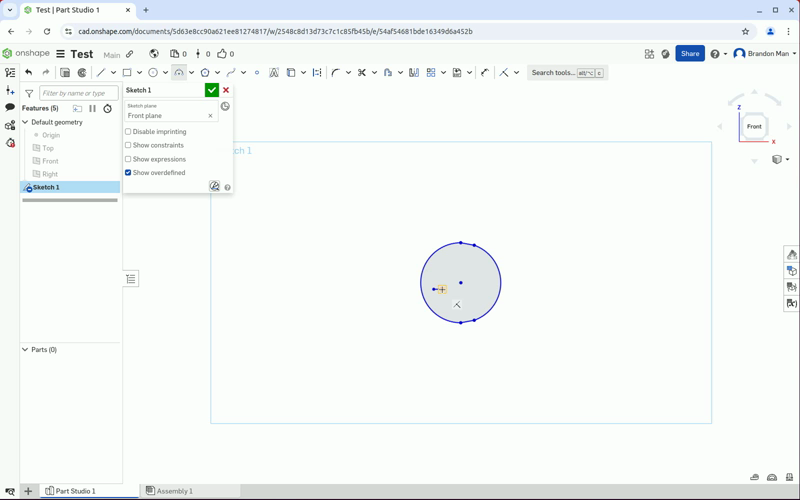
key_down(shift)
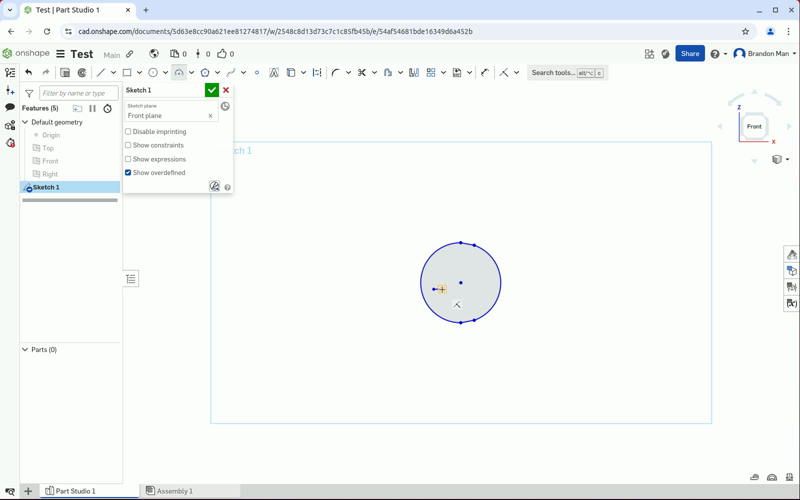
mouse_move(479, 289)
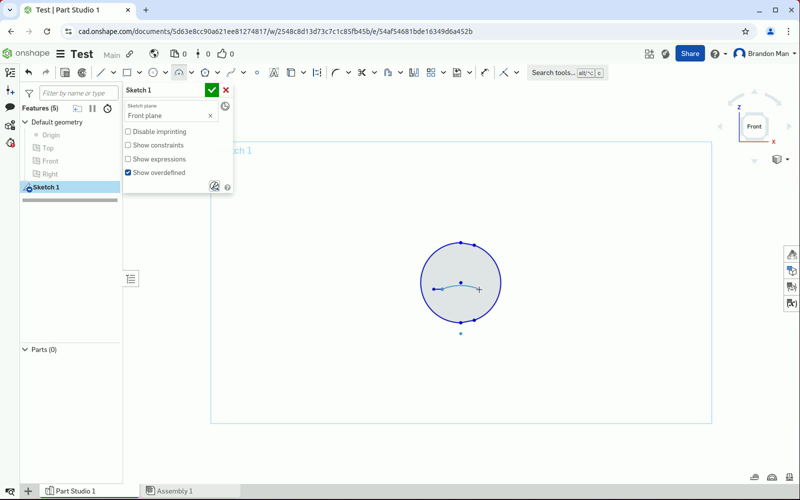
click(479, 289)
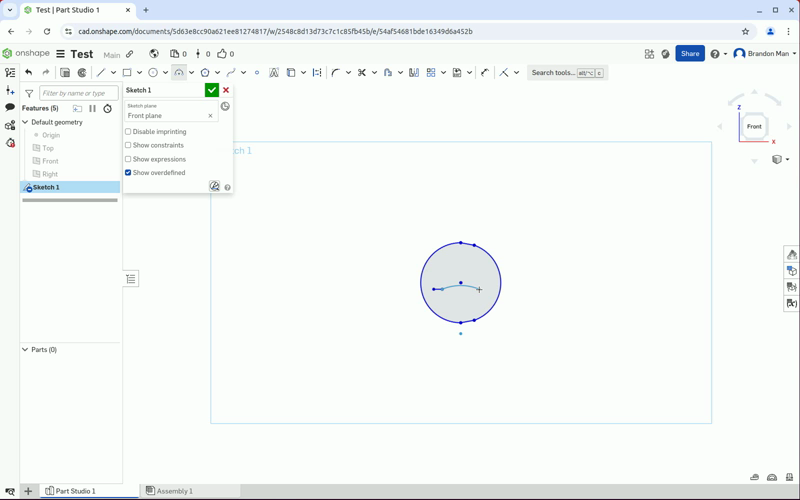
mouse_move(460, 302)
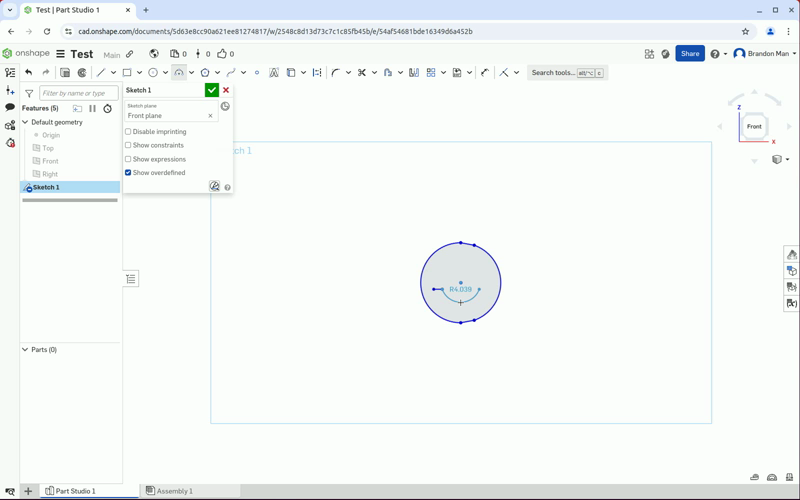
click(460, 302)
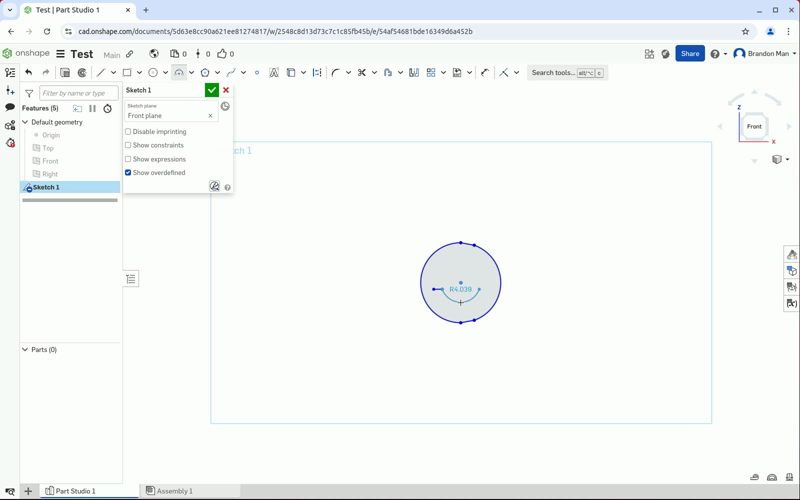
key_up(shift)
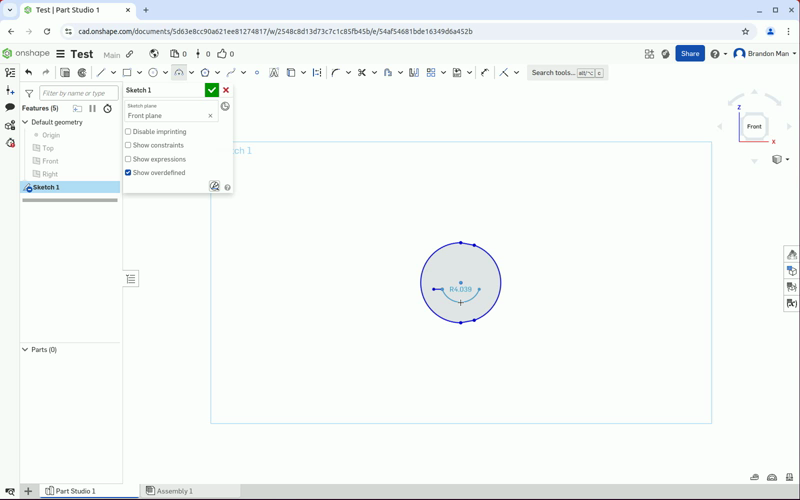
key(esc)
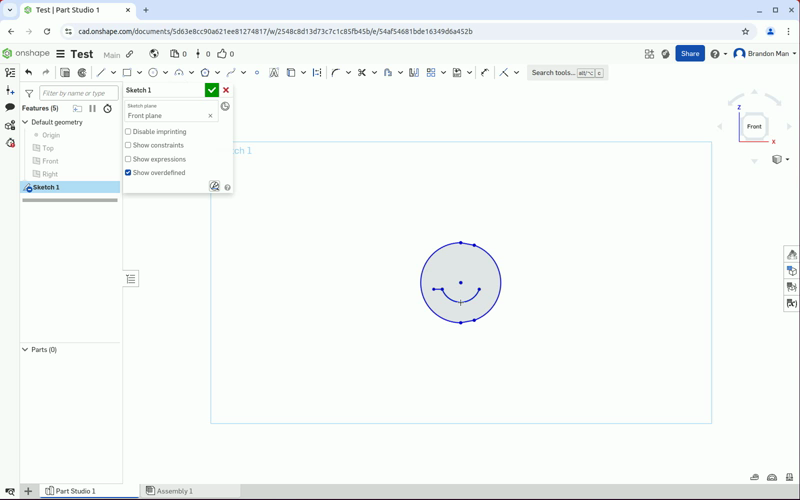
key(l)
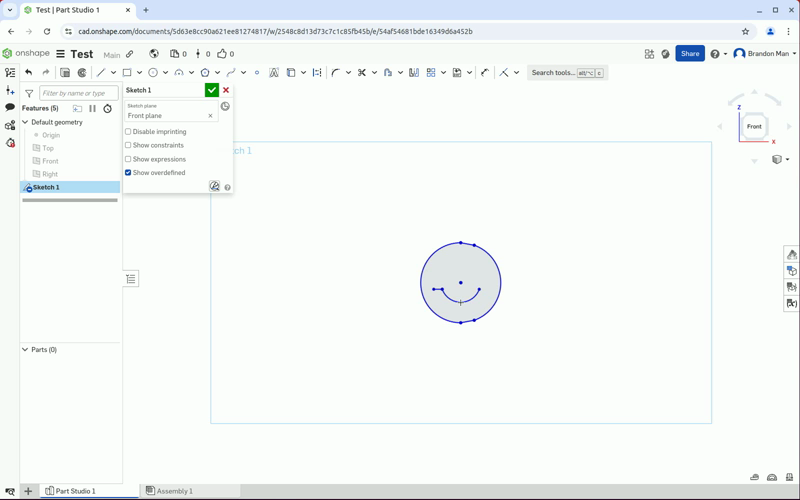
mouse_move(479, 289)
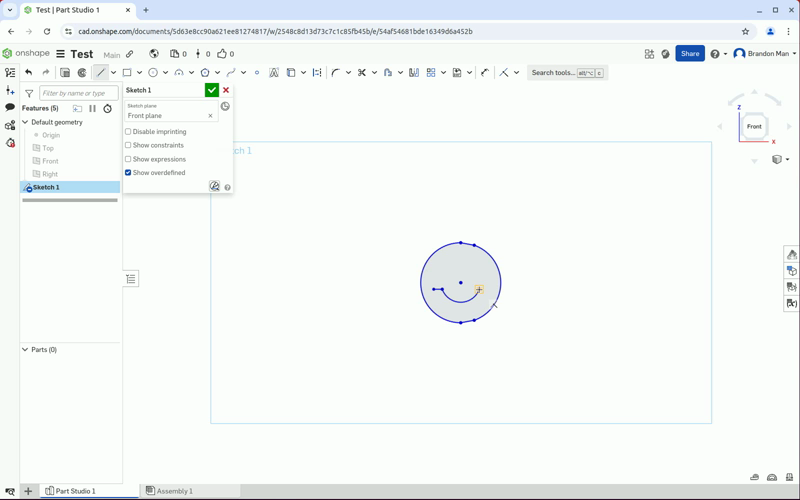
click(479, 289)
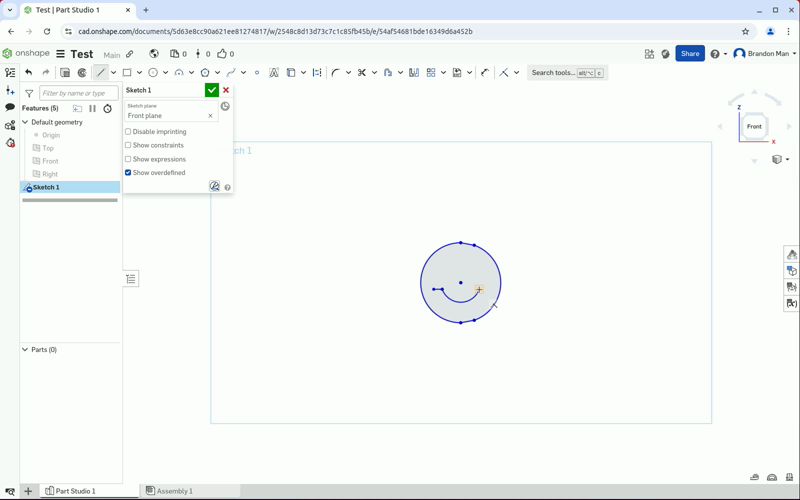
key_down(shift)
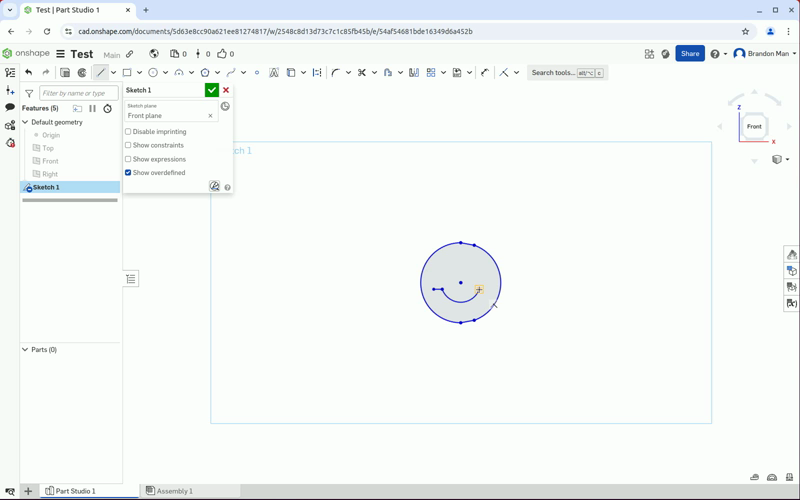
mouse_move(509, 289)
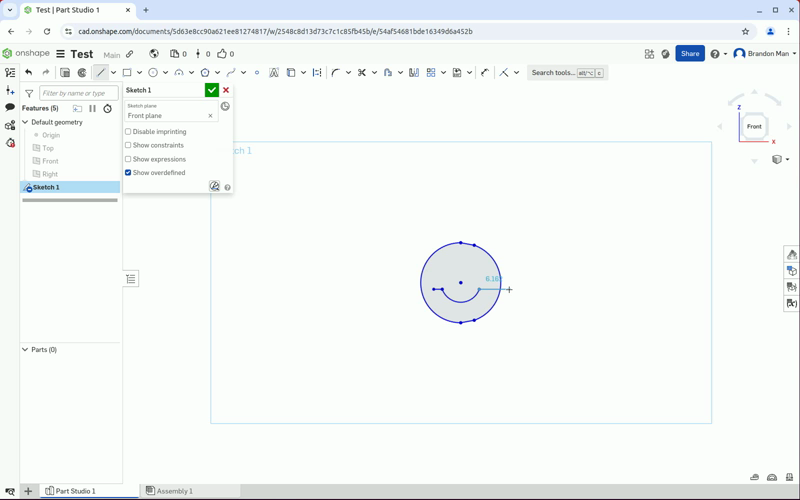
mouse_move(487, 289)
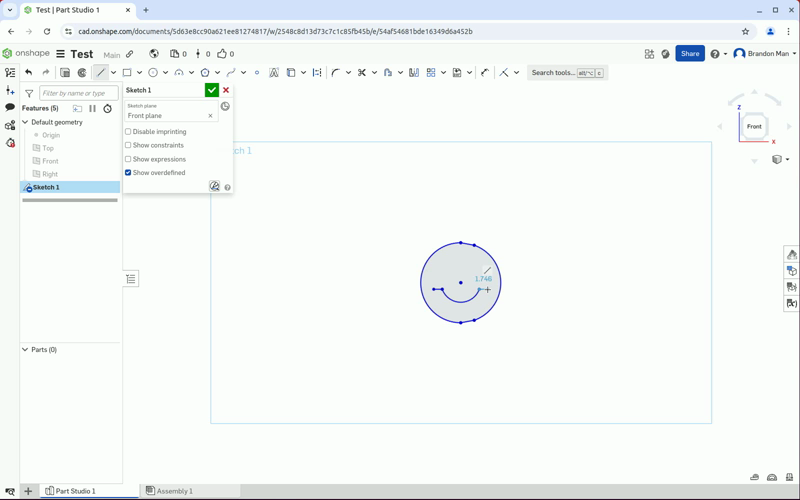
click(487, 289)
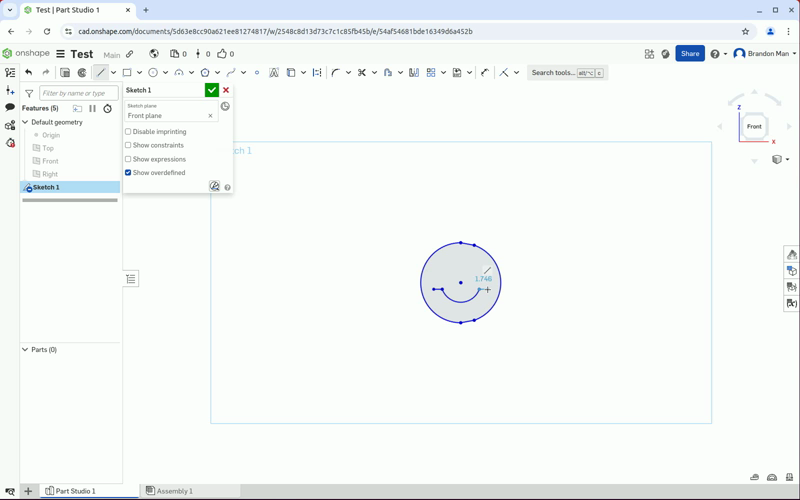
key_up(shift)
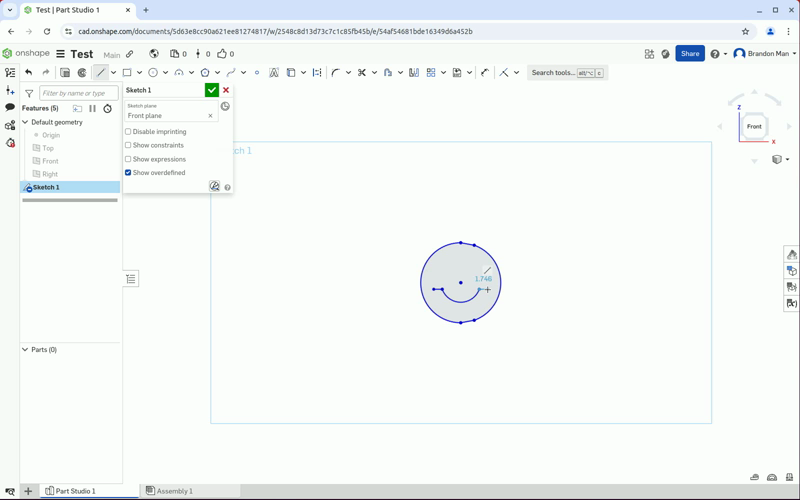
key_down(shift)
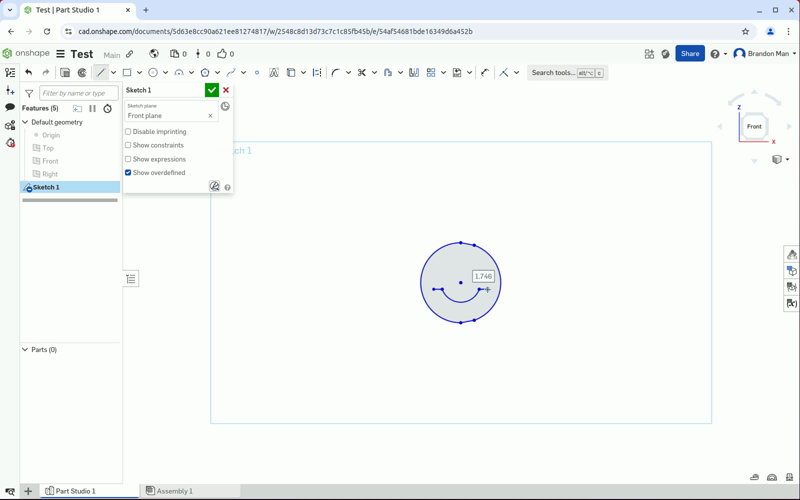
mouse_move(517, 289)
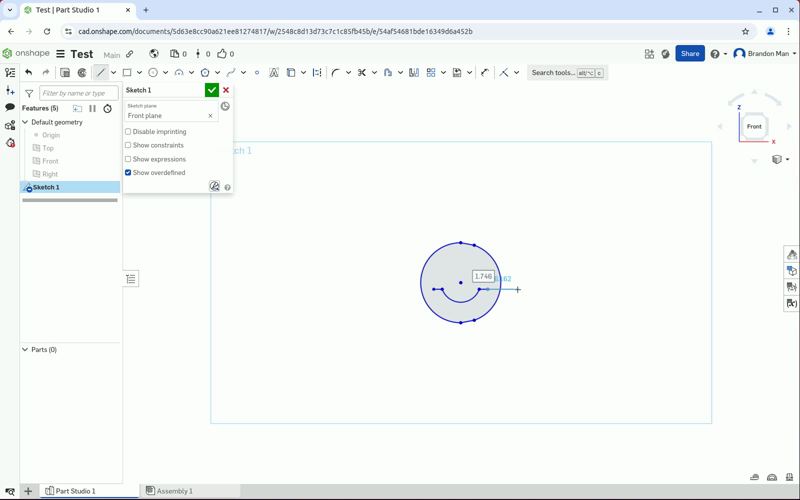
mouse_move(487, 276)
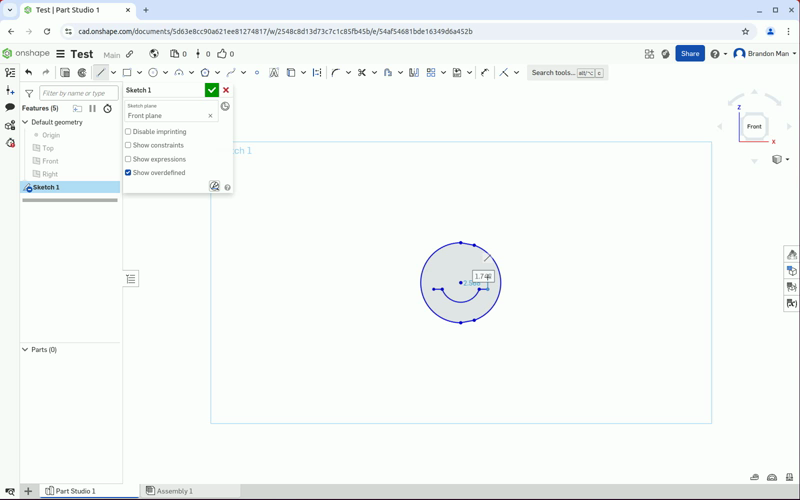
click(487, 276)
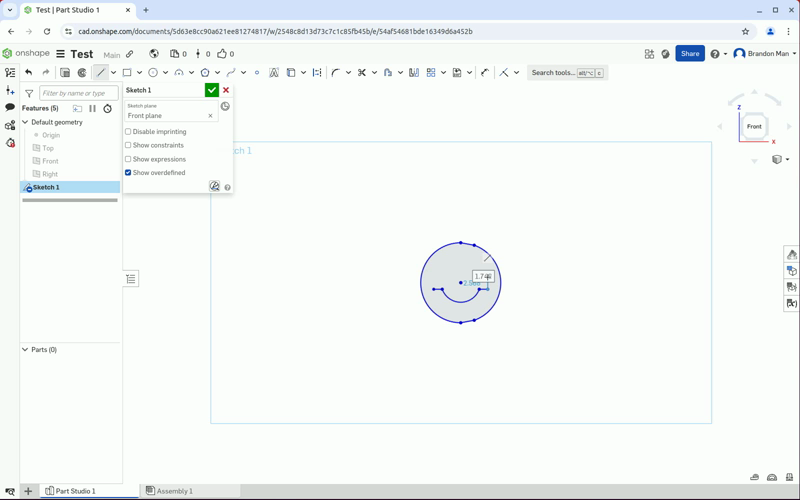
key_up(shift)
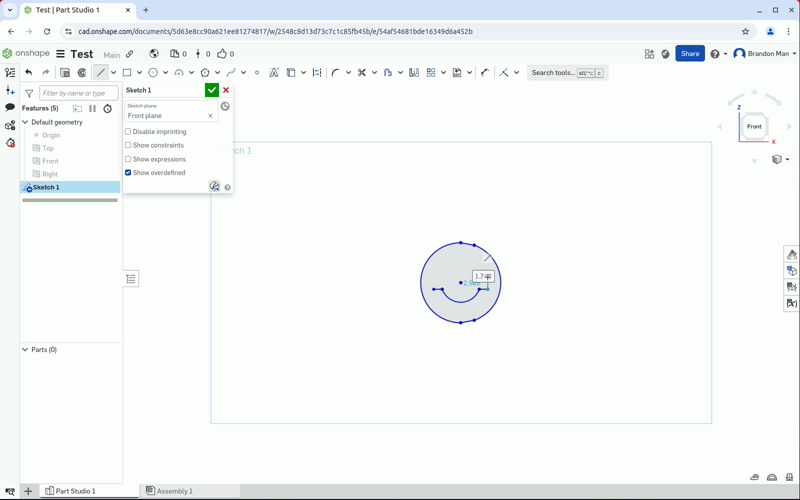
key_down(shift)
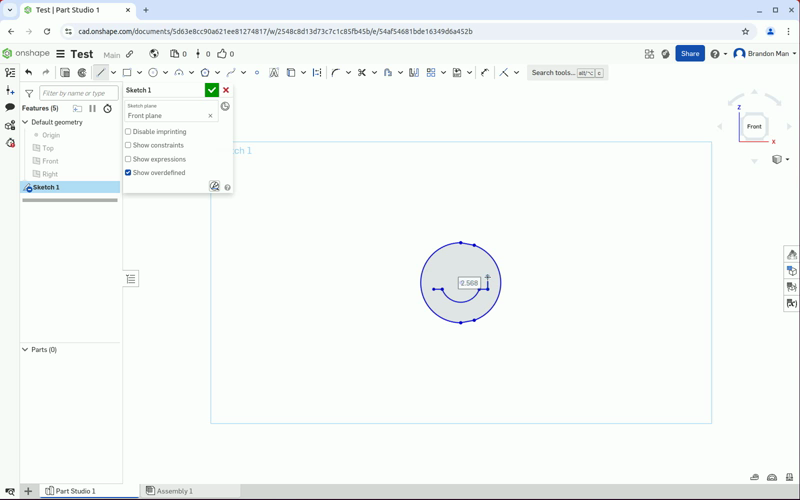
mouse_move(517, 276)
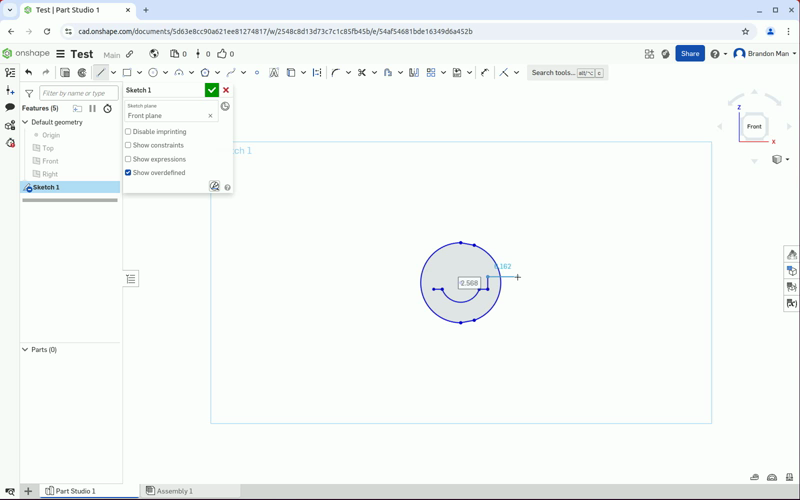
mouse_move(479, 276)
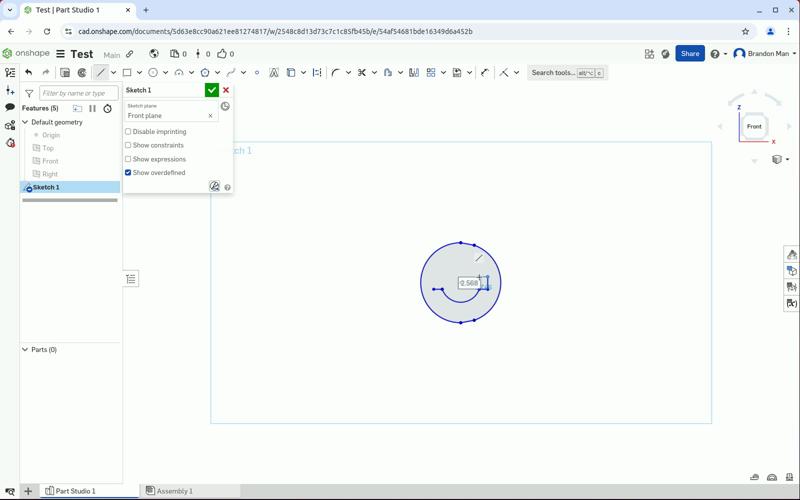
click(479, 276)
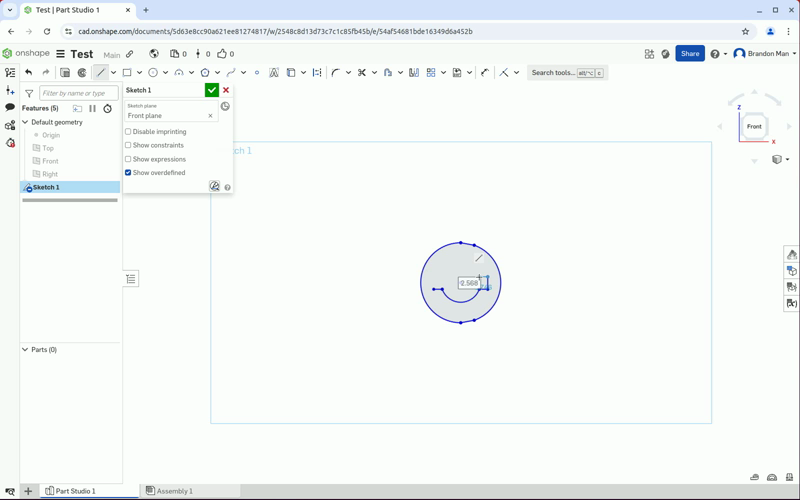
key_up(shift)
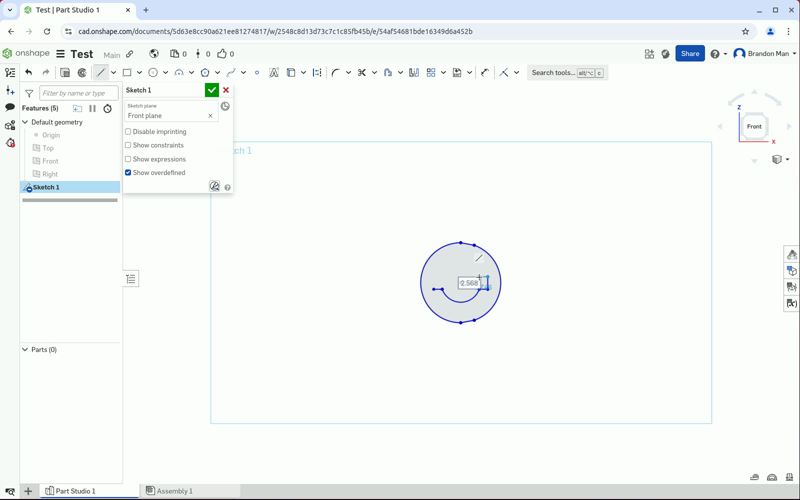
key(esc)
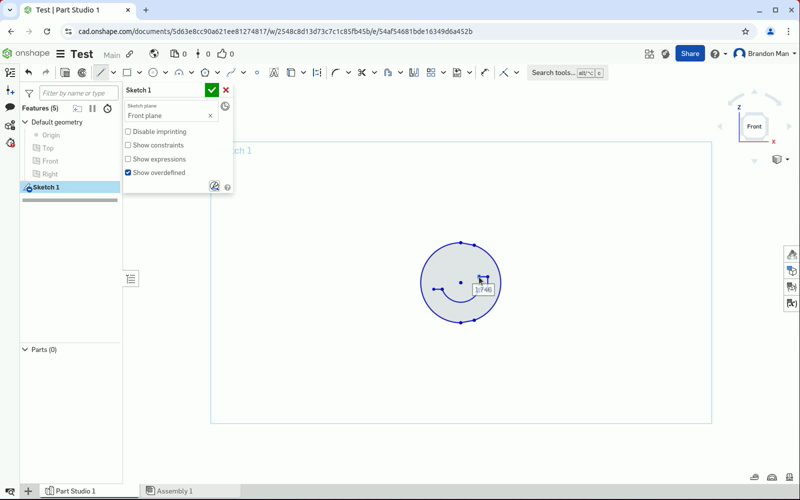
key(a)
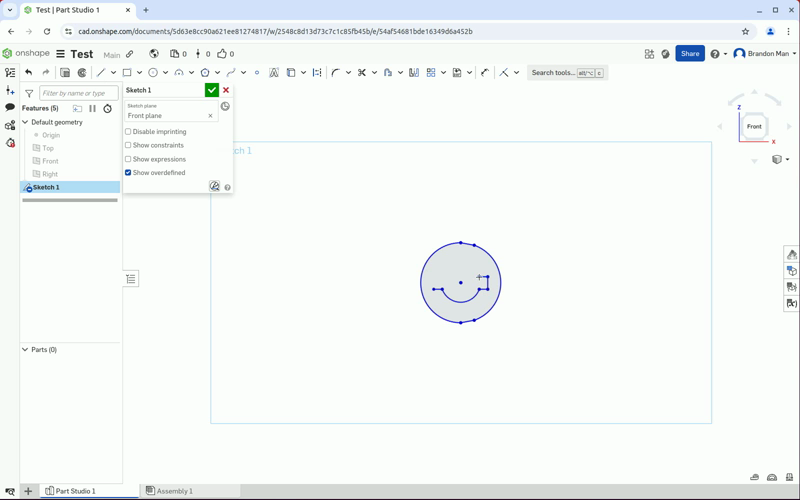
mouse_move(479, 276)
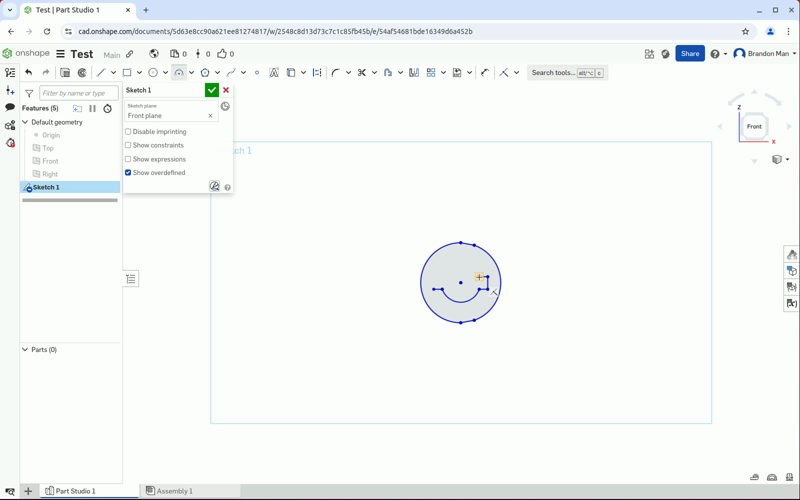
click(479, 276)
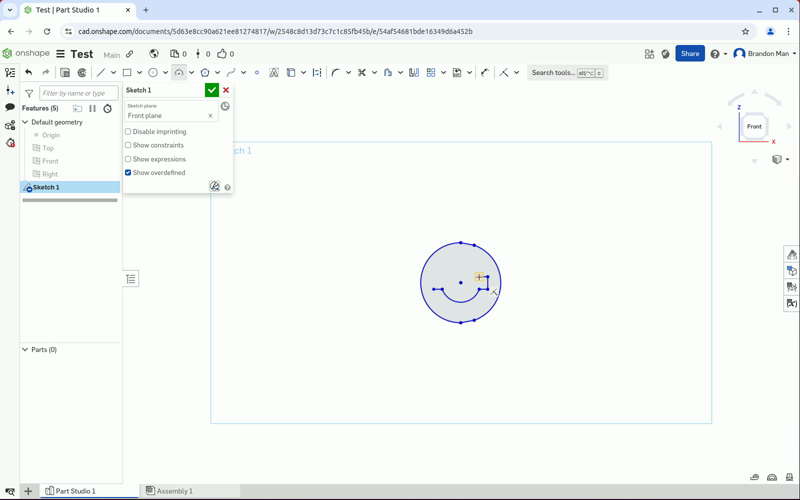
key_down(shift)
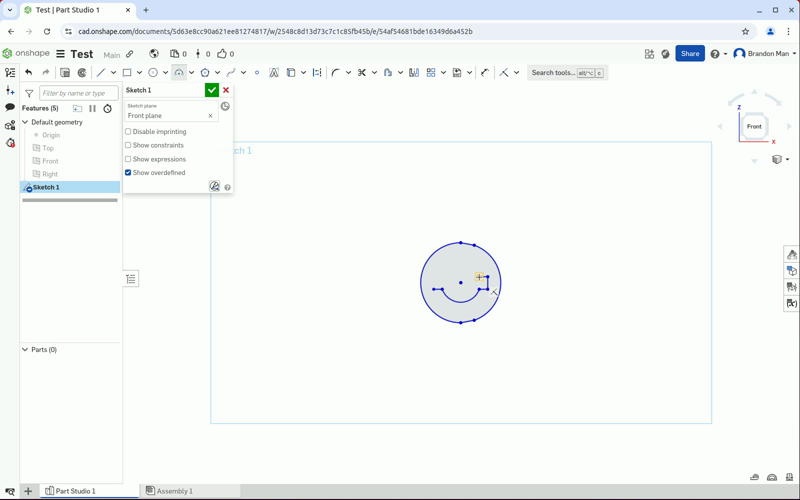
mouse_move(442, 276)
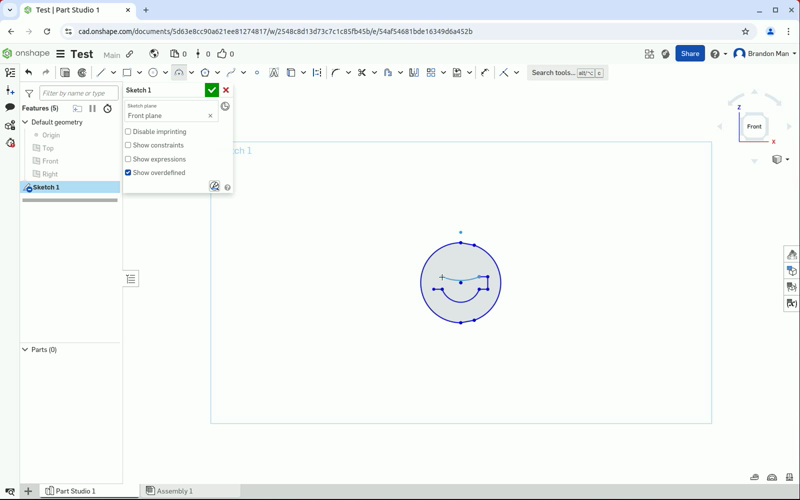
click(442, 276)
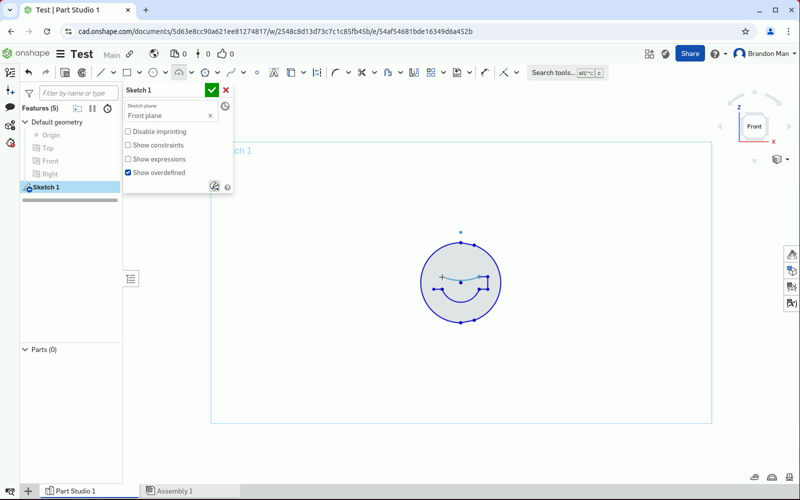
mouse_move(460, 263)
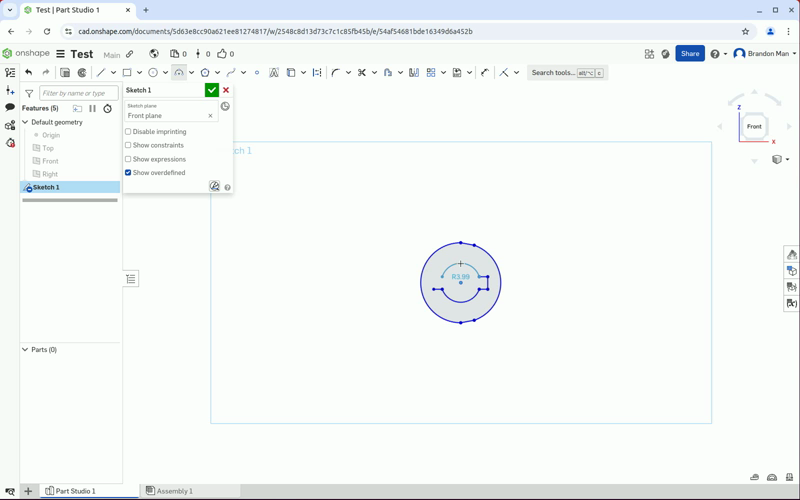
click(460, 263)
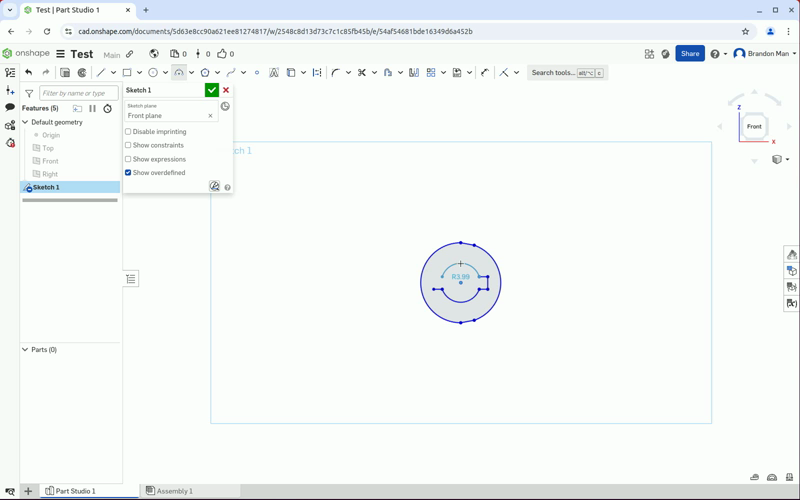
key_up(shift)
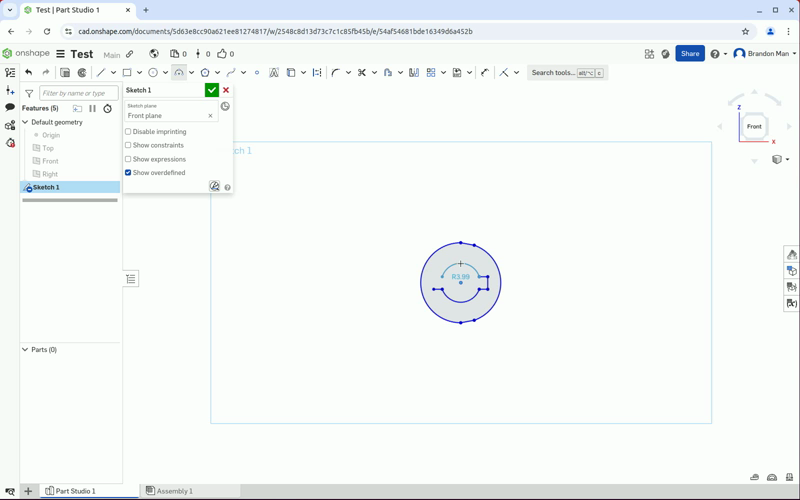
key(esc)
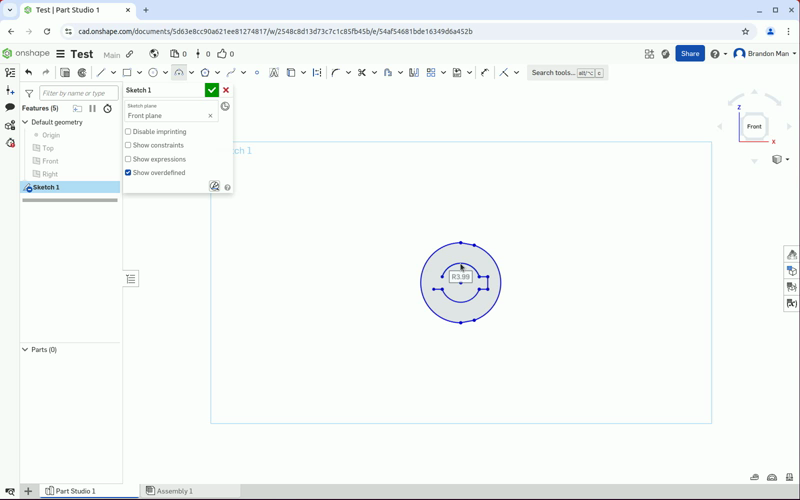
key(l)
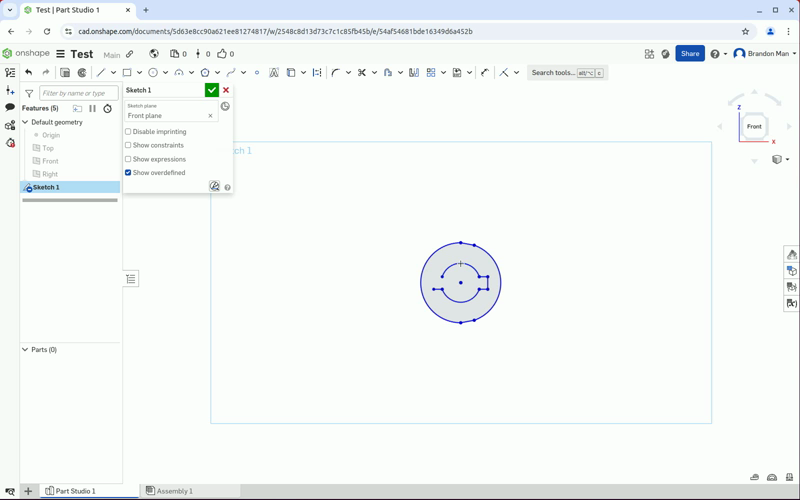
mouse_move(442, 276)
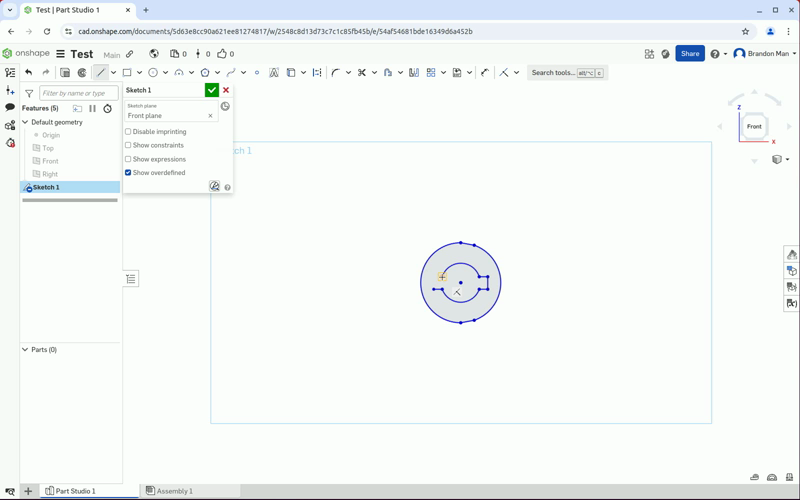
click(442, 276)
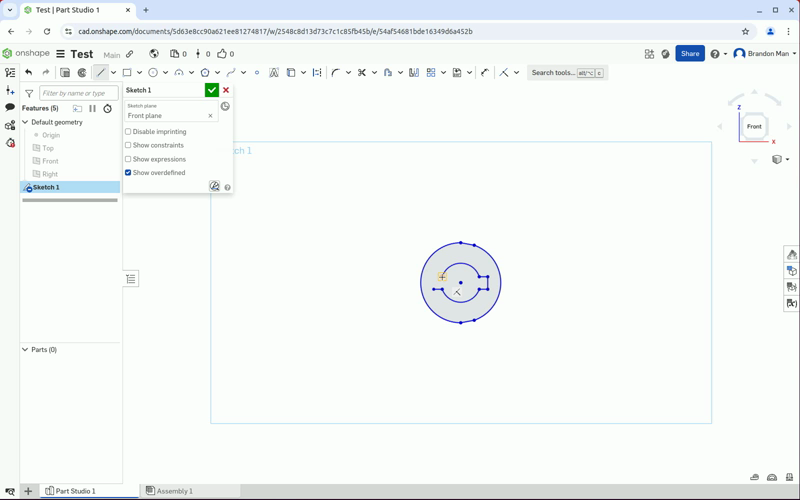
key_down(shift)
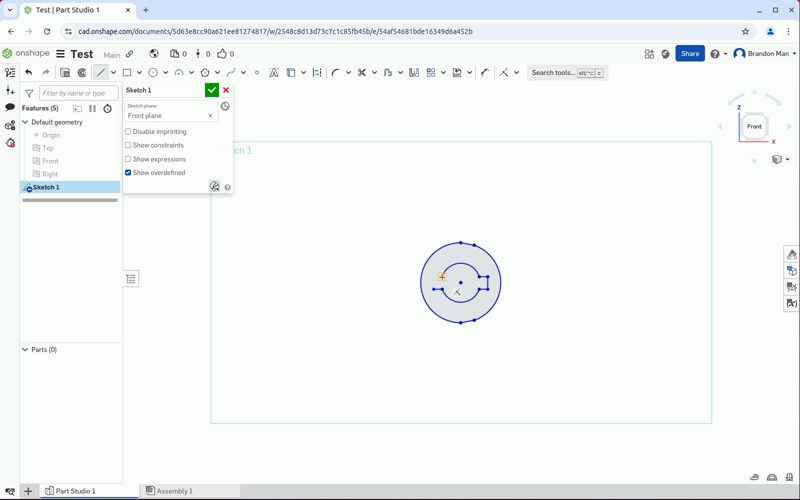
mouse_move(472, 276)
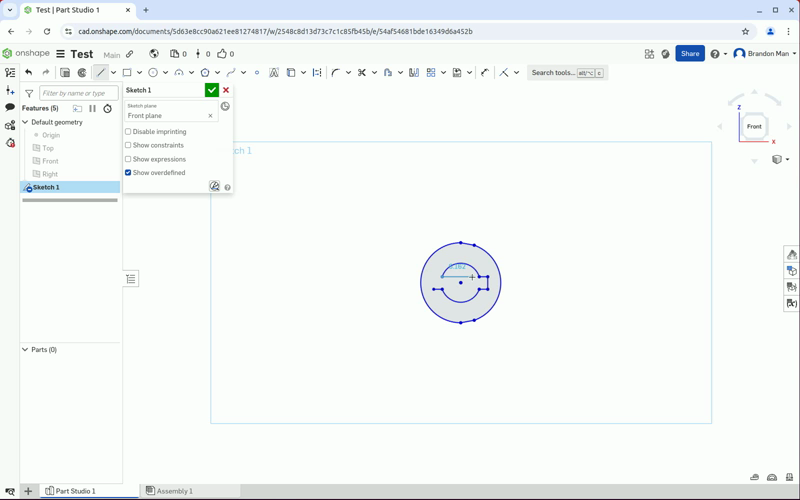
mouse_move(433, 276)
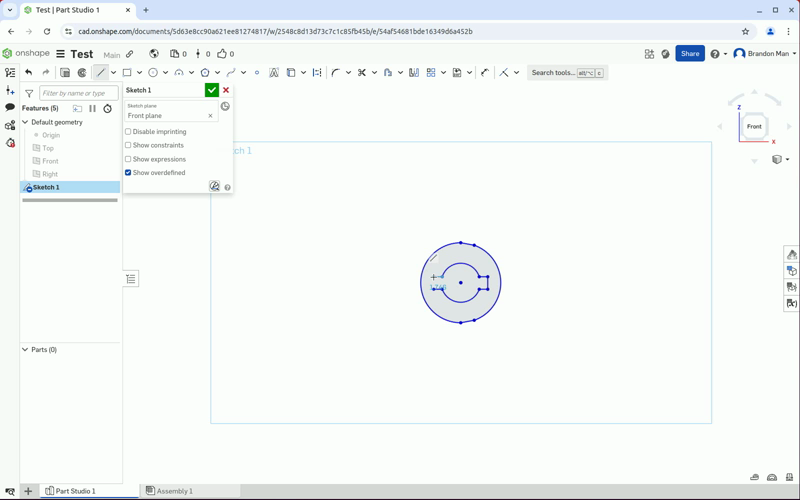
click(433, 276)
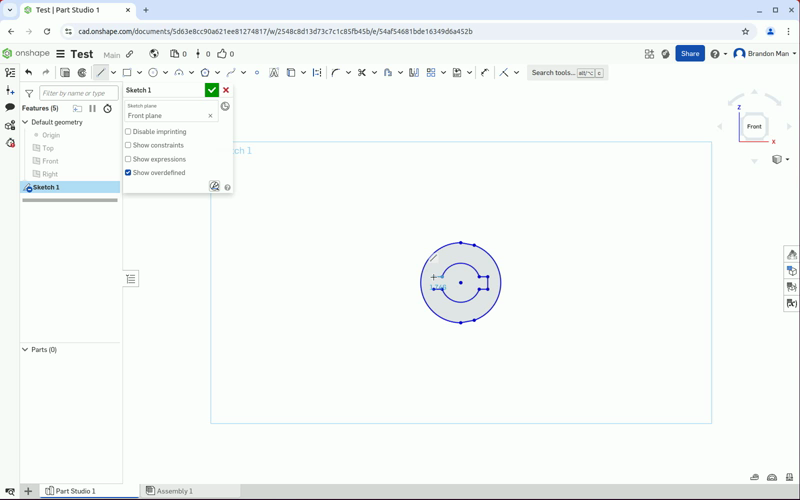
key_up(shift)
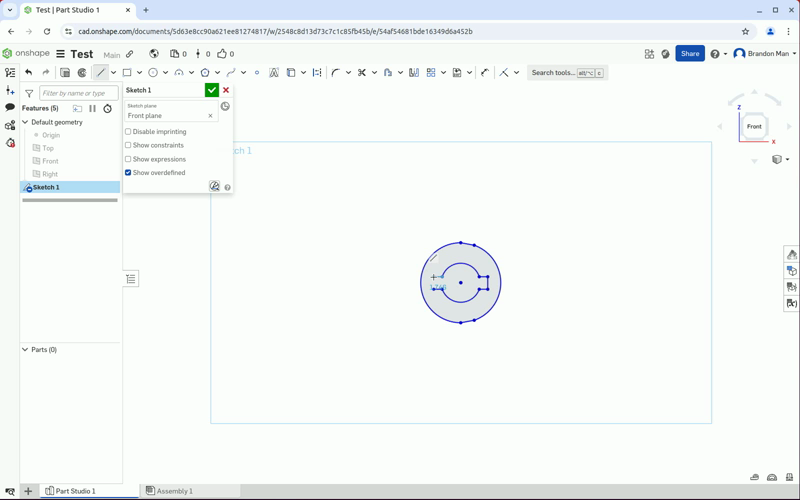
mouse_move(463, 276)
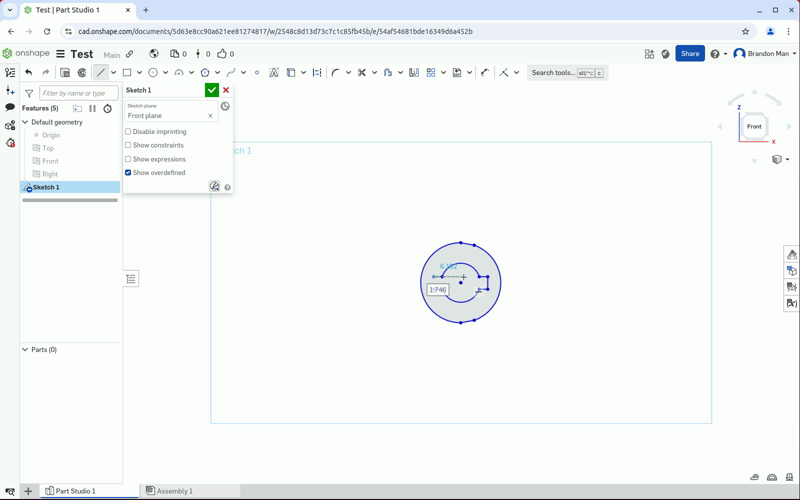
key_down(shift)
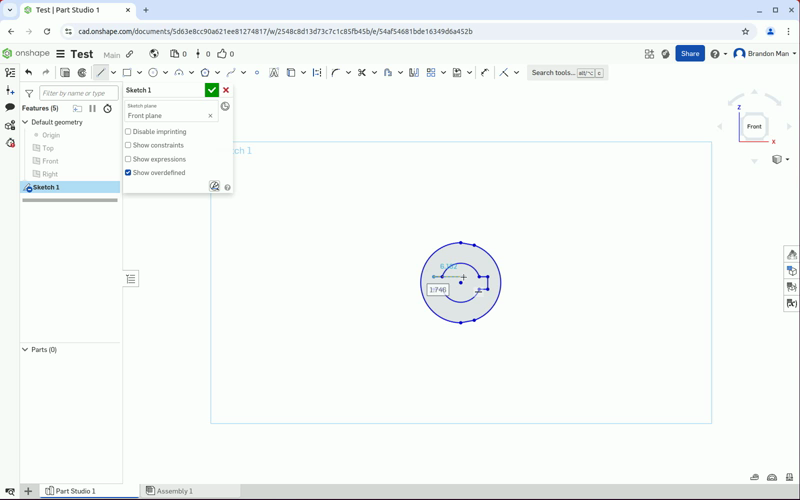
mouse_move(433, 289)
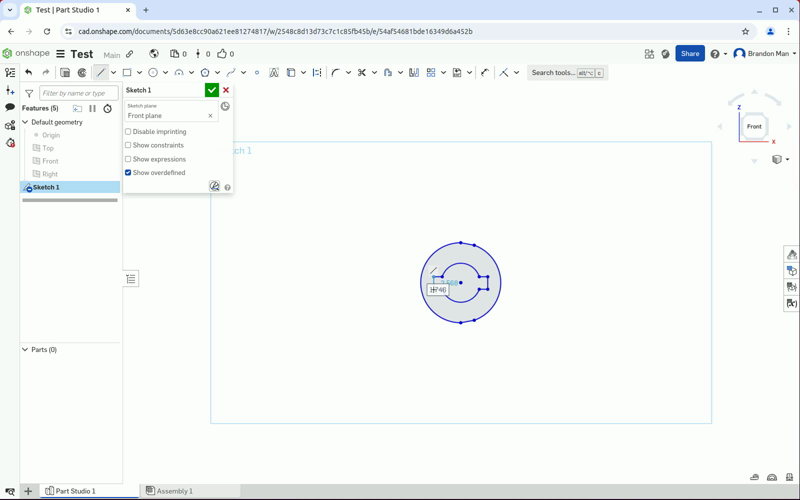
key_up(shift)
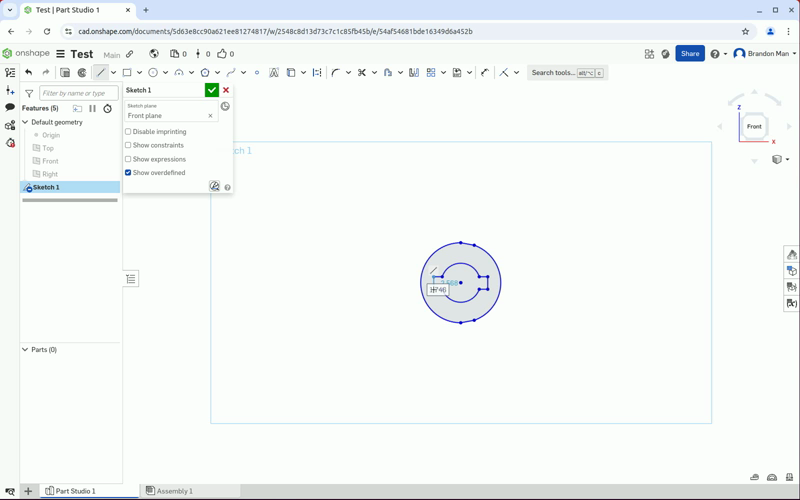
click(433, 289)
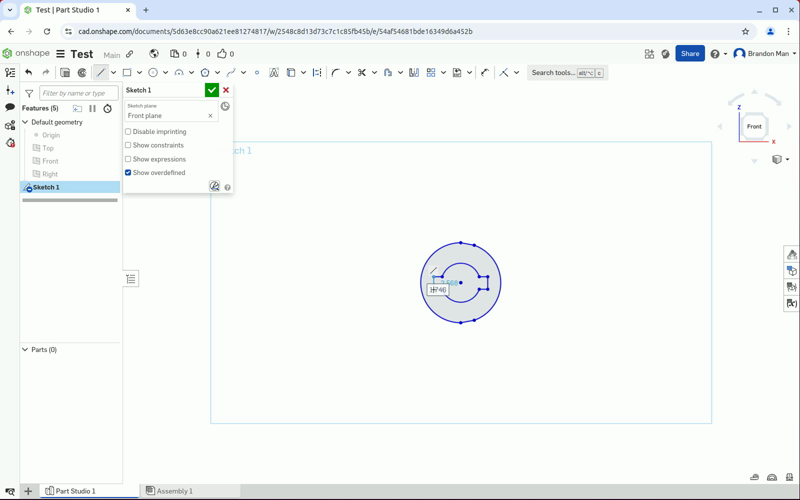
key(esc)
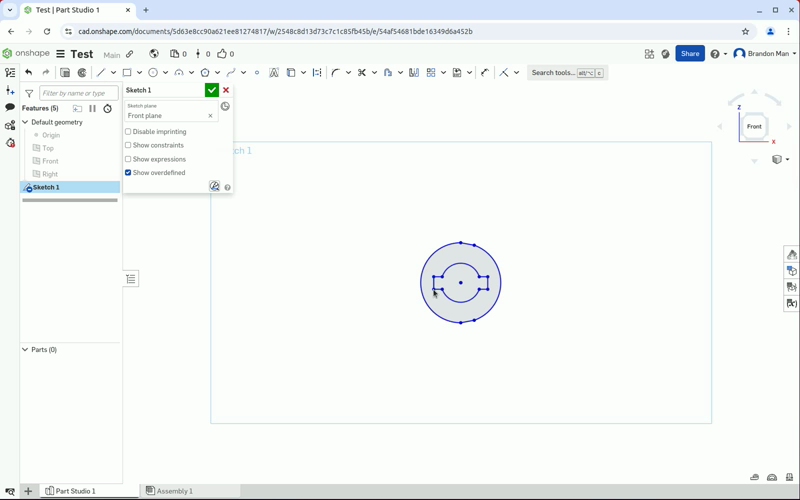
mouse_move(443, 254)
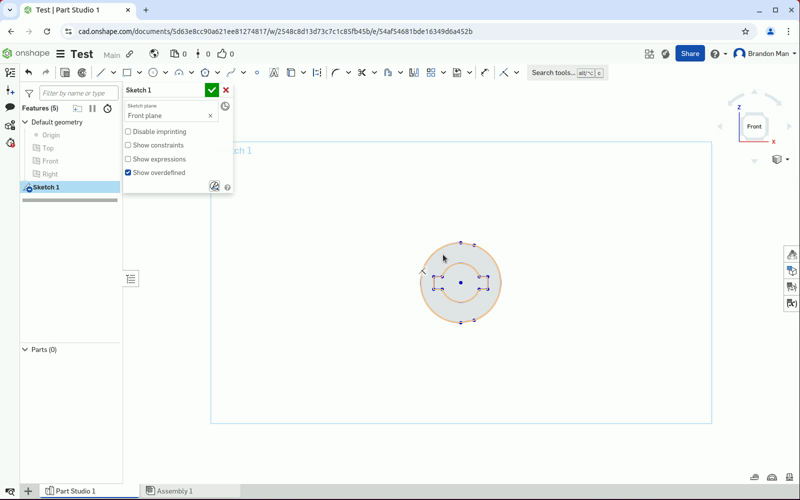
click(443, 254)
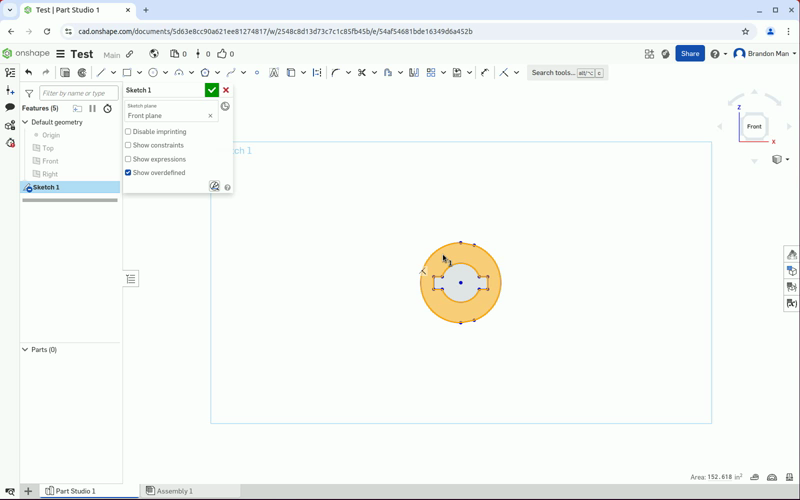
mouse_move(73, 352)
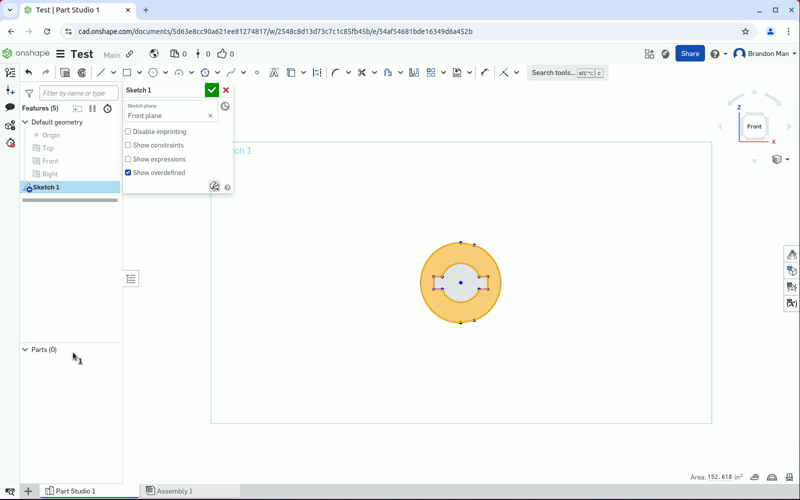
key(shift+y)
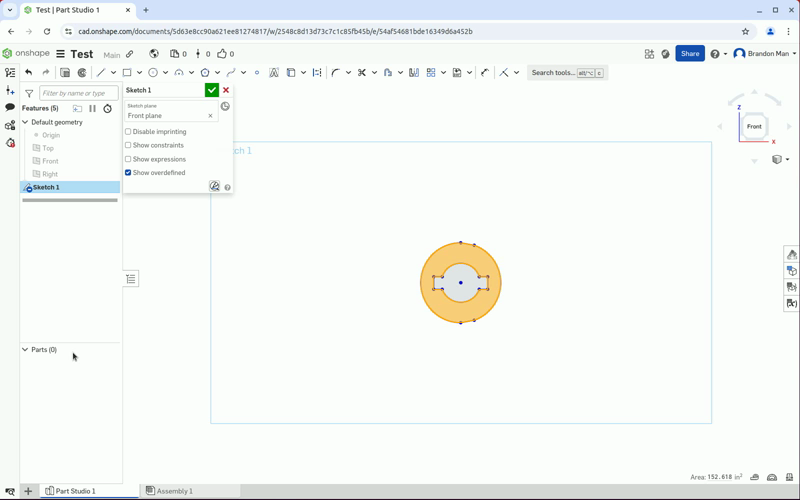
key(shift+e)
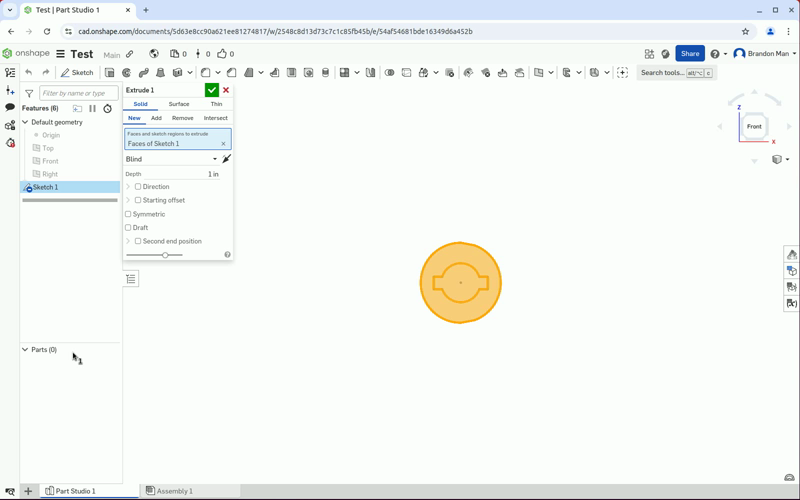
mouse_move(143, 106)
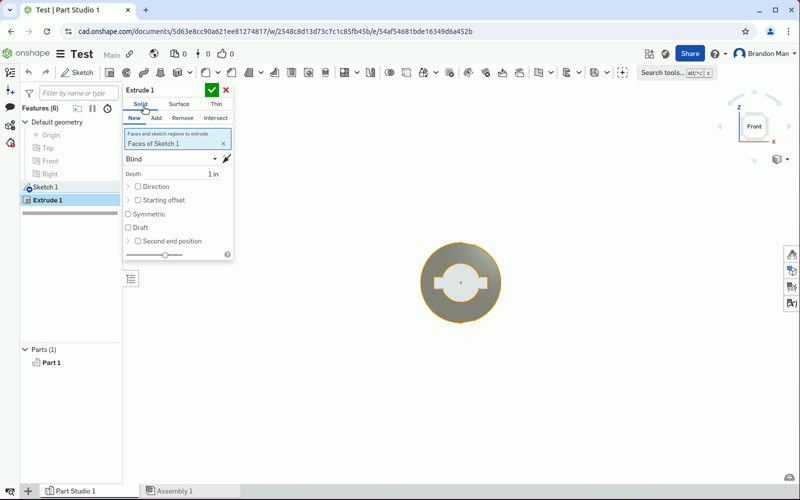
click(143, 106)
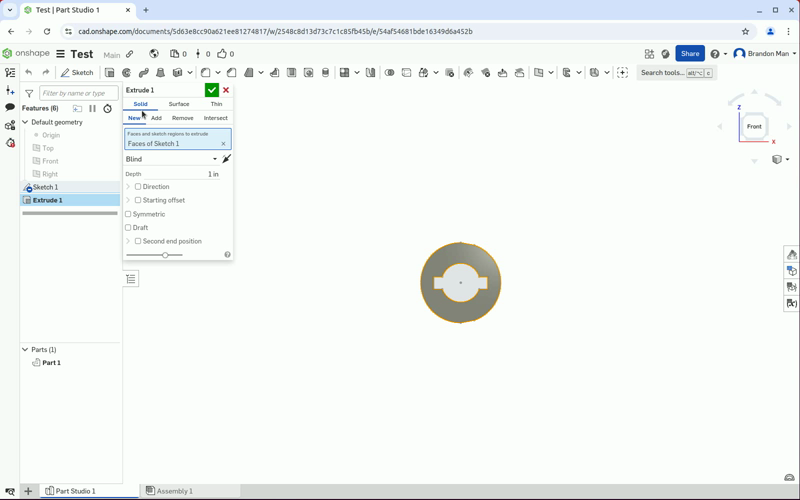
mouse_move(137, 120)
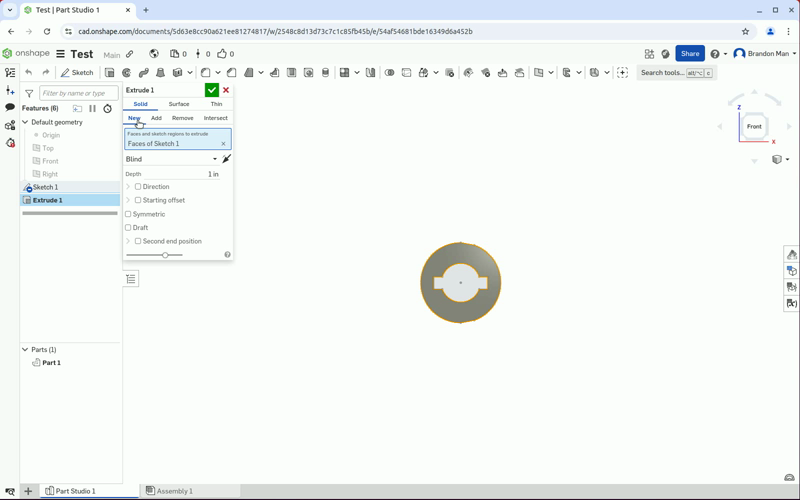
click(137, 120)
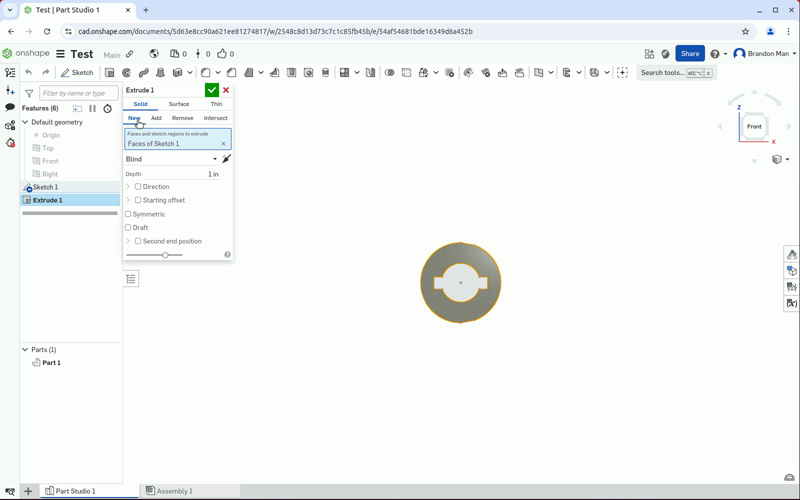
key(tab, 4)
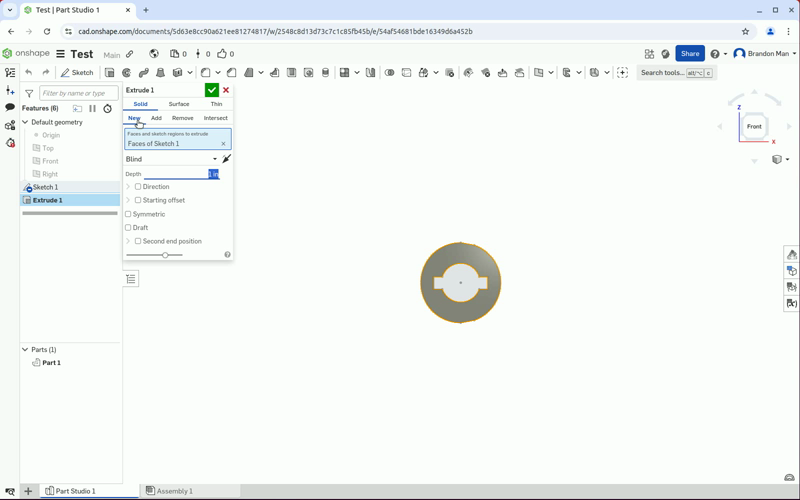
text(14.443)
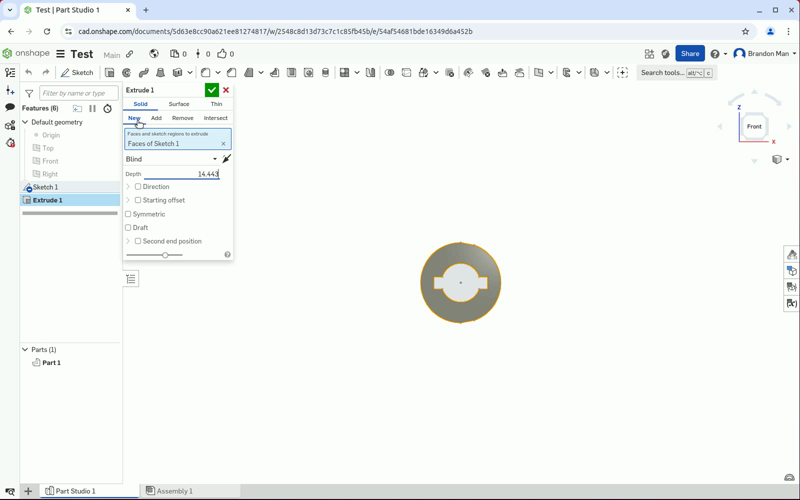
key(enter)
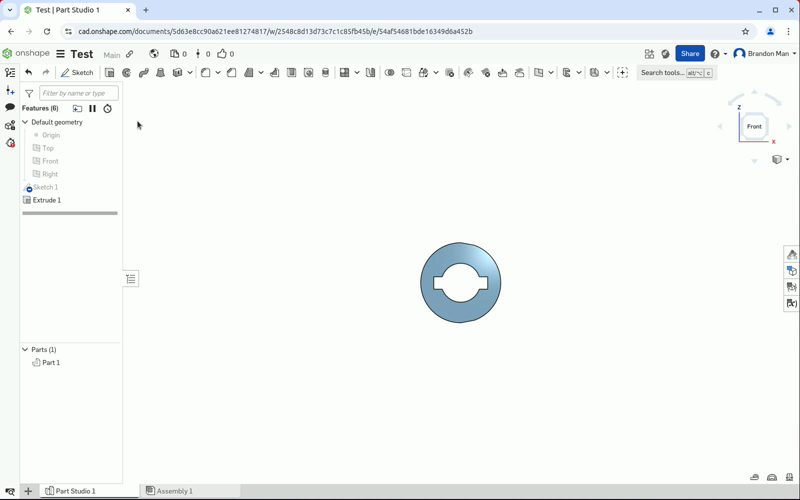
key(shift+h)
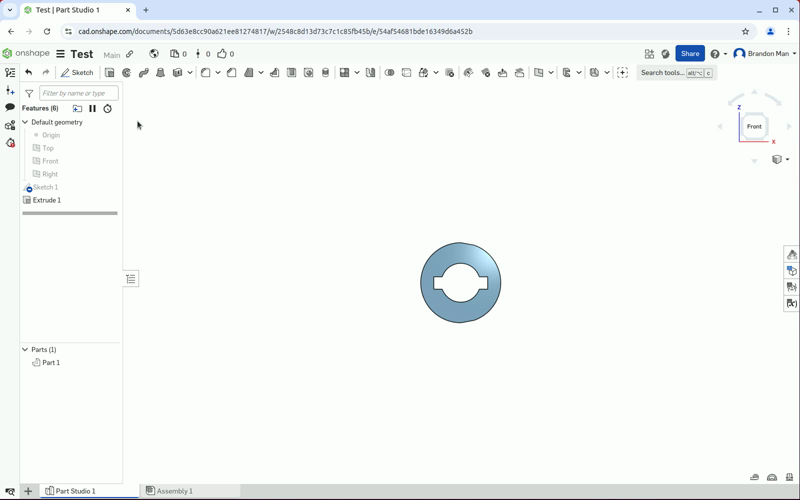
key(shift+h)
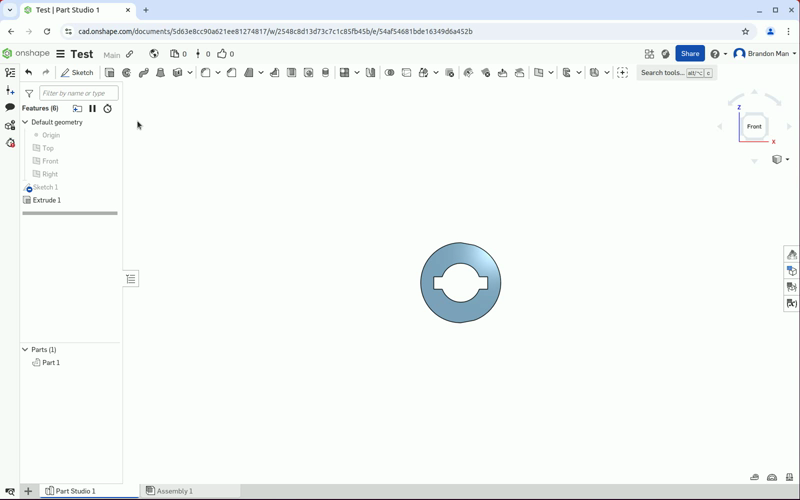
mouse_move(73, 189)
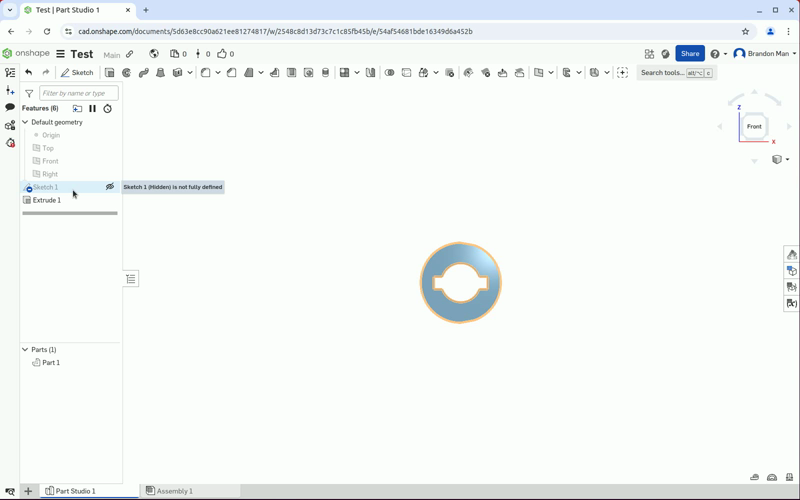
click(73, 189)
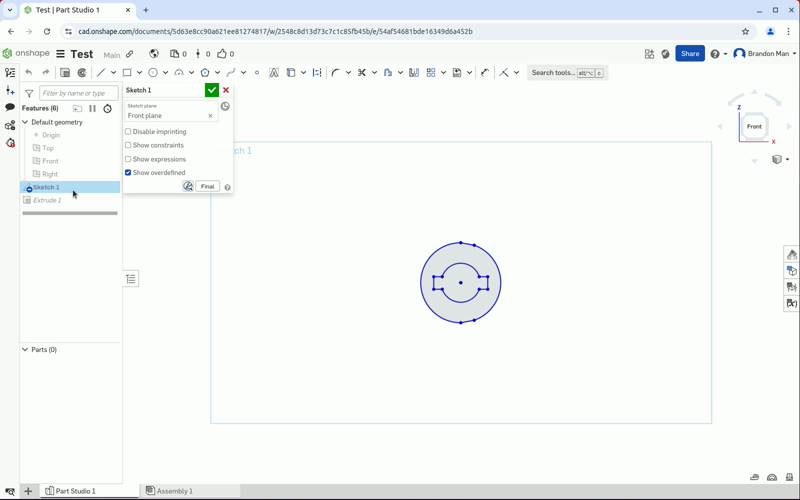
mouse_move(229, 92)
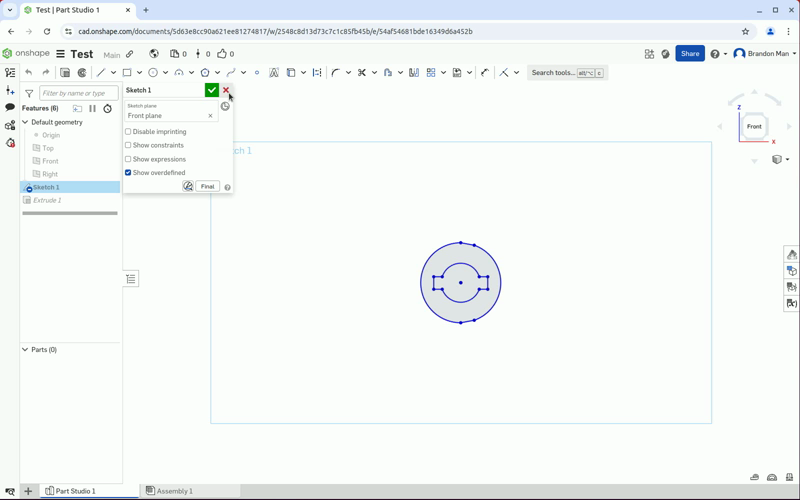
click(229, 92)
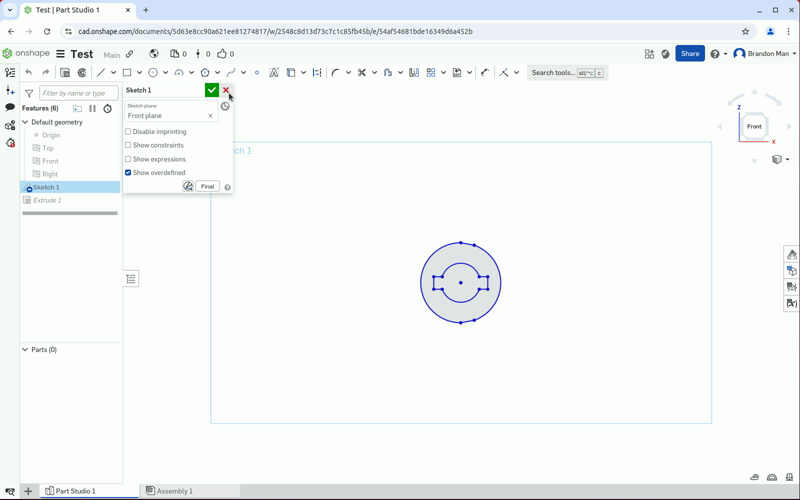
key(shift+s)
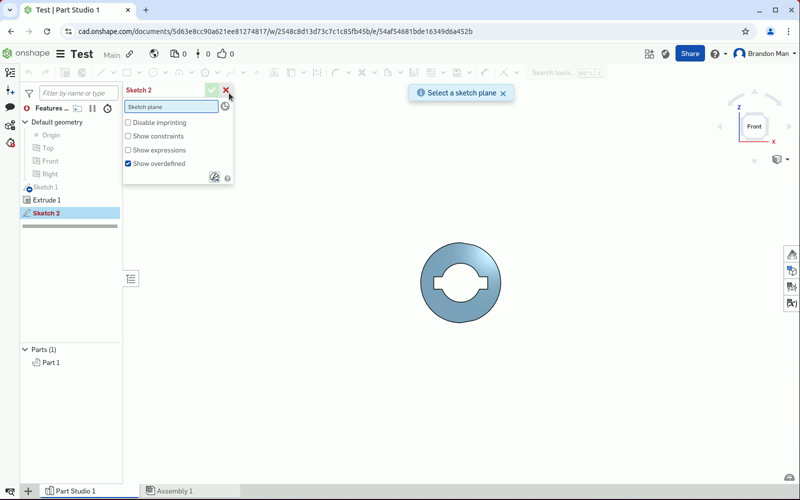
mouse_move(73, 163)
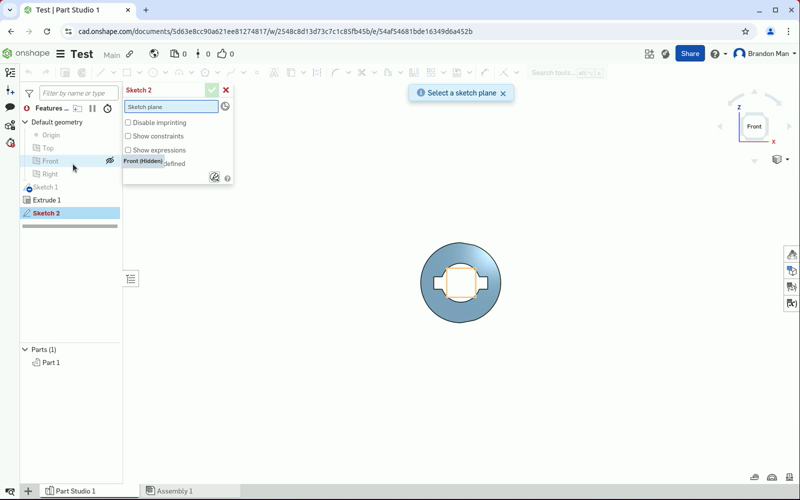
click(73, 163)
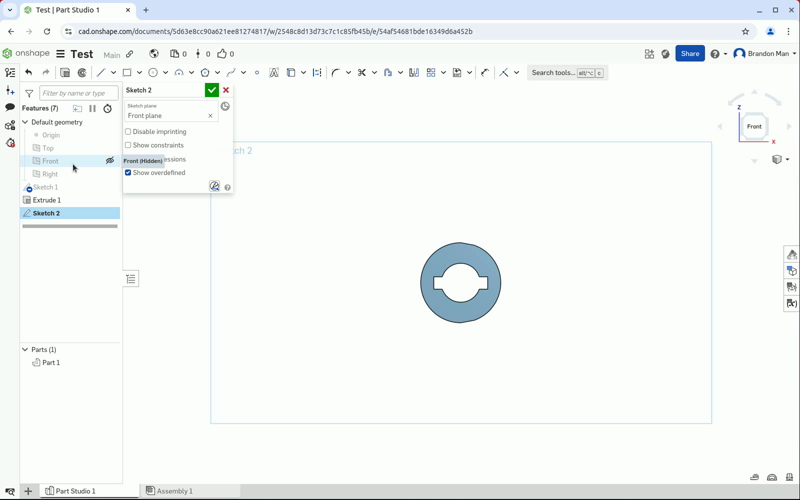
mouse_move(73, 352)
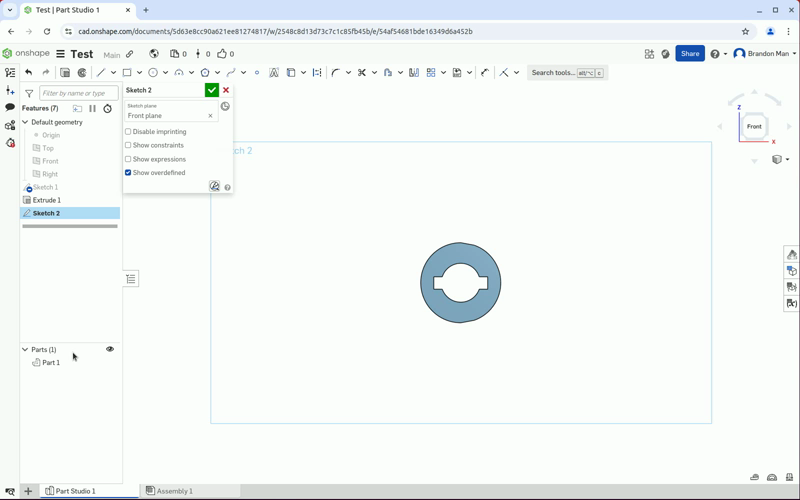
key(y)
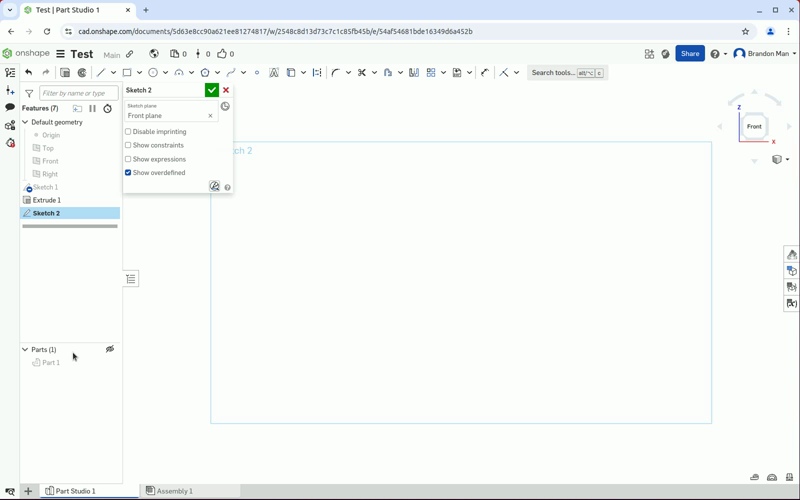
key(c)
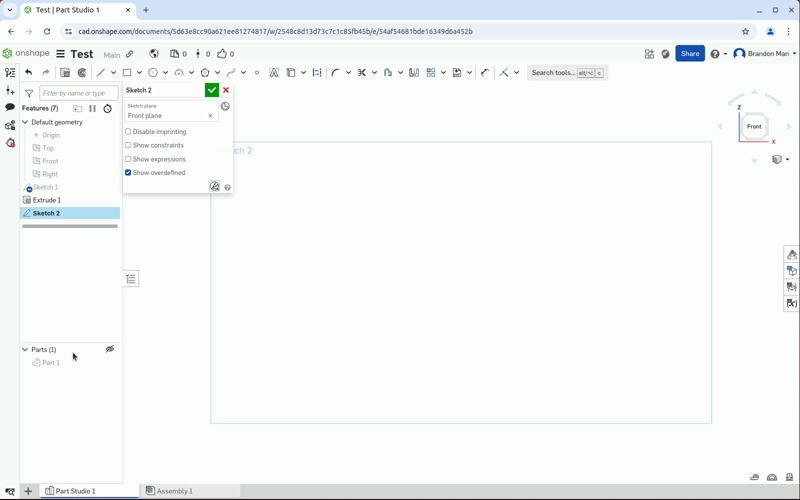
key_down(shift)
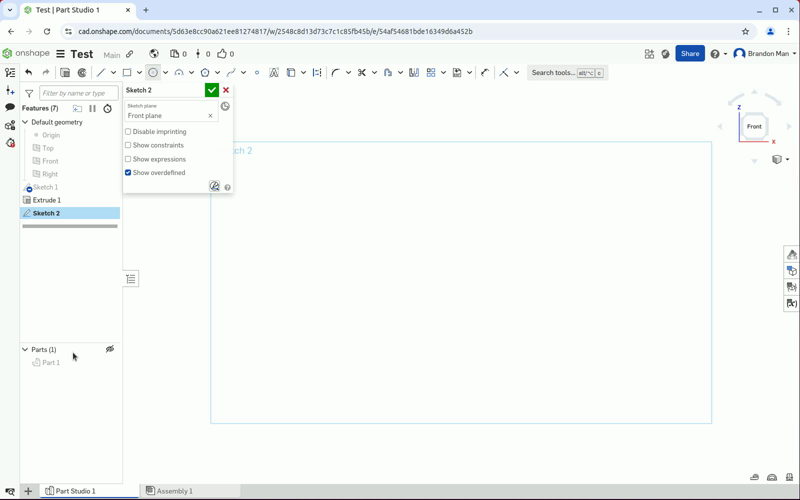
mouse_move(535, 282)
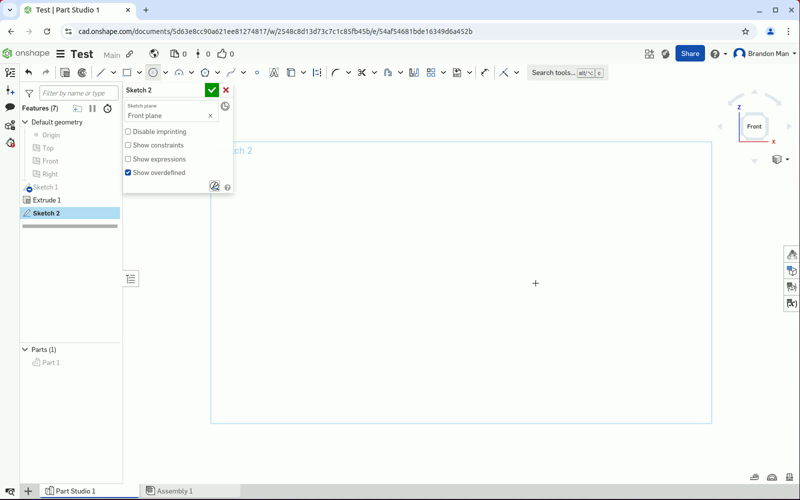
click(535, 282)
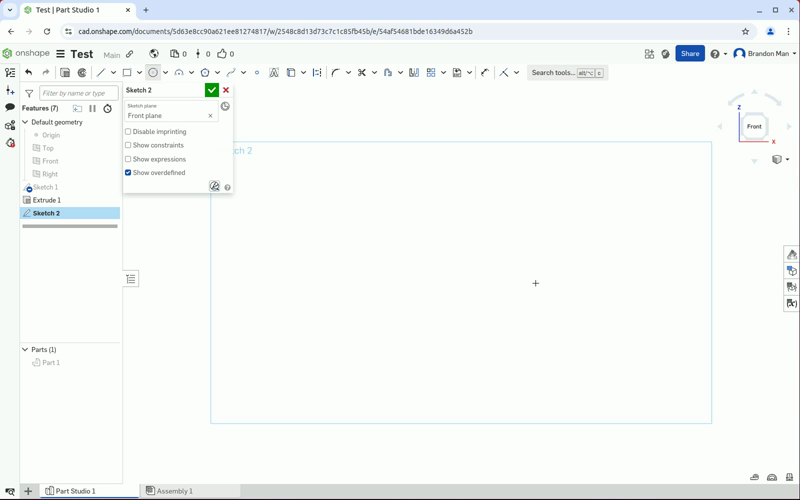
key_up(shift)
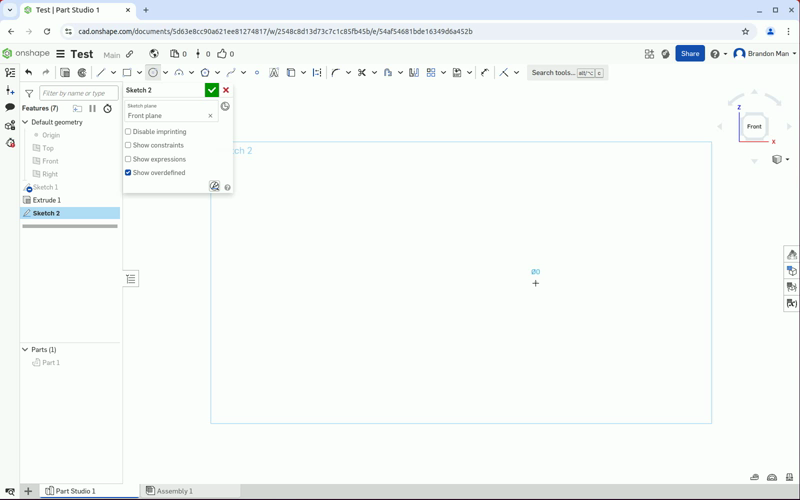
mouse_move(562, 282)
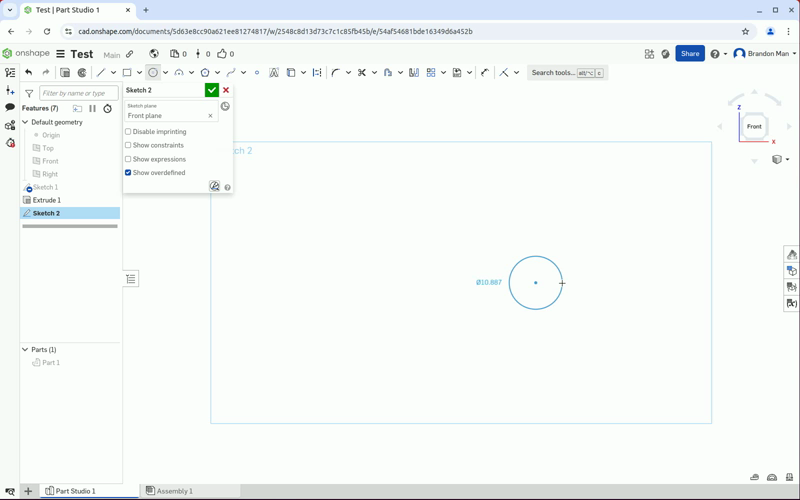
click(562, 282)
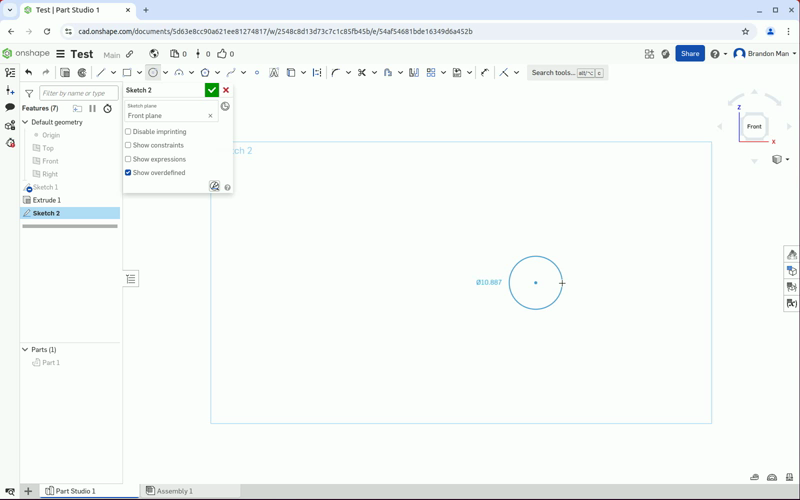
key(esc)
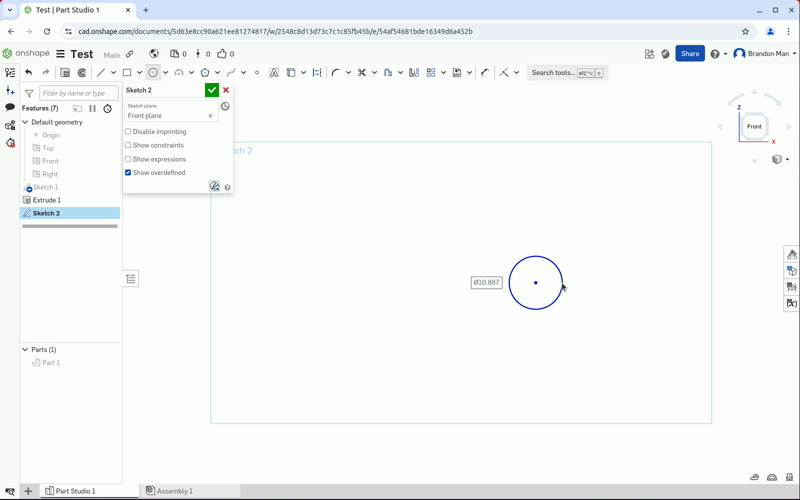
key(c)
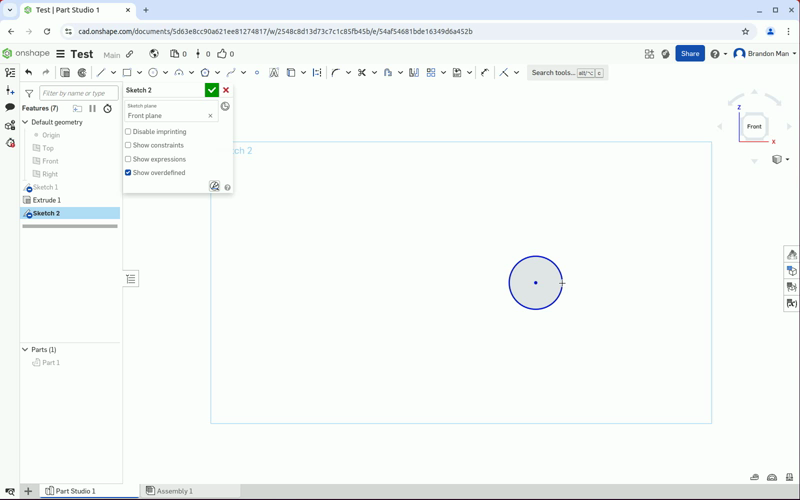
key_down(shift)
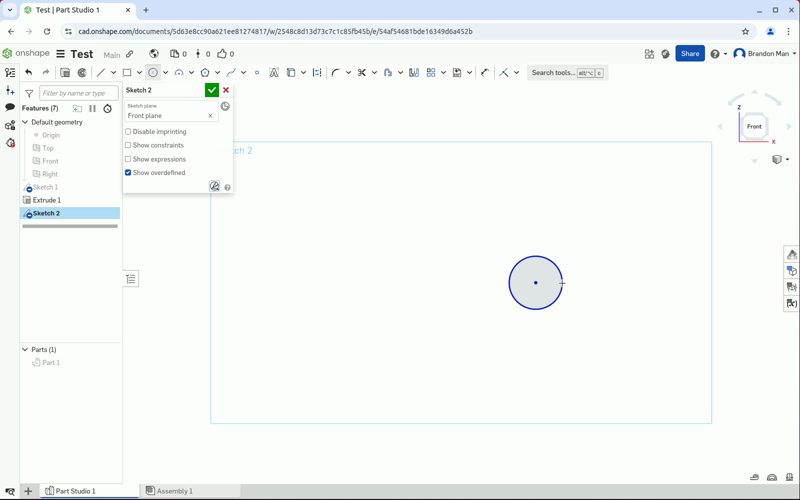
mouse_move(535, 282)
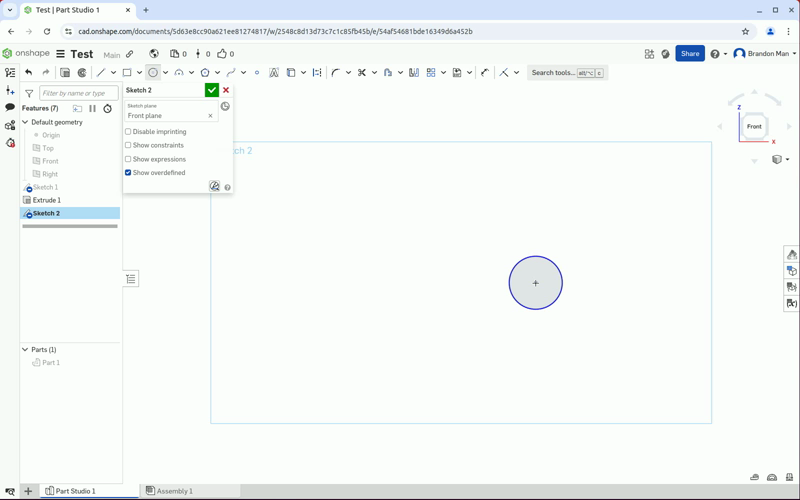
click(535, 282)
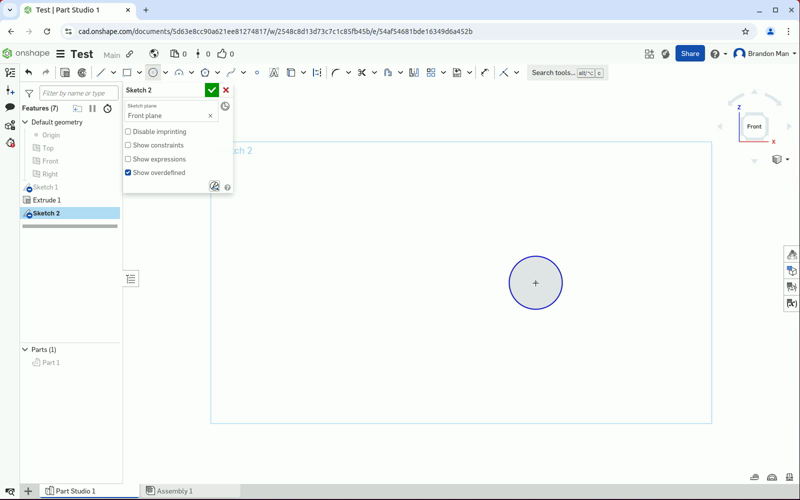
key_up(shift)
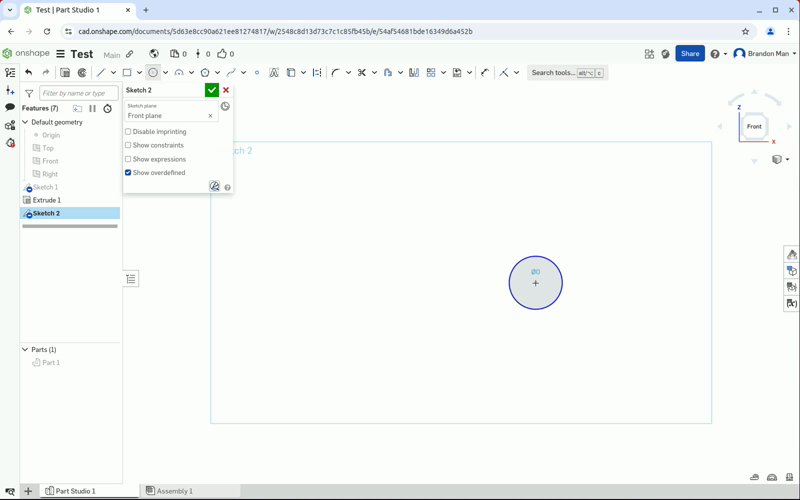
mouse_move(555, 282)
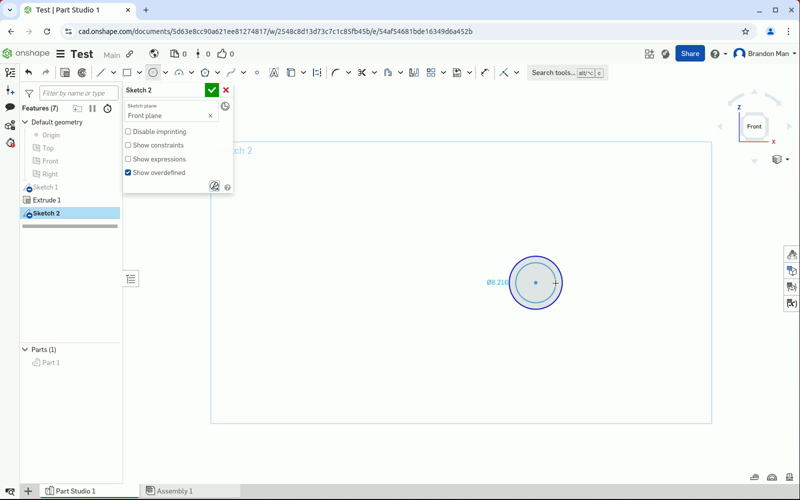
click(555, 282)
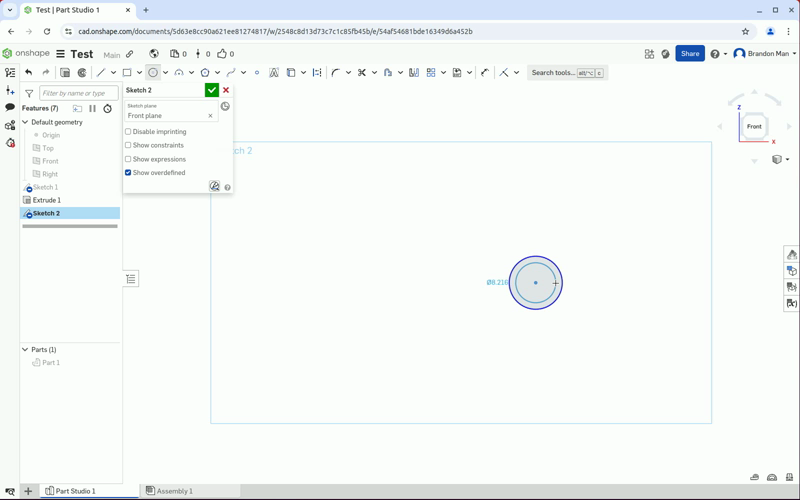
key(esc)
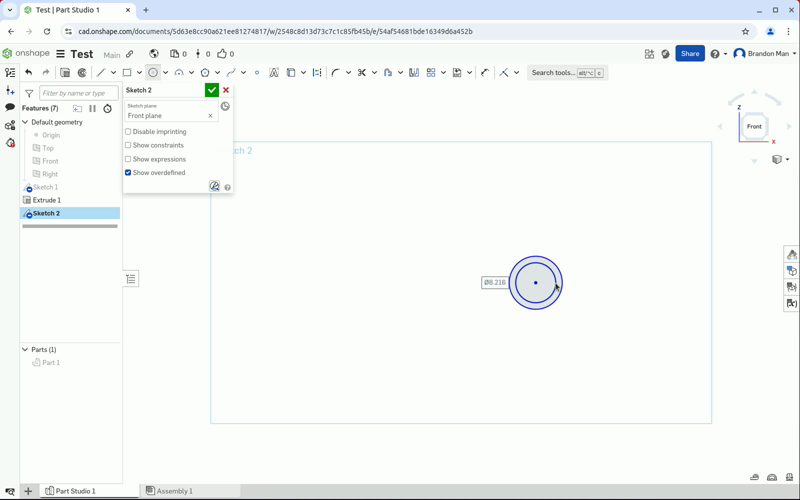
mouse_move(525, 302)
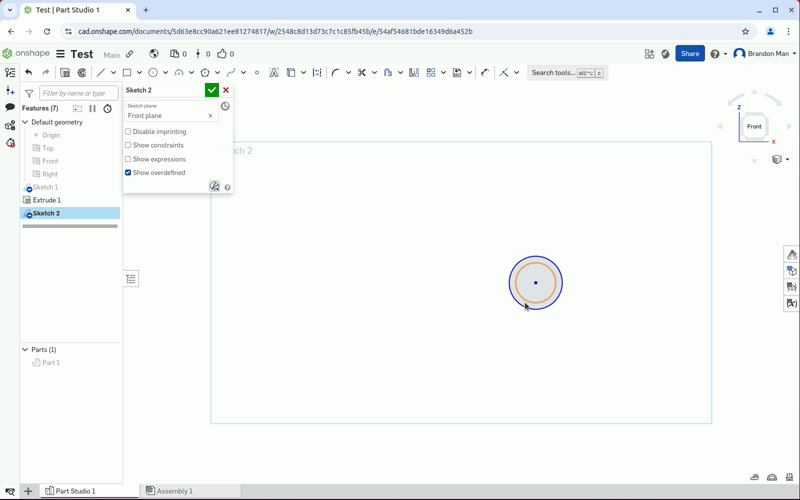
scroll(6)
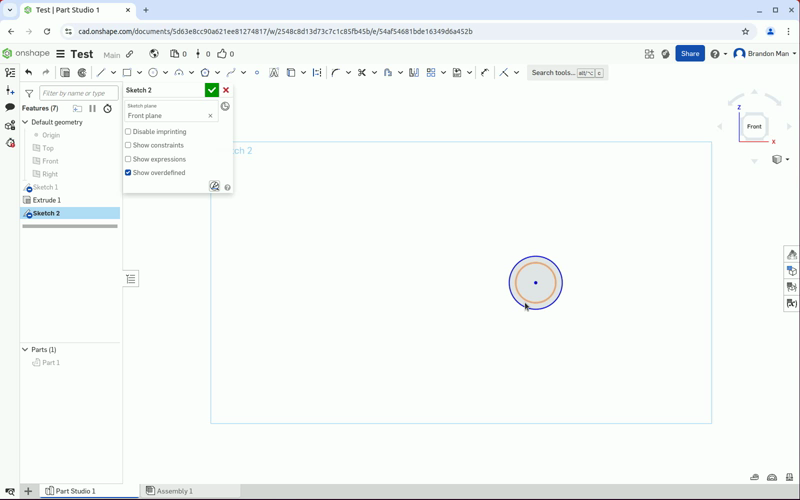
scroll(6)
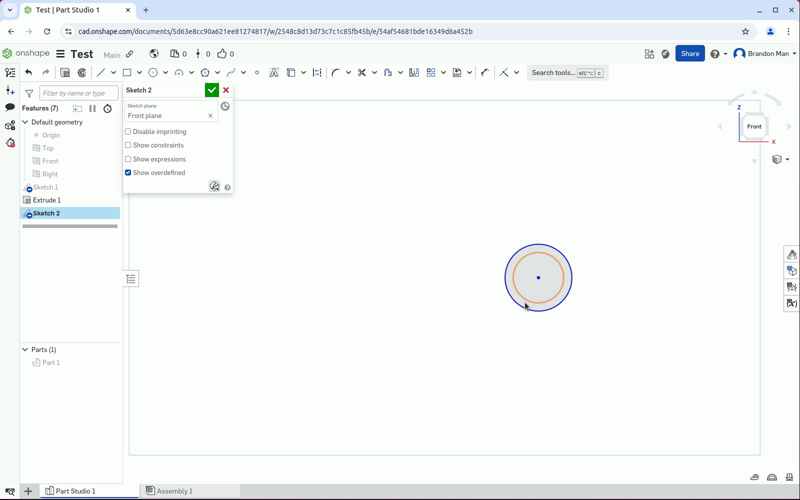
scroll(6)
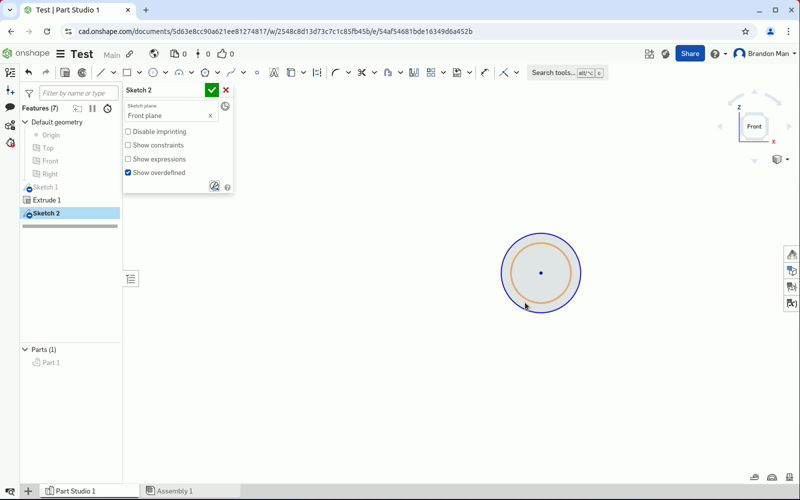
scroll(6)
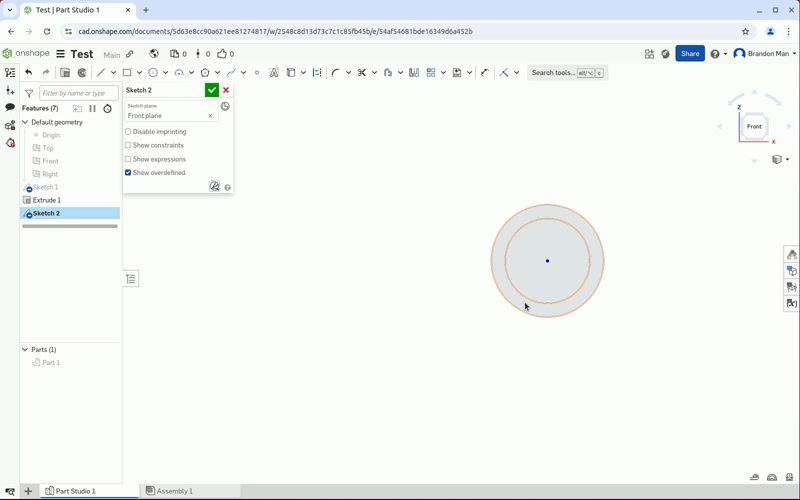
scroll(6)
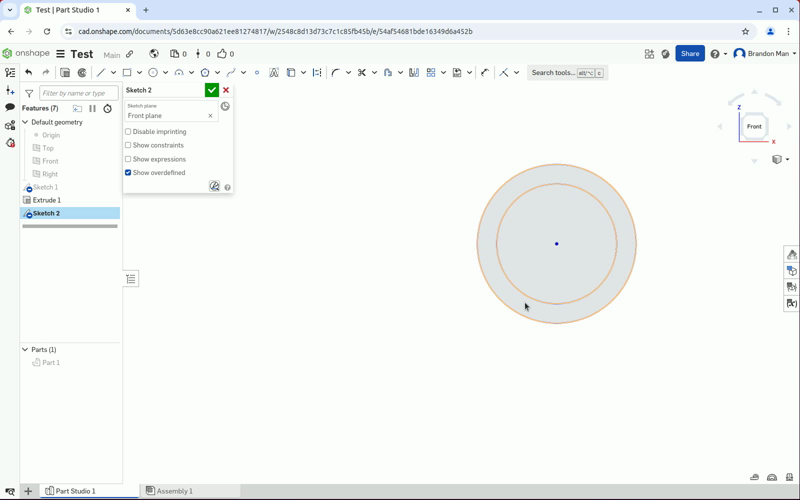
scroll(6)
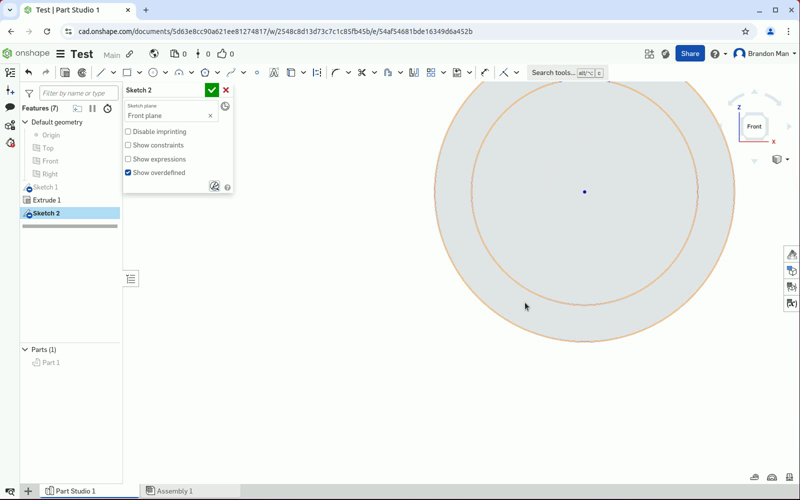
scroll(6)
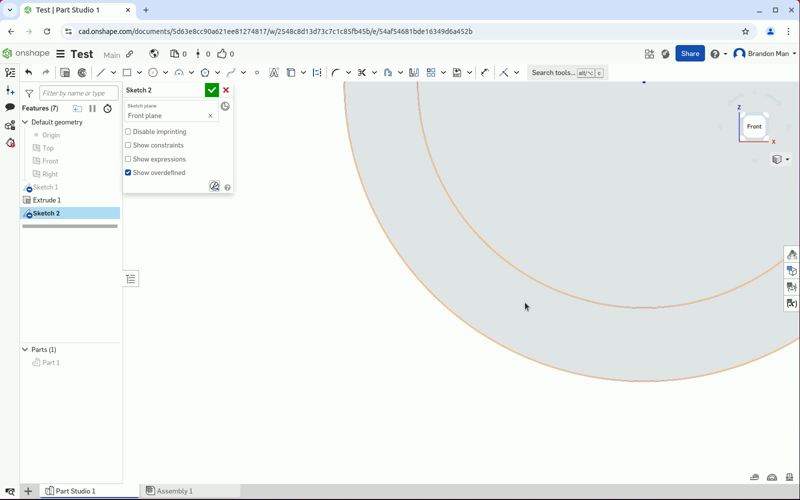
click(525, 302)
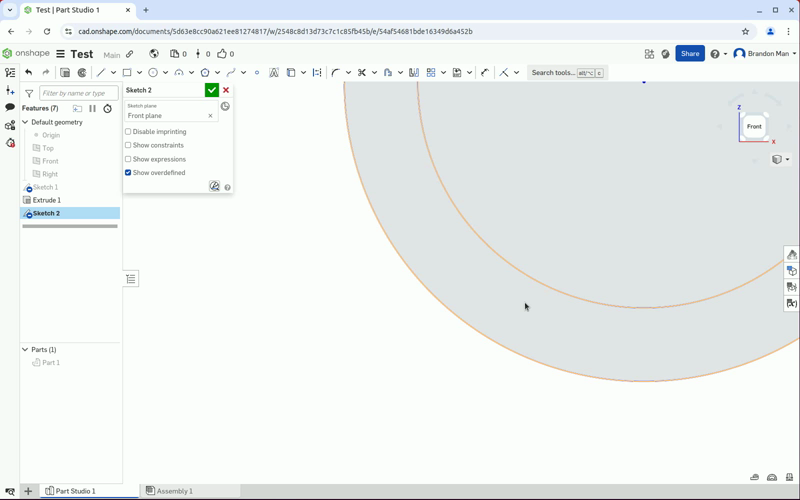
scroll(-6)
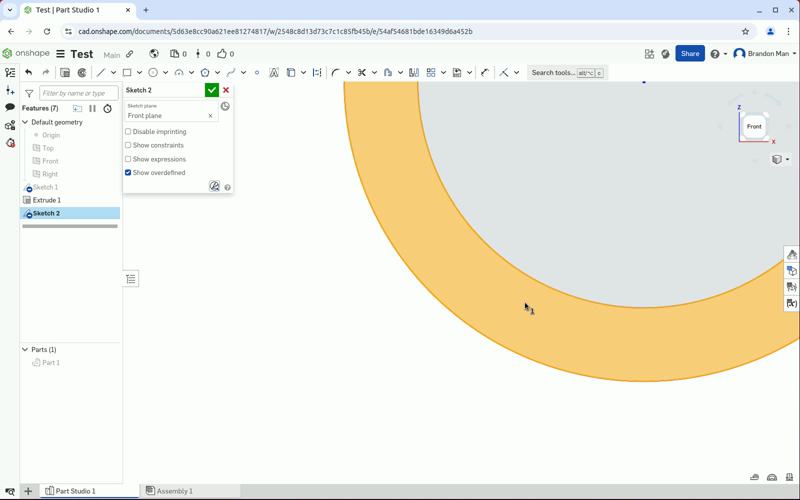
scroll(-6)
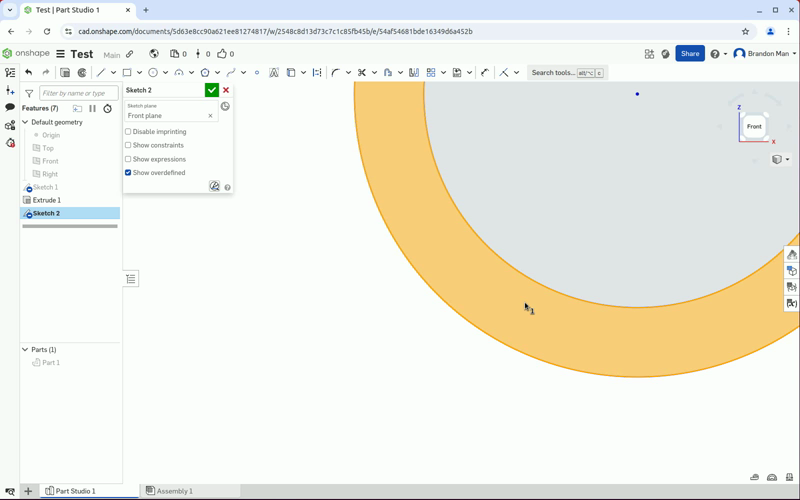
scroll(-6)
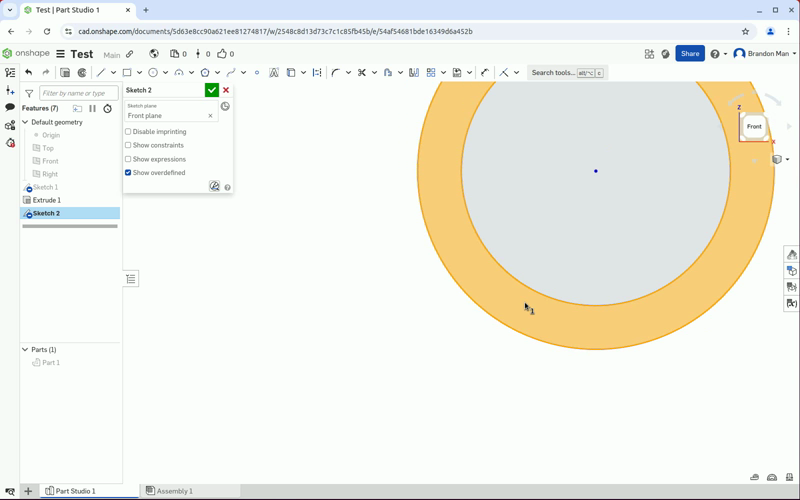
scroll(-6)
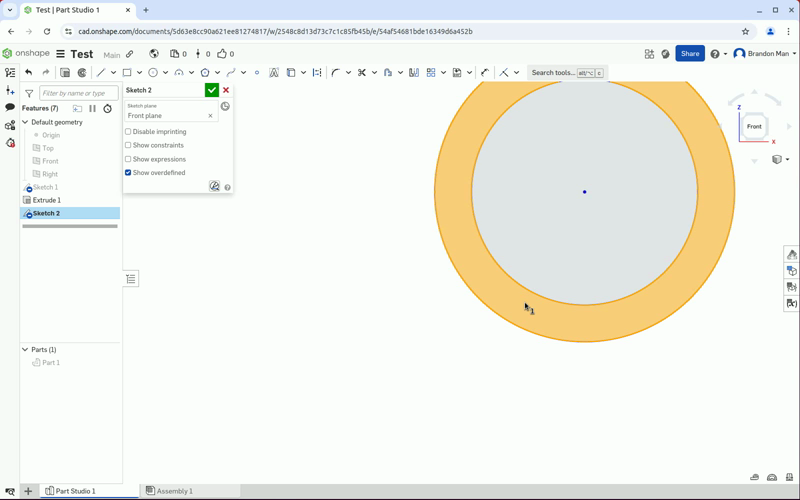
scroll(-6)
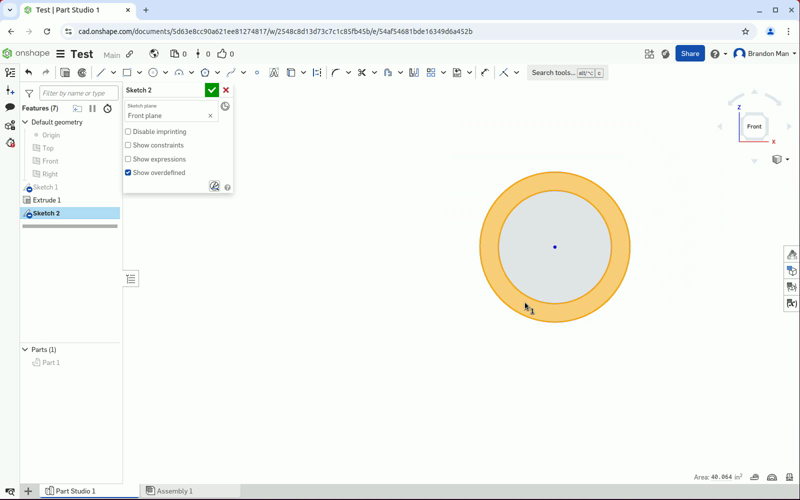
scroll(-6)
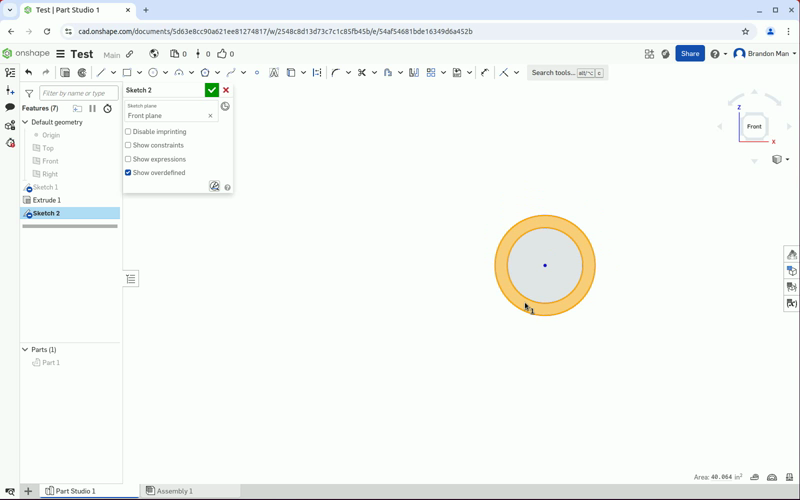
scroll(-6)
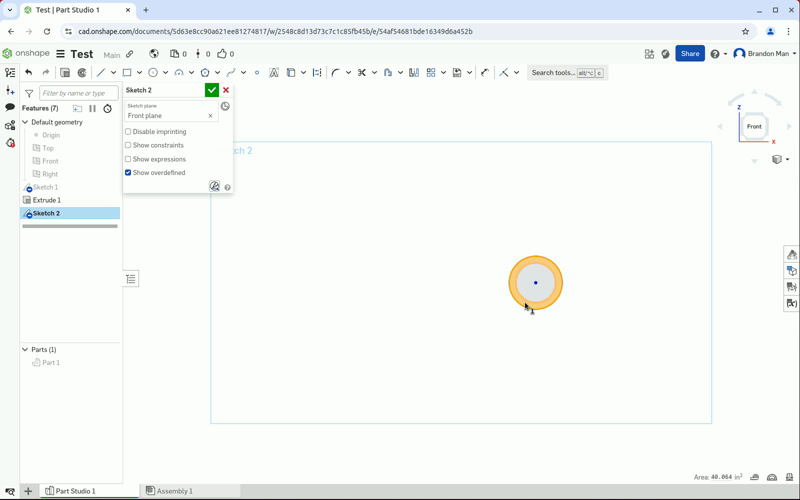
mouse_move(73, 352)
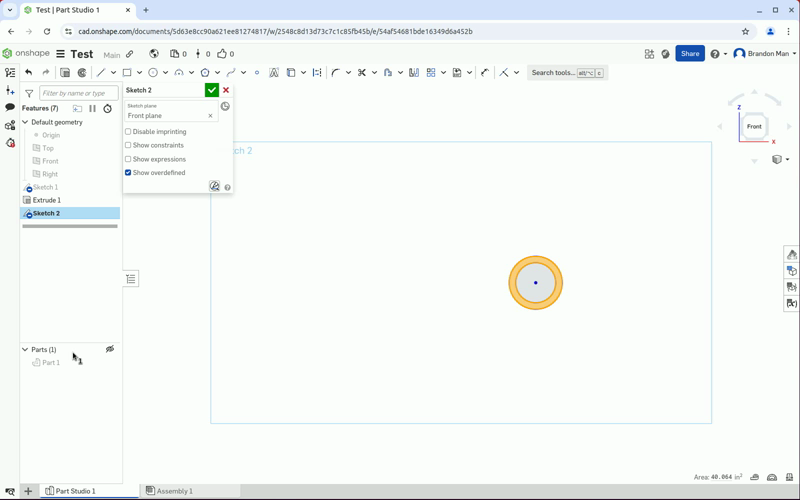
key(shift+y)
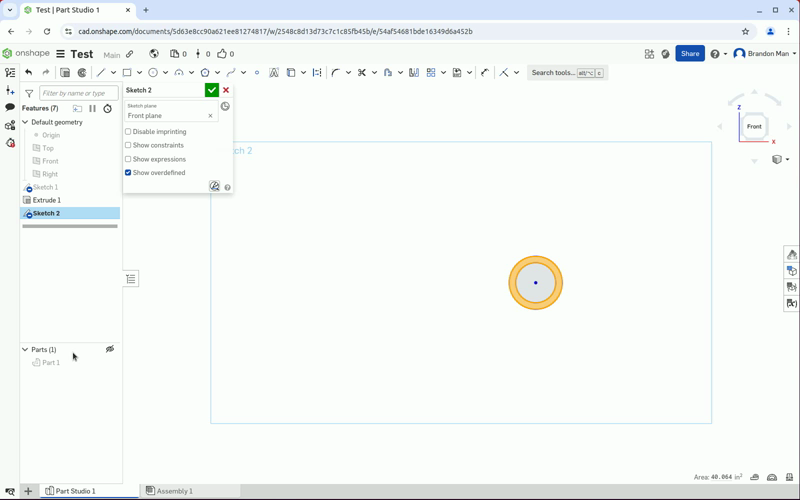
key(shift+e)
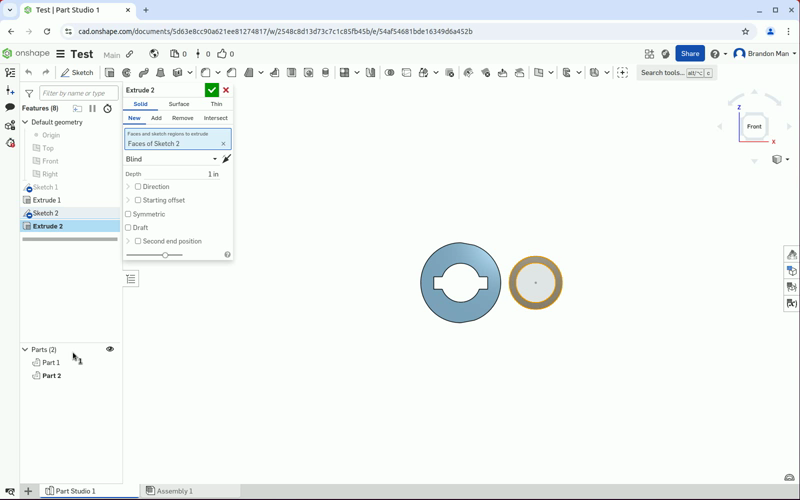
mouse_move(143, 106)
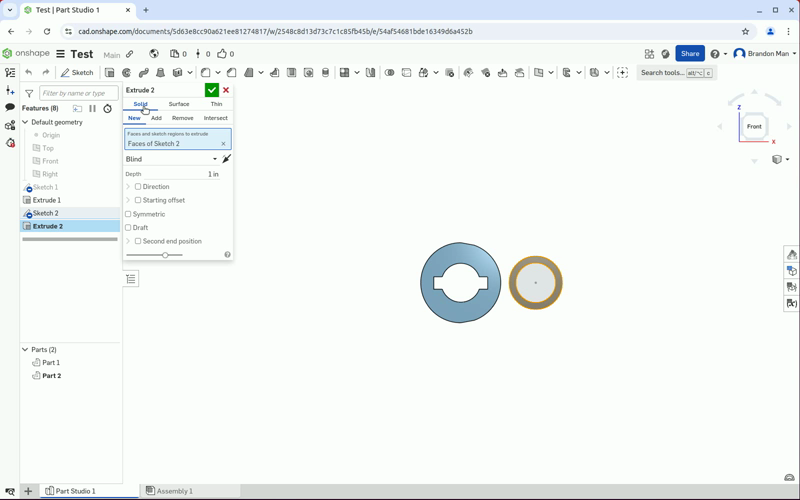
click(143, 106)
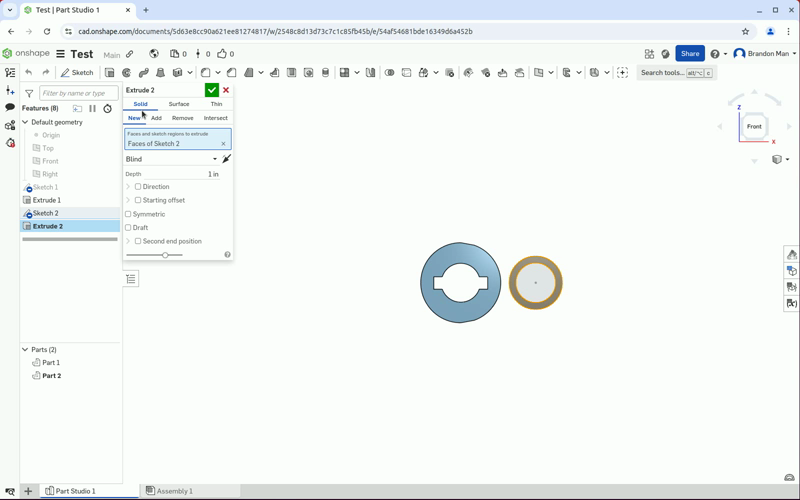
mouse_move(137, 120)
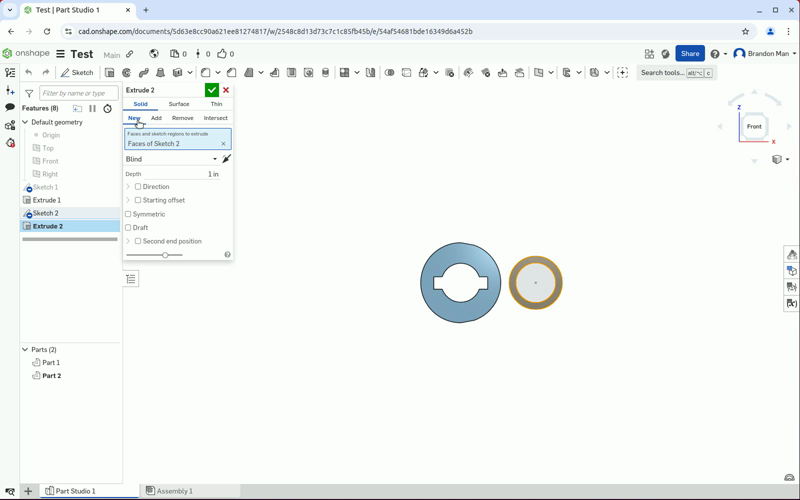
click(137, 120)
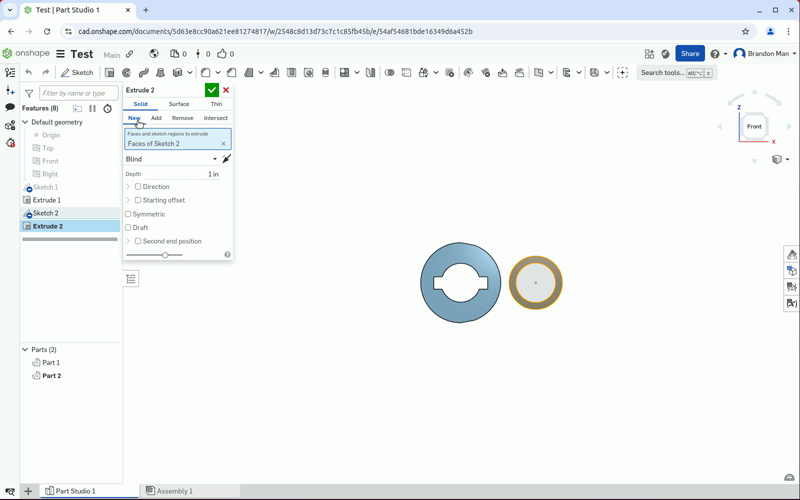
key(tab, 4)
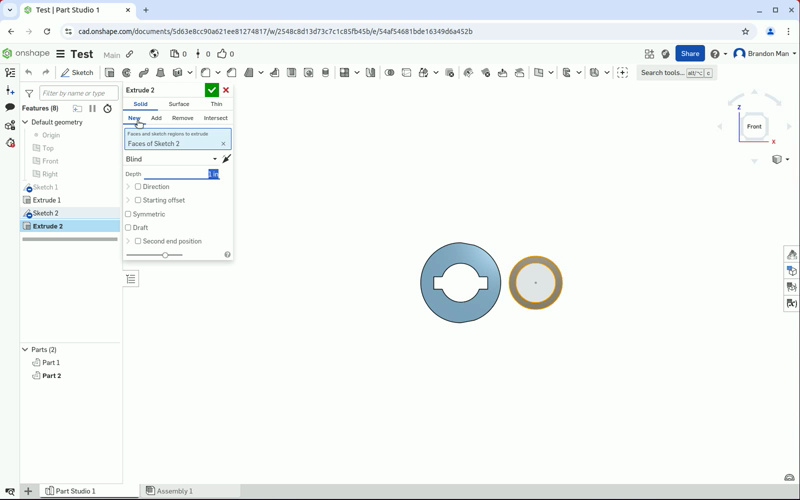
text(3.611)
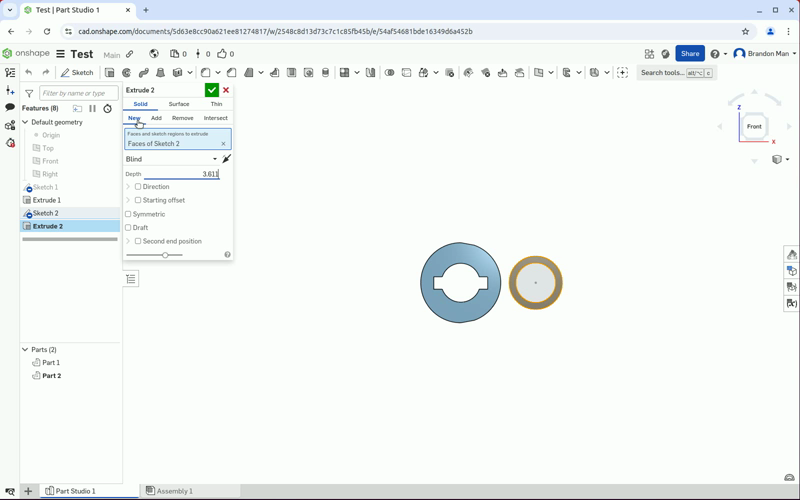
key(enter)
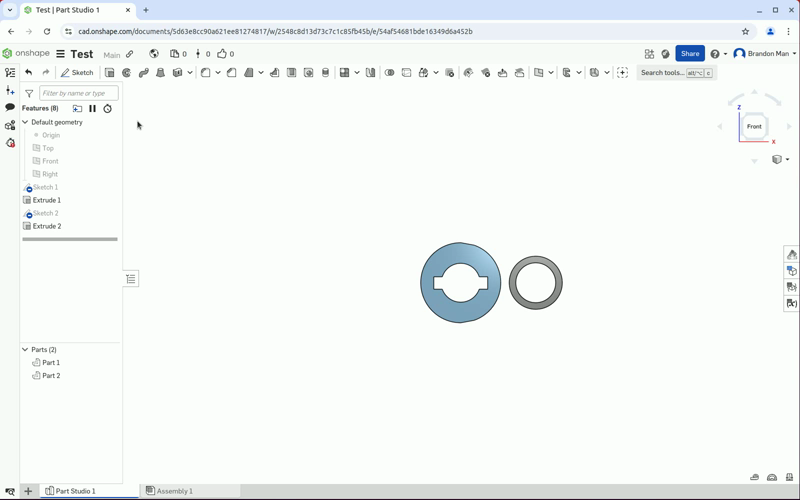
key(shift+h)
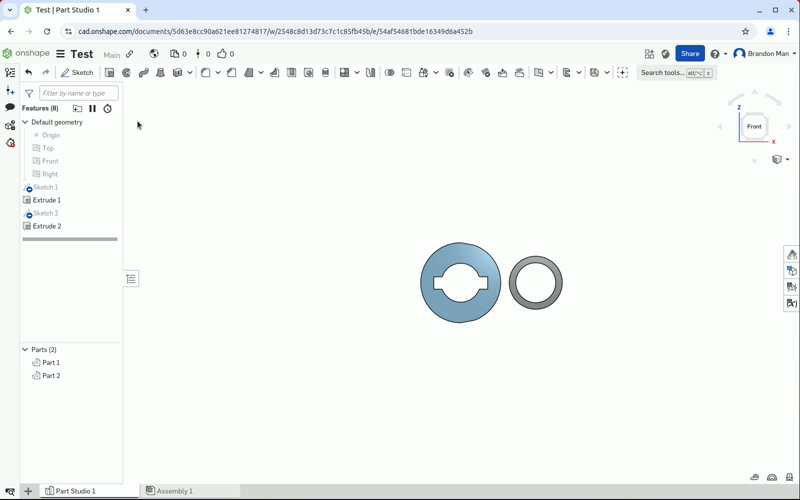
key(shift+h)
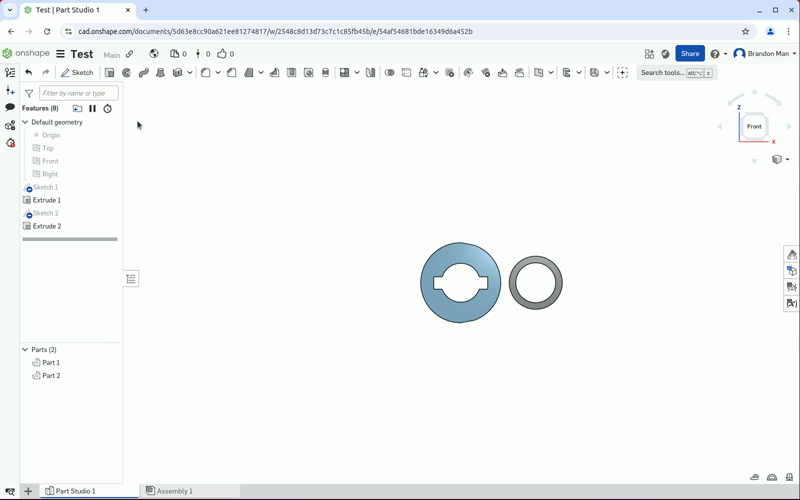
mouse_move(73, 189)
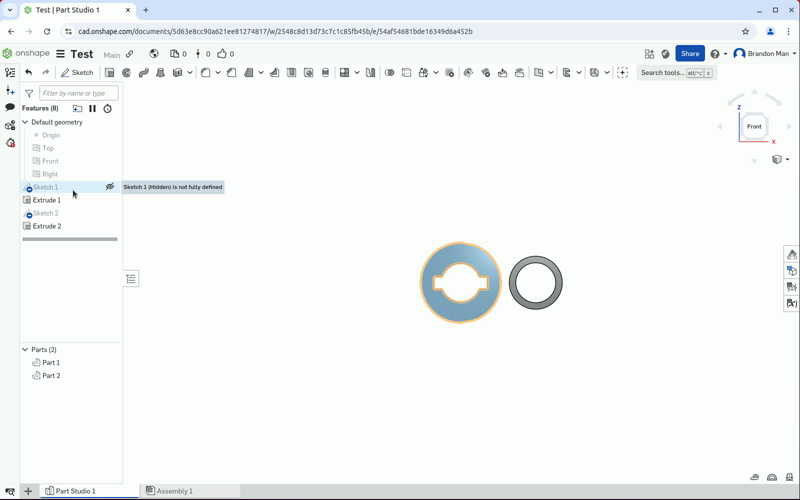
click(73, 189)
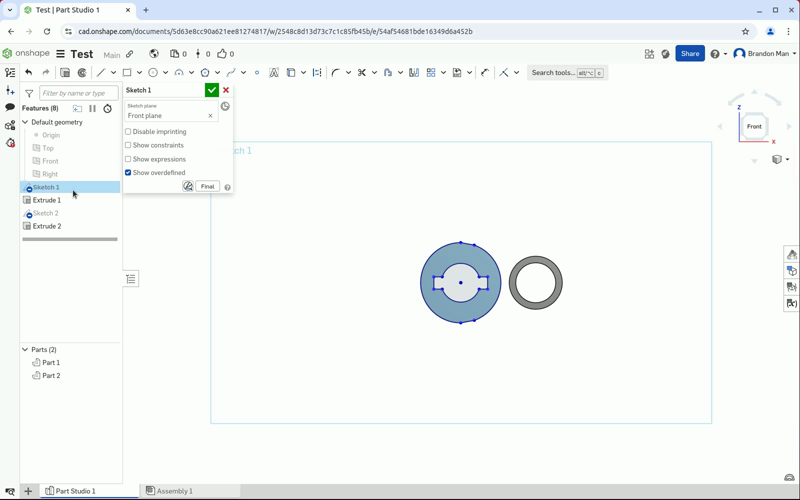
mouse_move(229, 92)
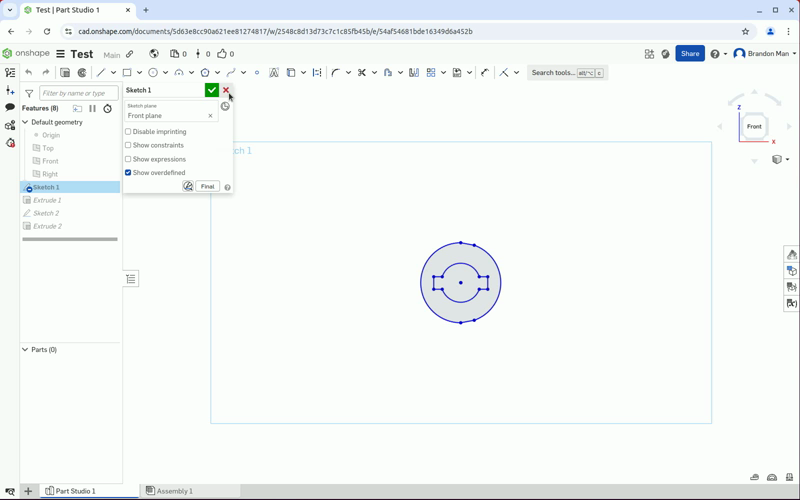
click(229, 92)
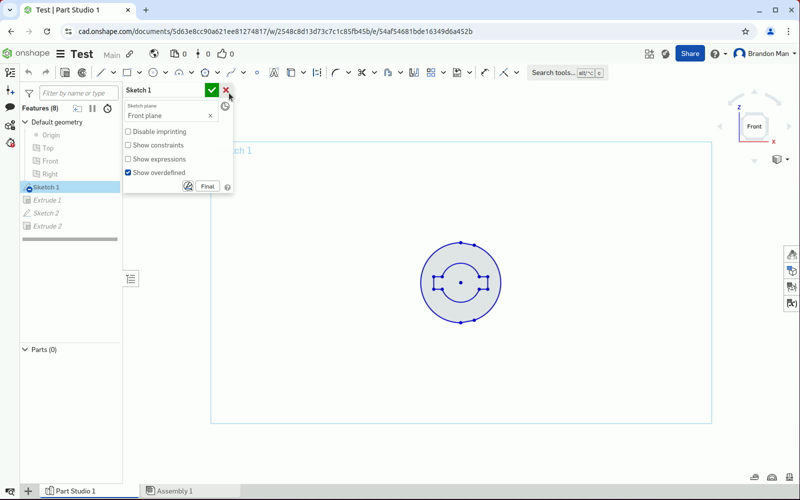
key(shift+s)
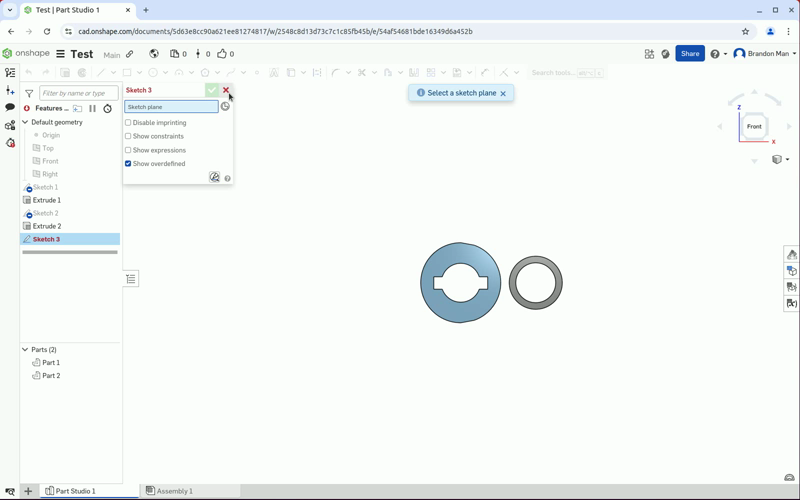
mouse_move(73, 163)
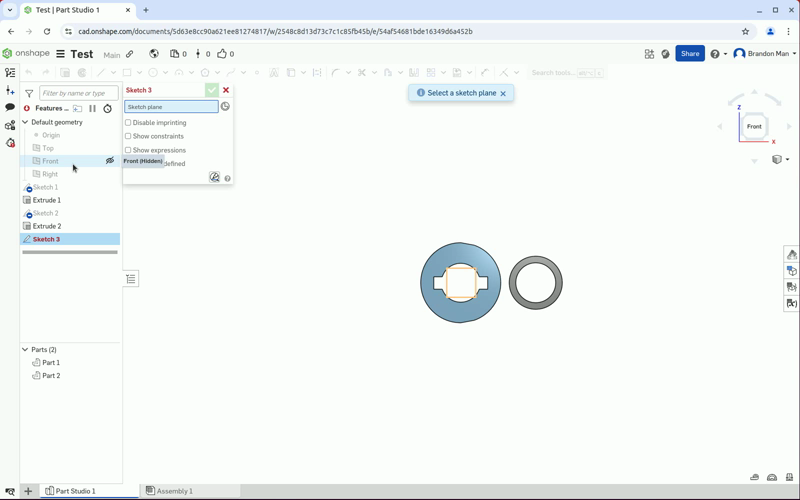
click(73, 163)
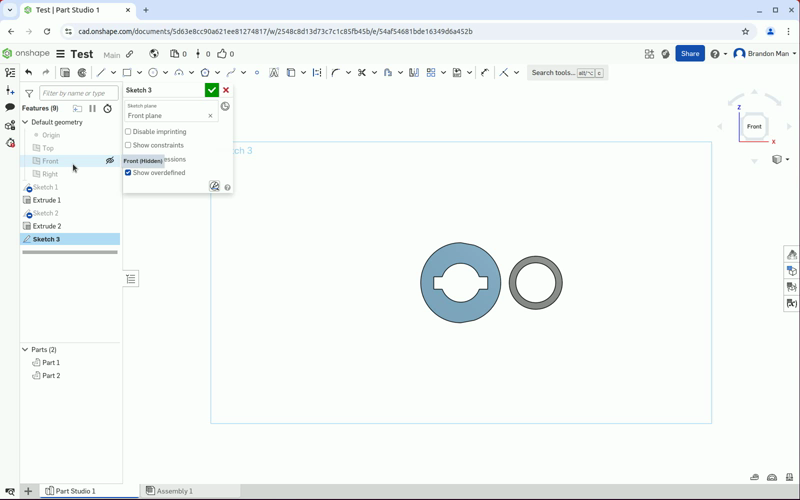
mouse_move(73, 352)
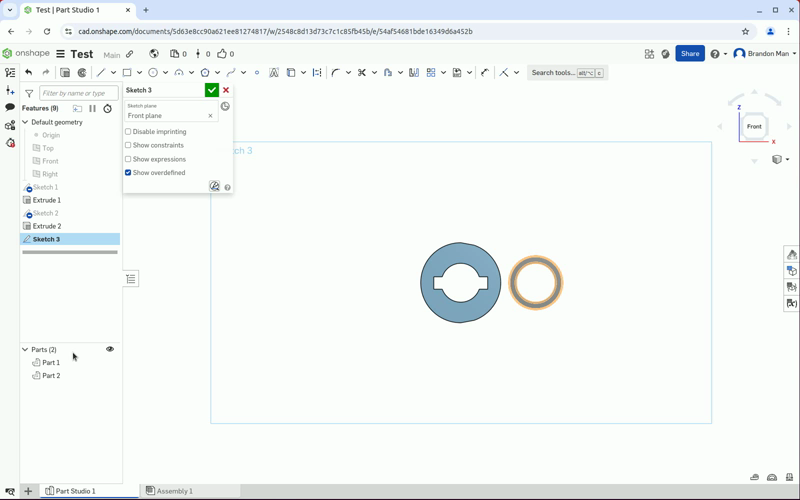
key(y)
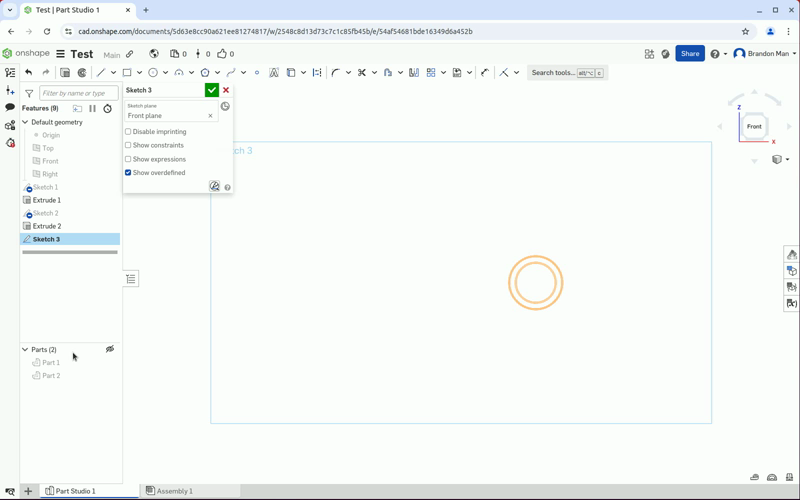
key(l)
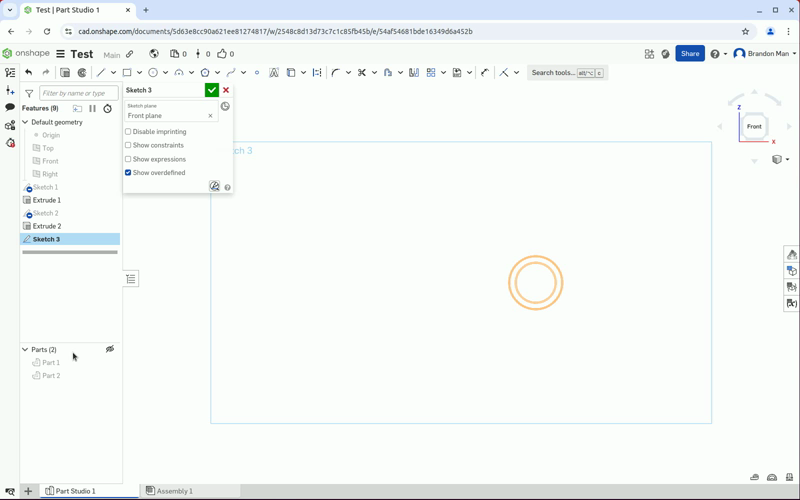
key_down(shift)
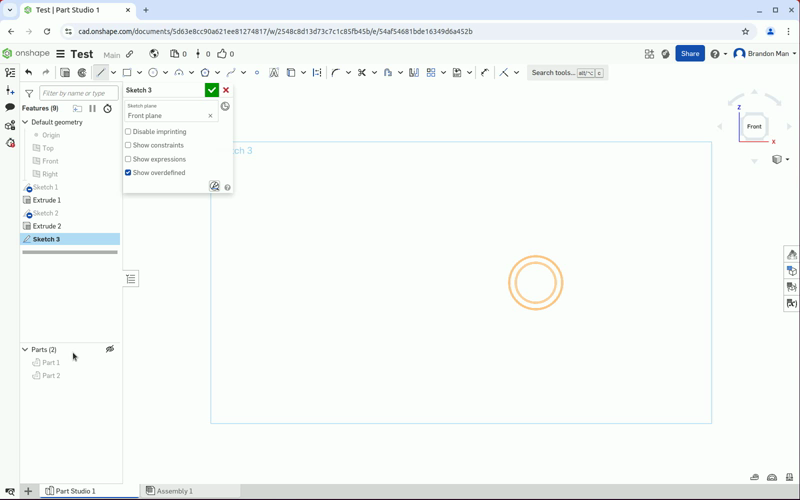
mouse_move(473, 320)
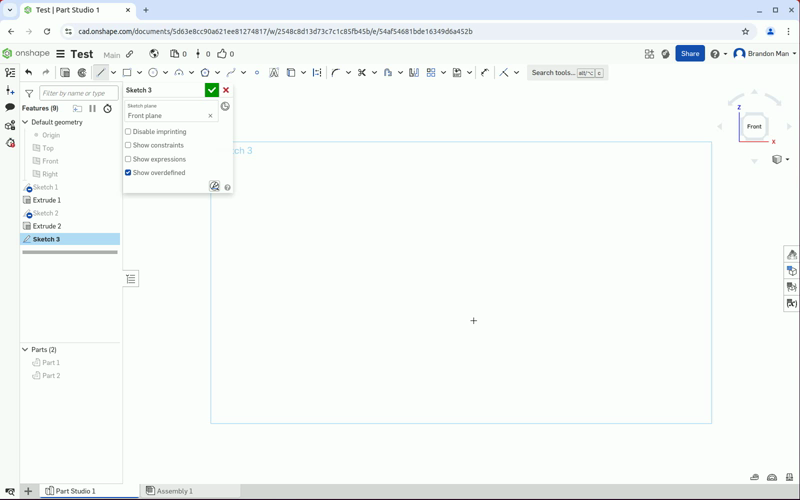
click(473, 320)
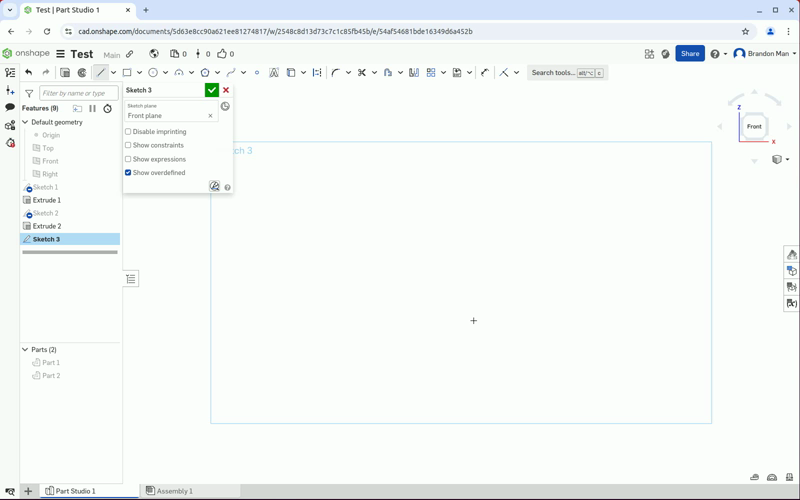
key_up(shift)
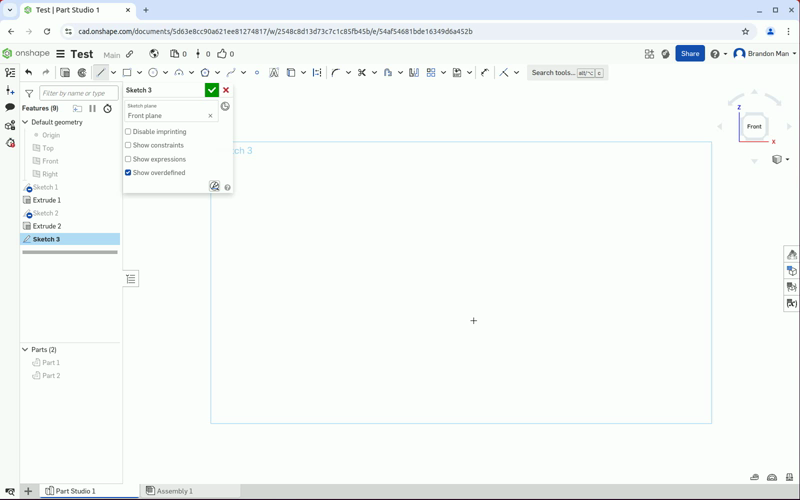
key_down(shift)
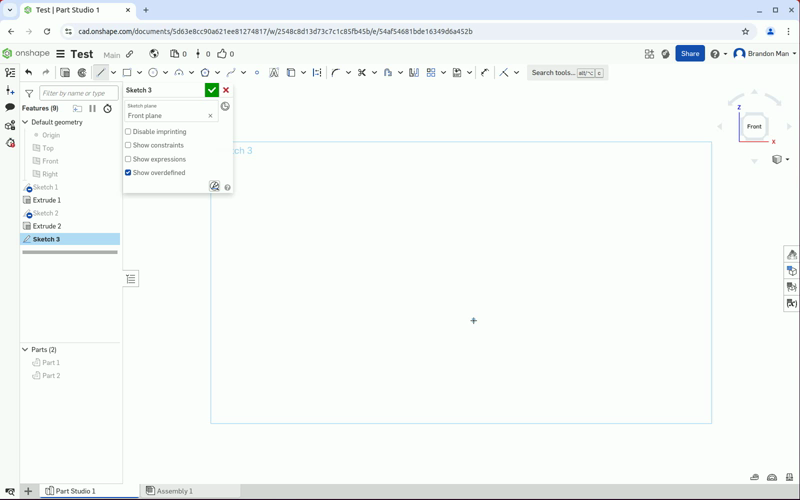
mouse_move(503, 320)
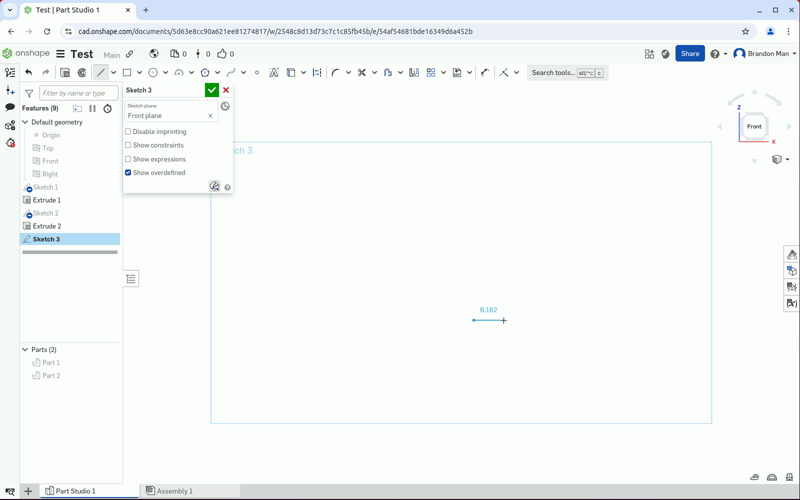
mouse_move(494, 316)
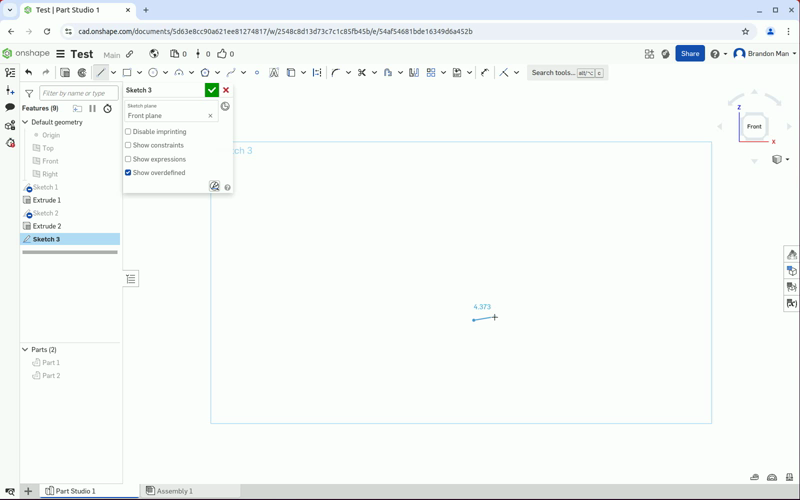
click(494, 316)
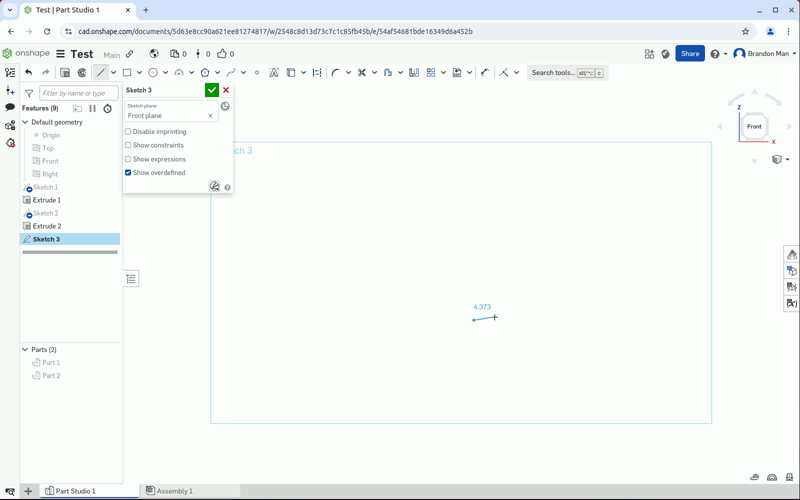
key_up(shift)
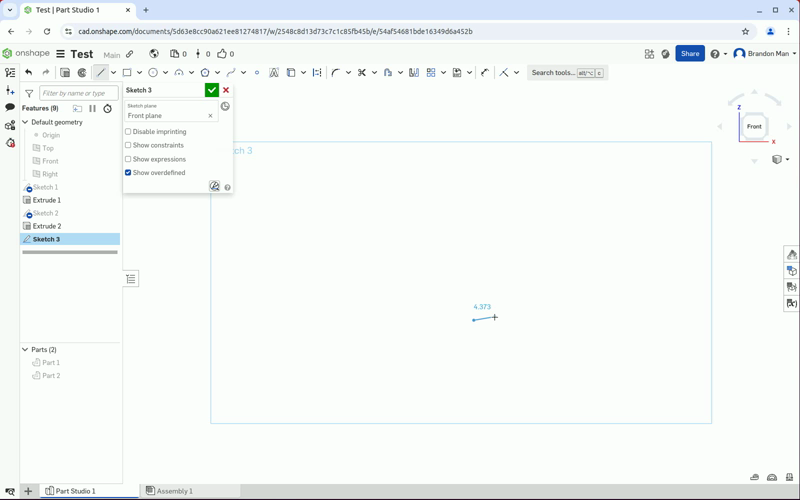
key(esc)
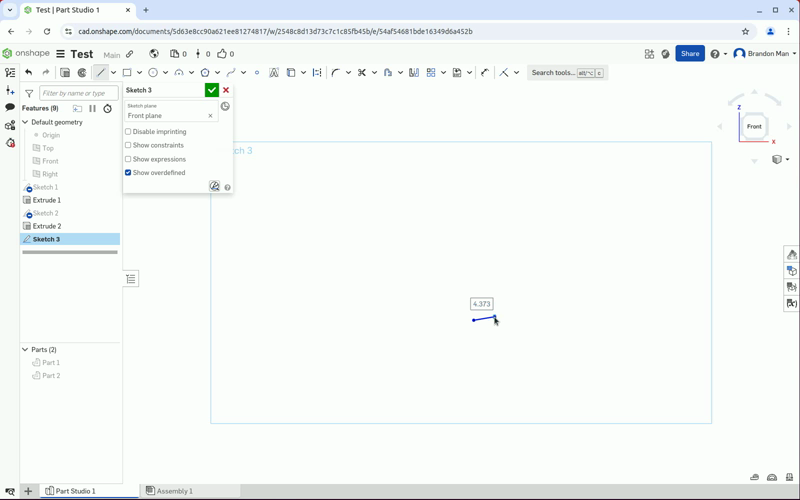
key(a)
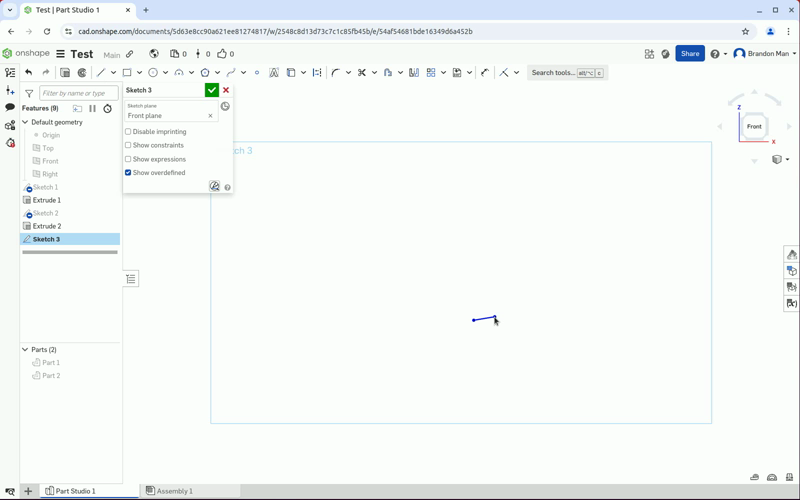
mouse_move(494, 316)
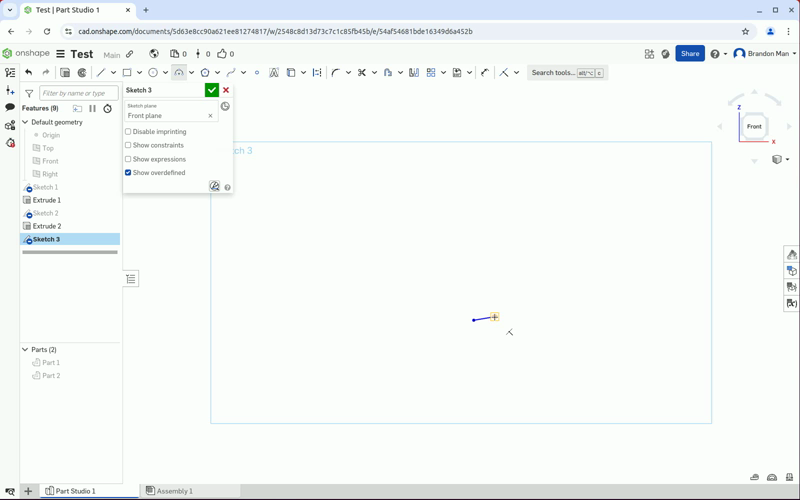
click(494, 316)
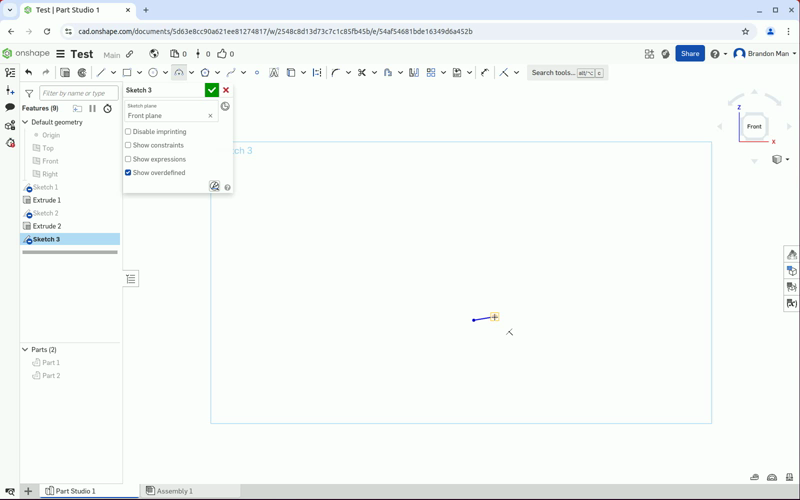
key_down(shift)
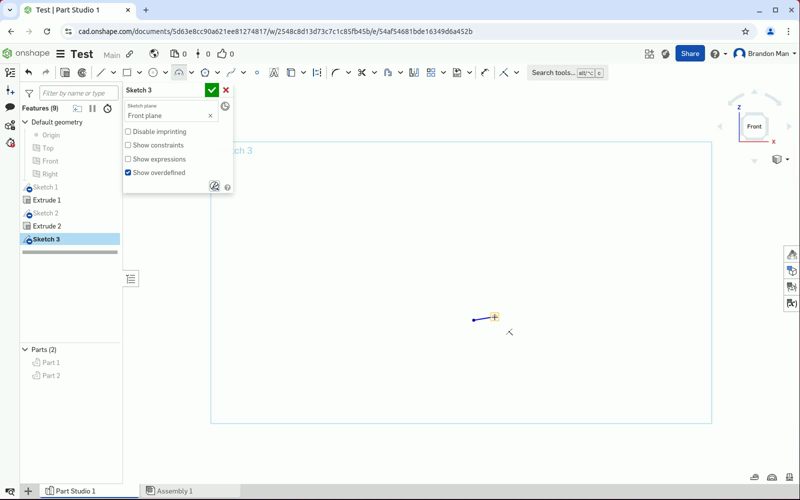
mouse_move(495, 250)
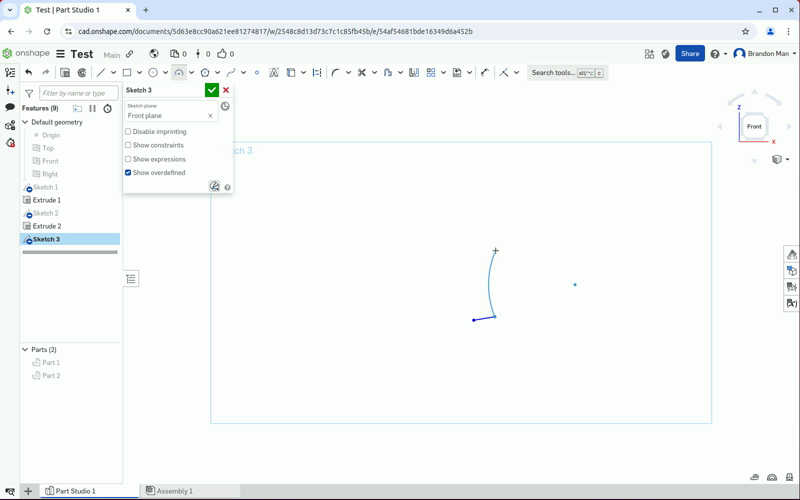
click(495, 250)
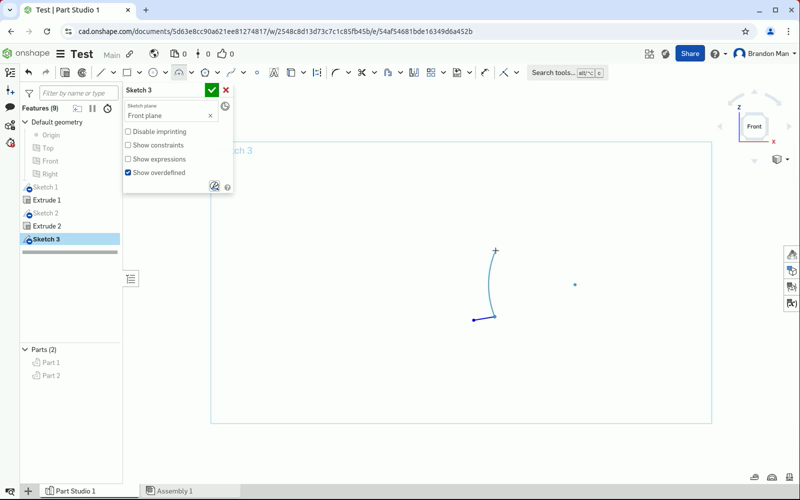
mouse_move(508, 283)
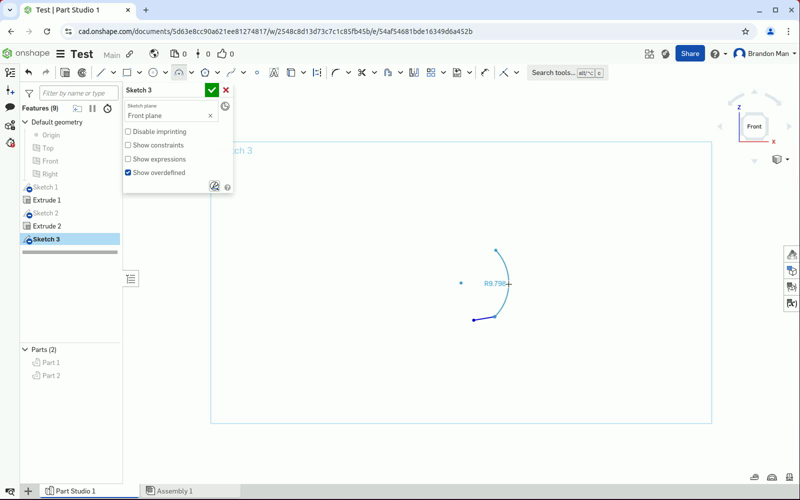
click(508, 283)
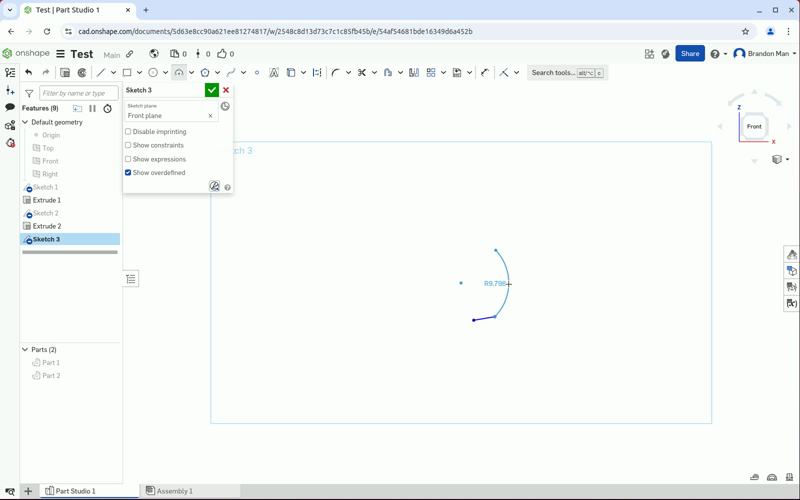
key_up(shift)
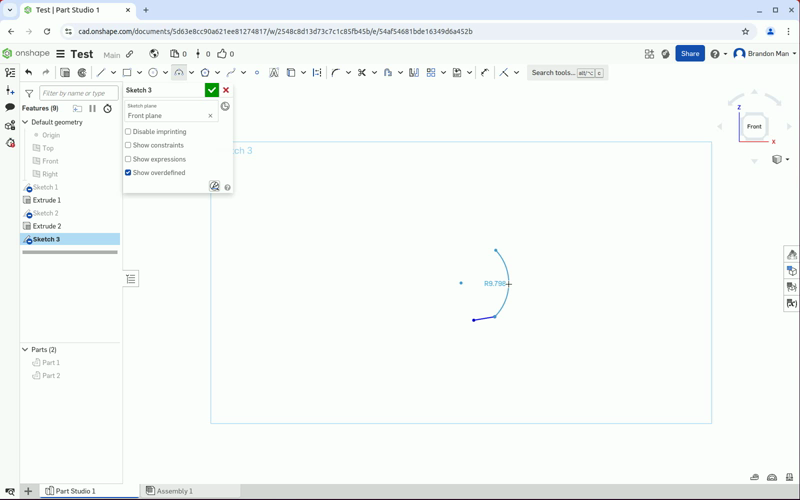
key(esc)
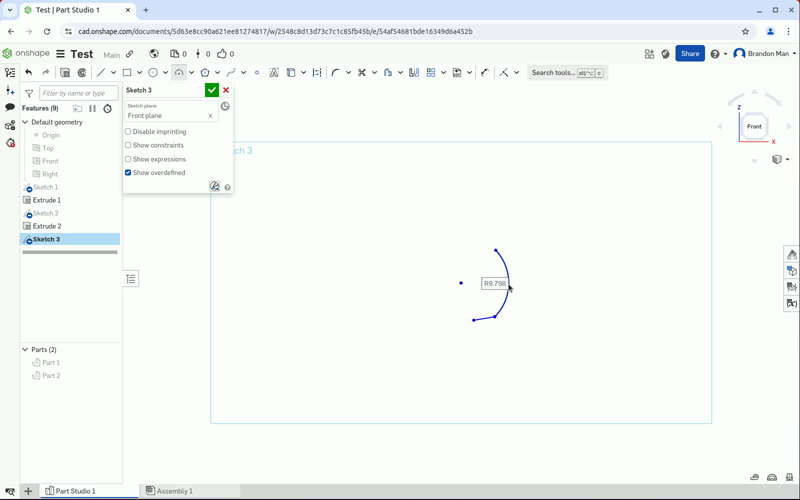
key(l)
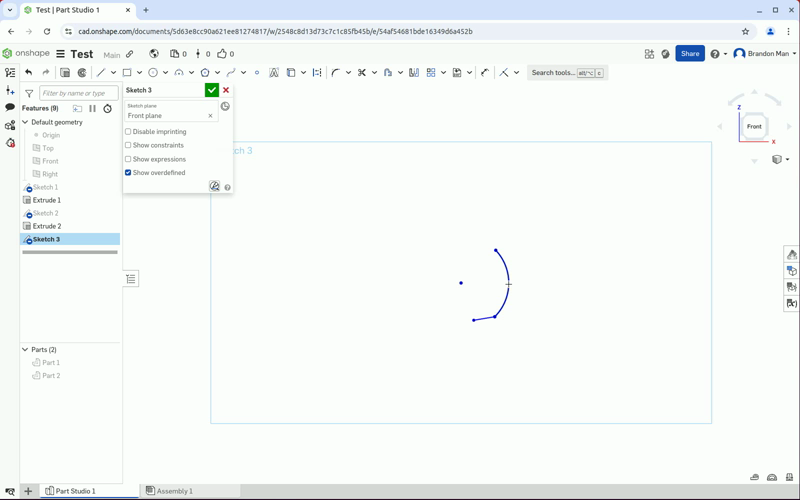
mouse_move(495, 250)
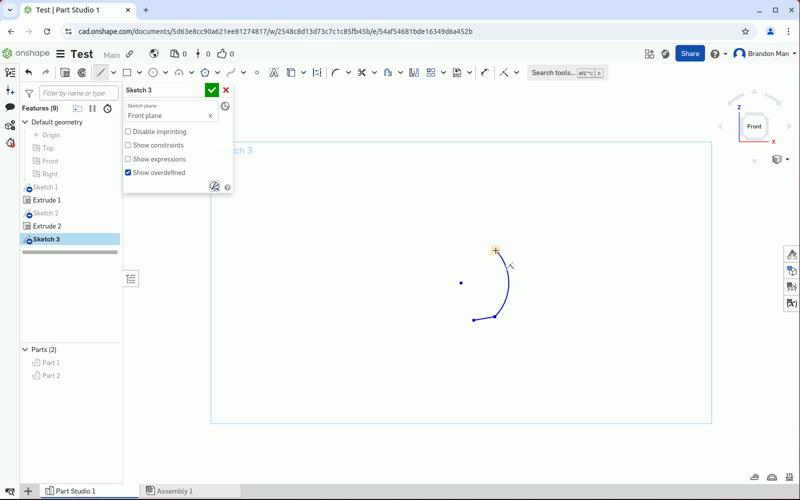
click(495, 250)
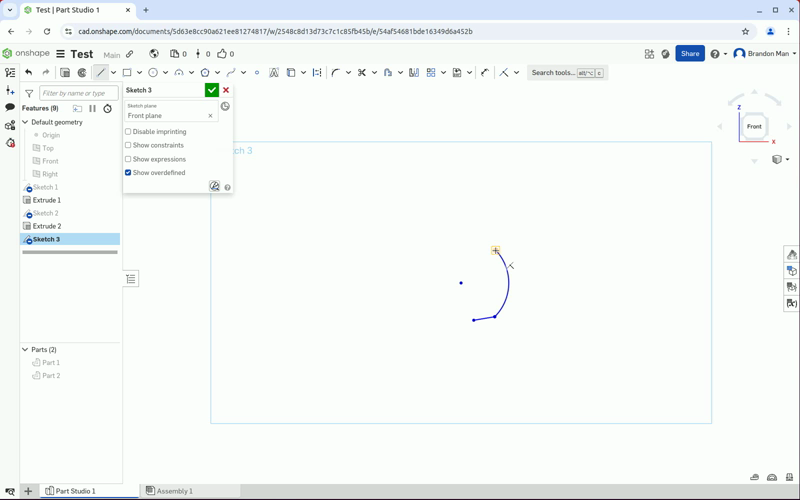
key_down(shift)
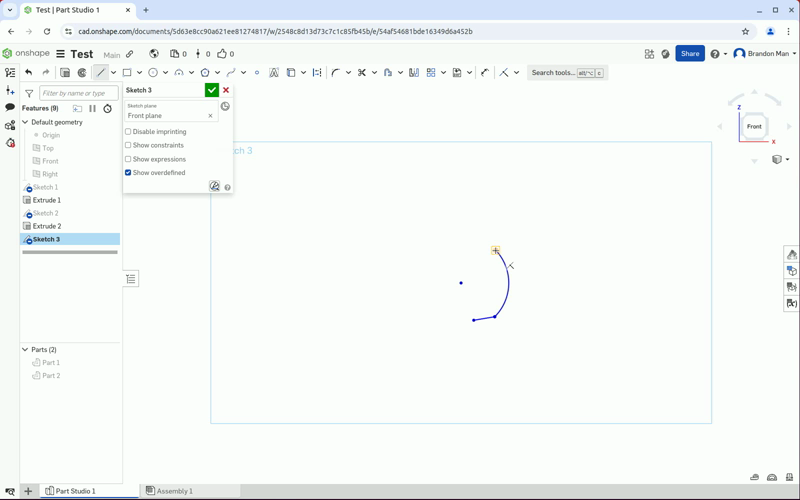
mouse_move(525, 250)
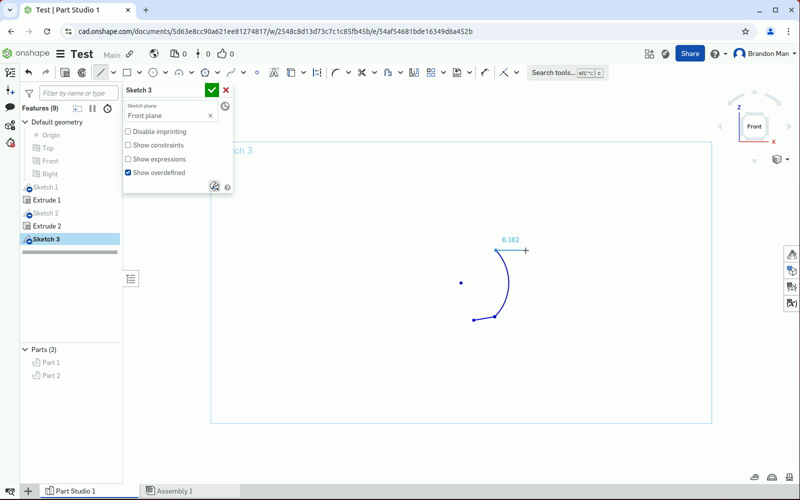
mouse_move(473, 246)
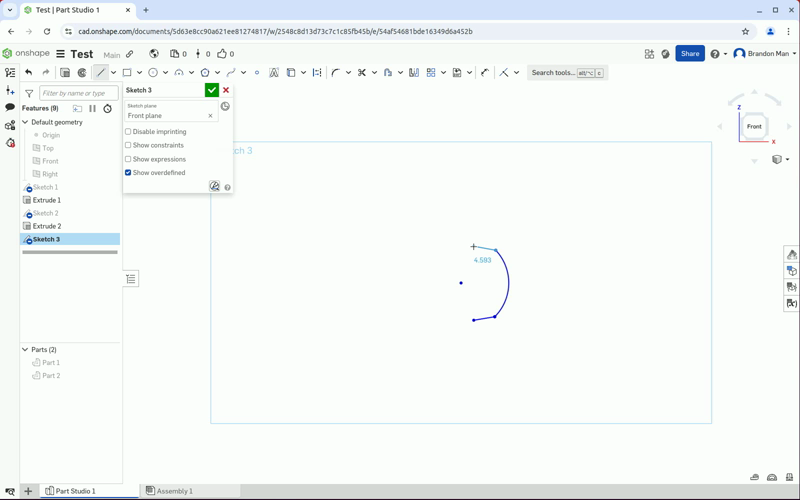
click(473, 246)
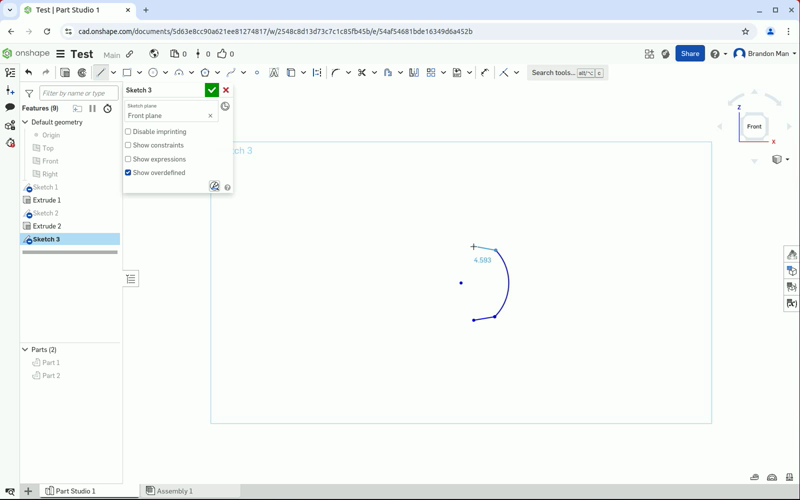
key_up(shift)
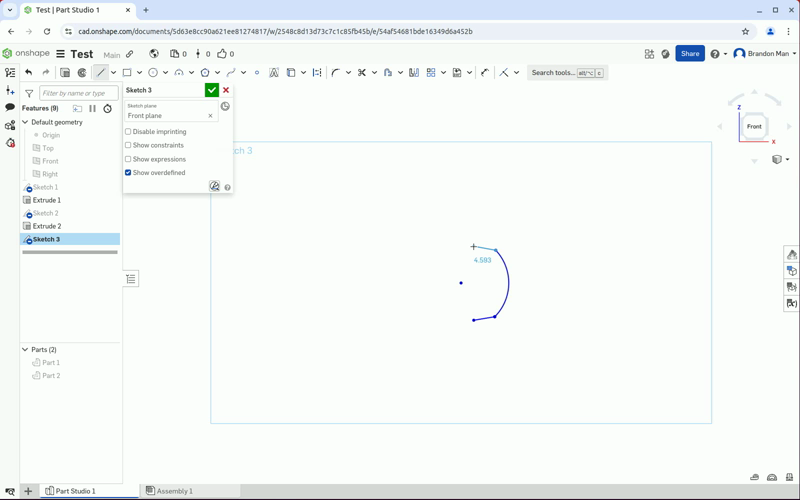
key(esc)
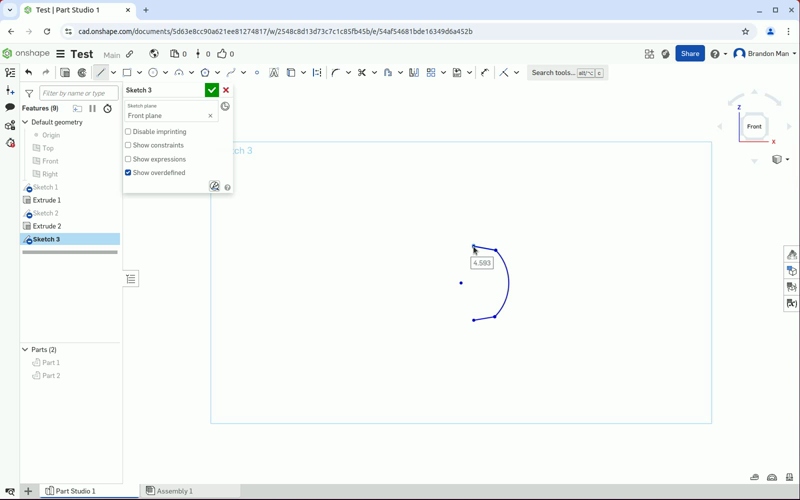
key(a)
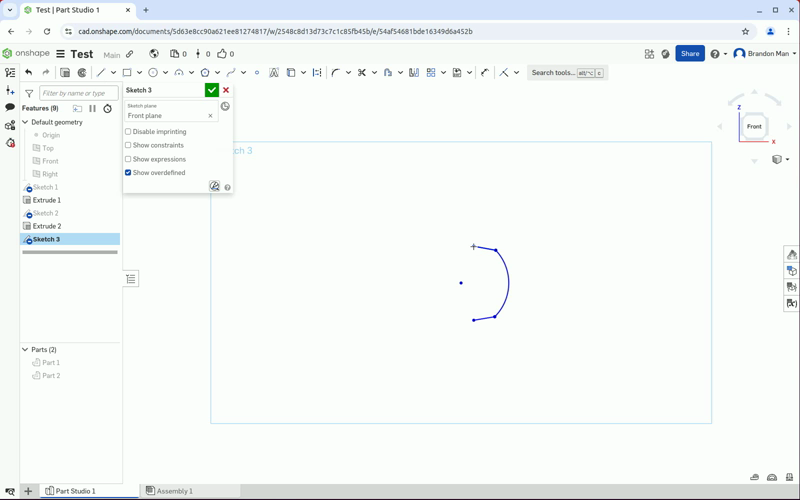
mouse_move(473, 246)
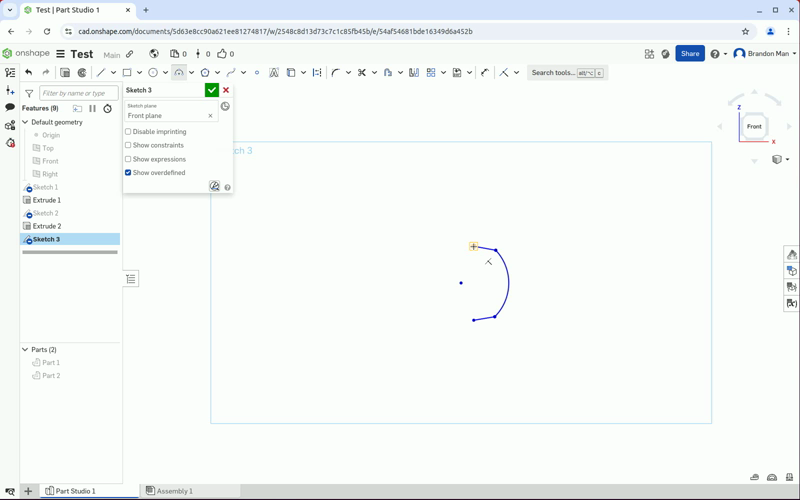
click(473, 246)
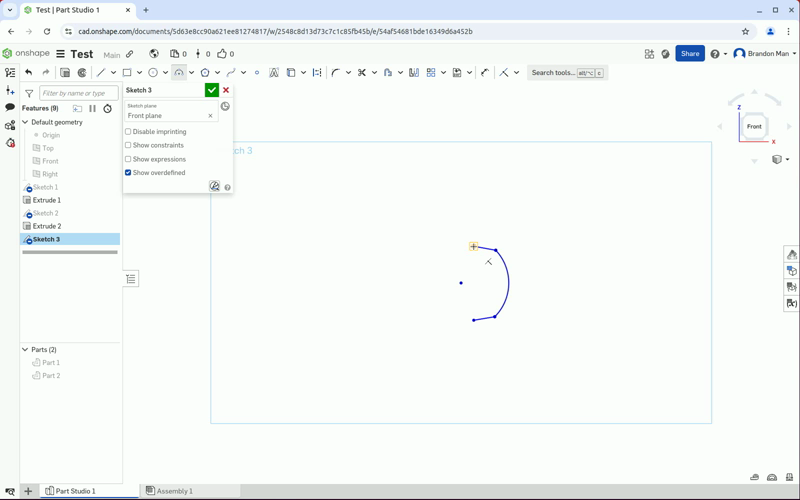
mouse_move(473, 320)
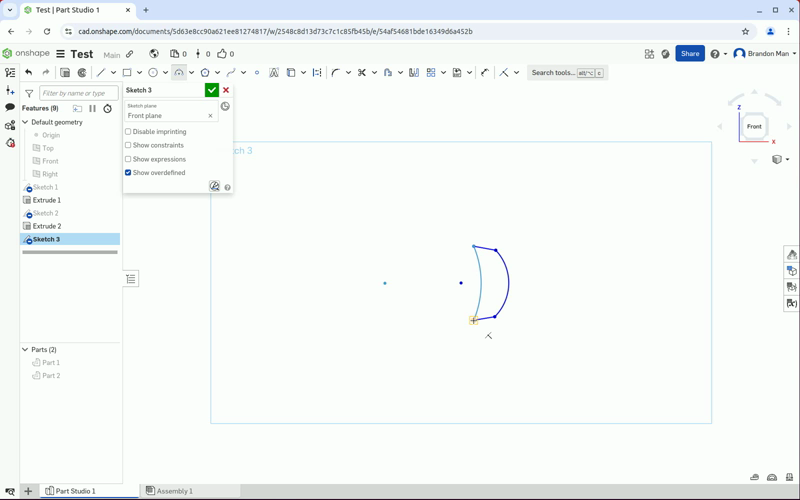
click(473, 320)
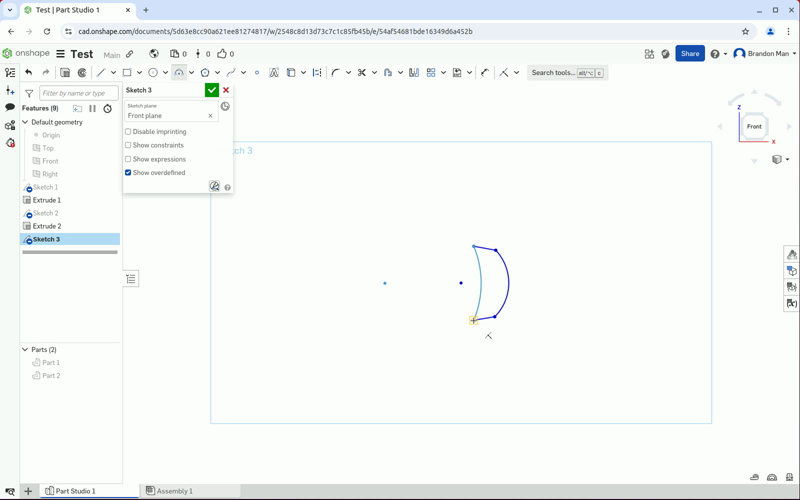
key_down(shift)
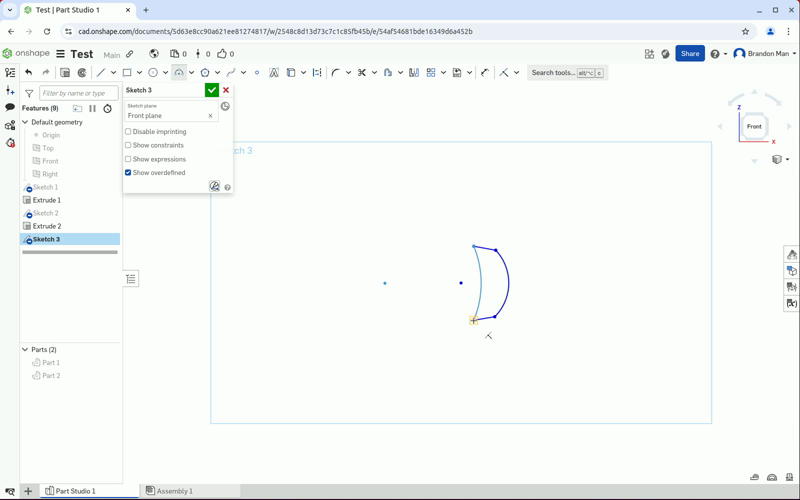
mouse_move(499, 283)
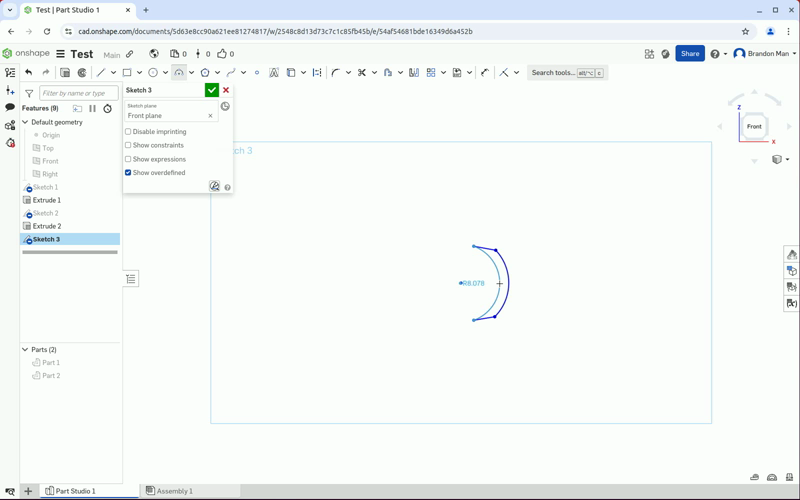
click(499, 283)
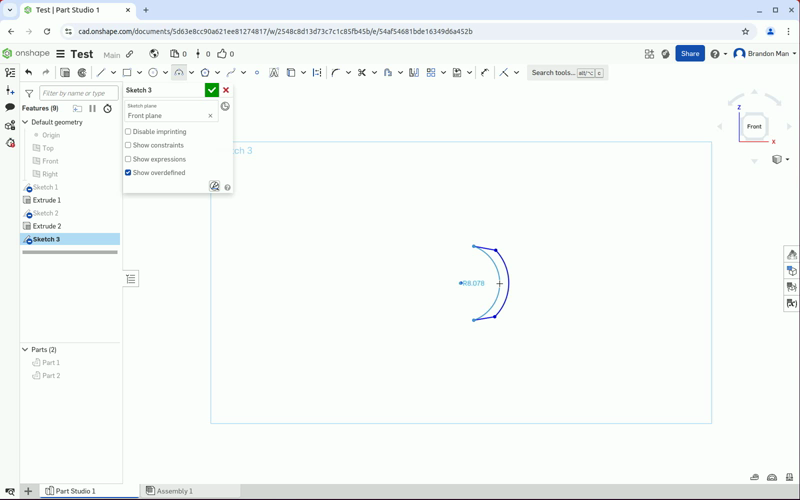
key_up(shift)
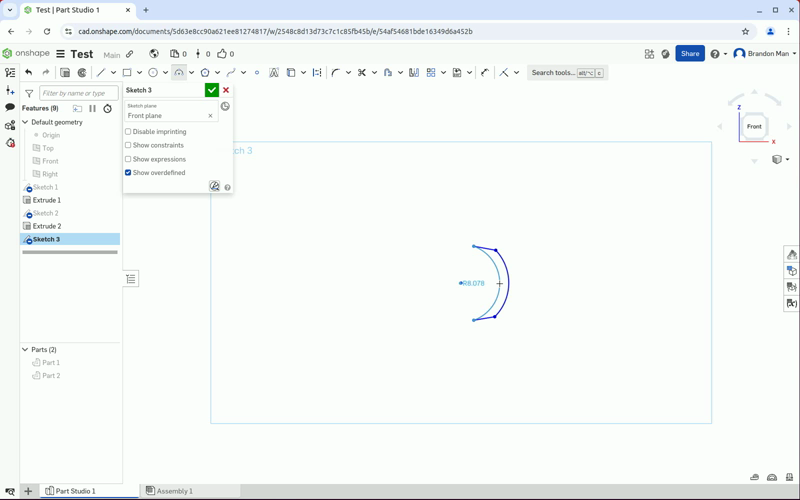
key(esc)
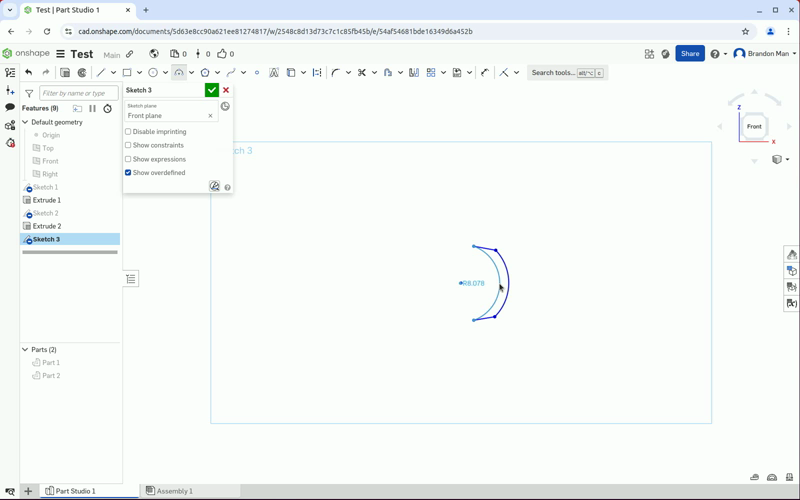
mouse_move(496, 303)
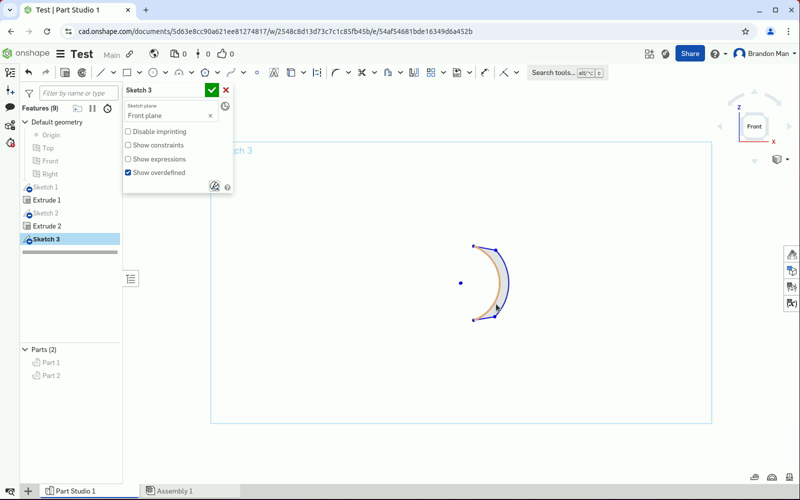
scroll(6)
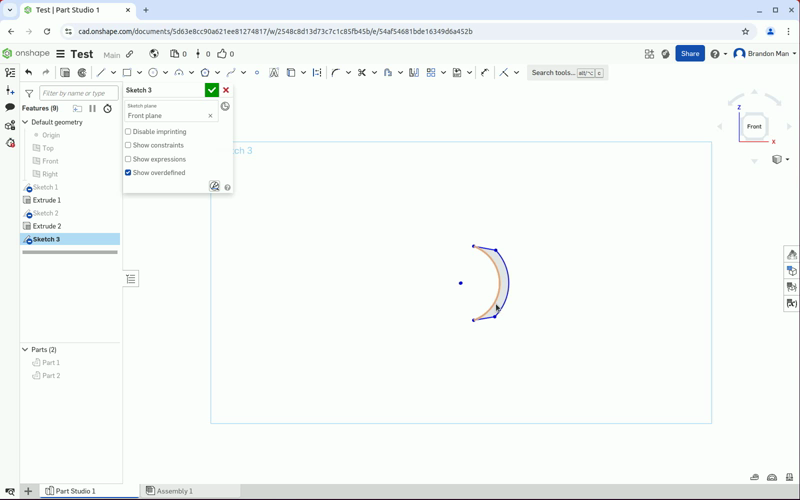
scroll(6)
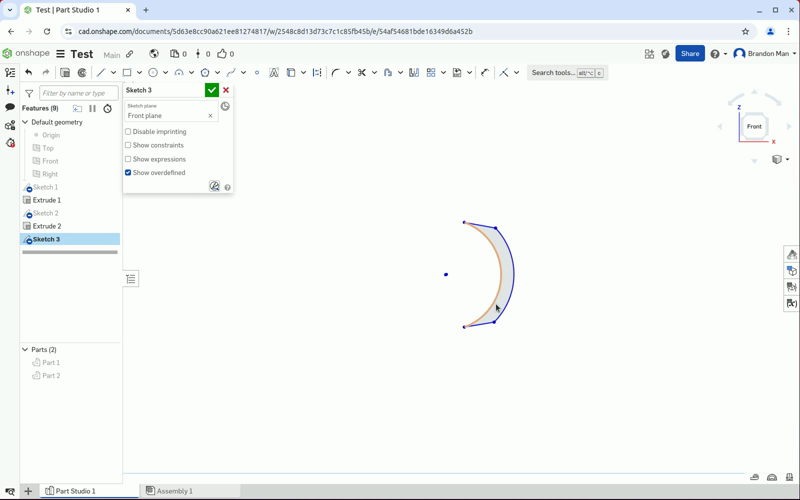
scroll(6)
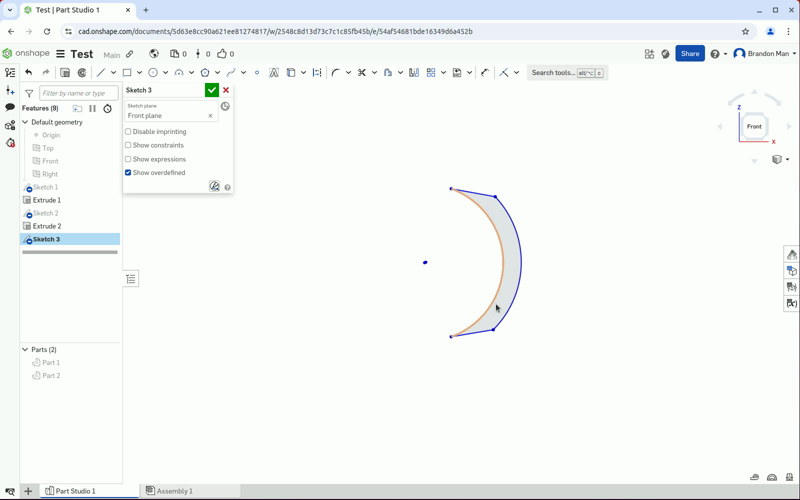
scroll(6)
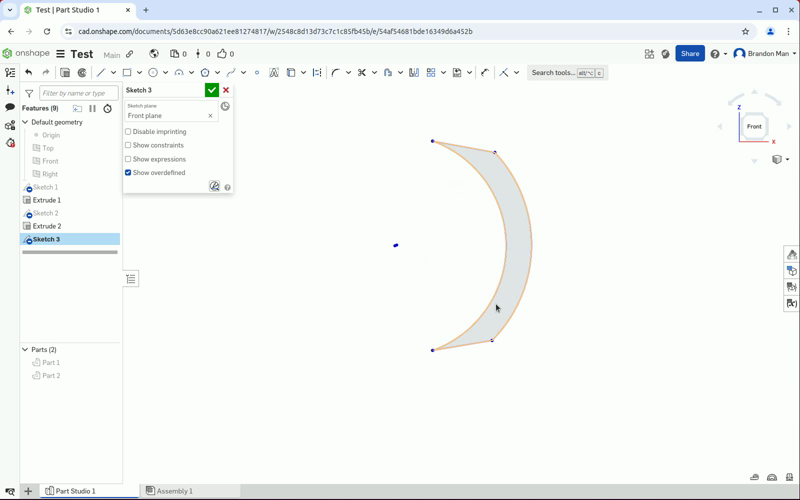
scroll(6)
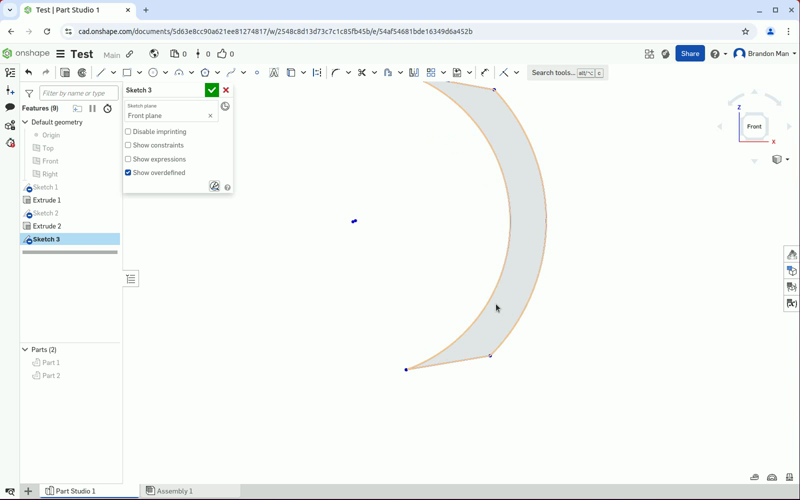
scroll(6)
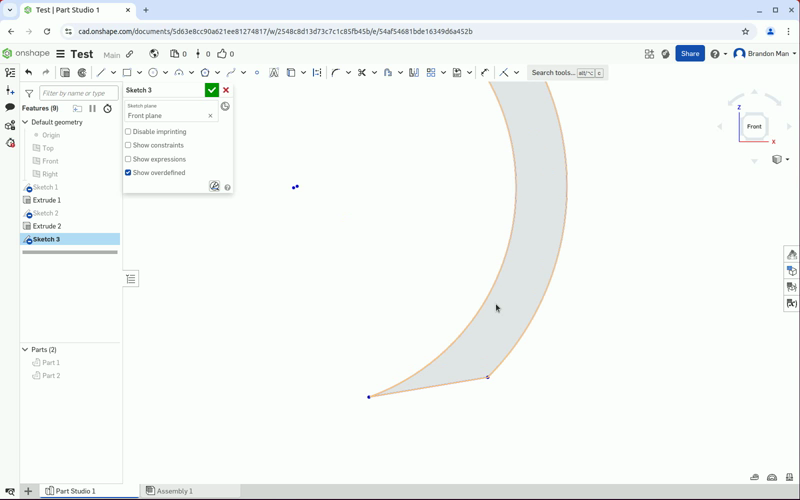
scroll(6)
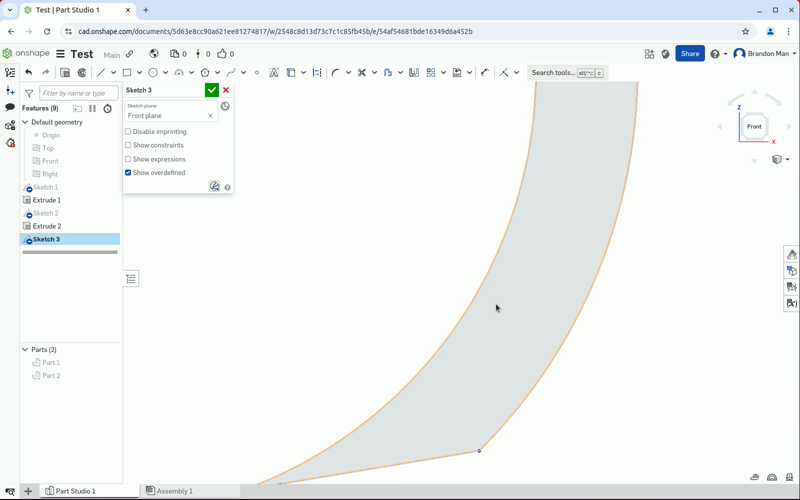
click(496, 303)
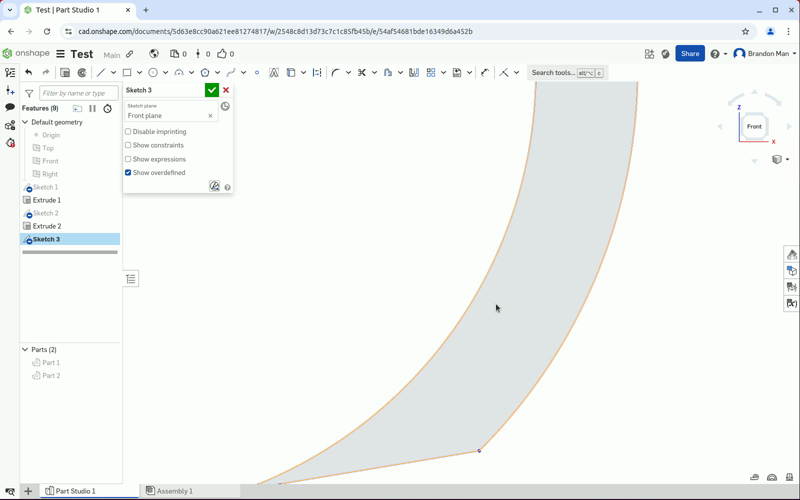
scroll(-6)
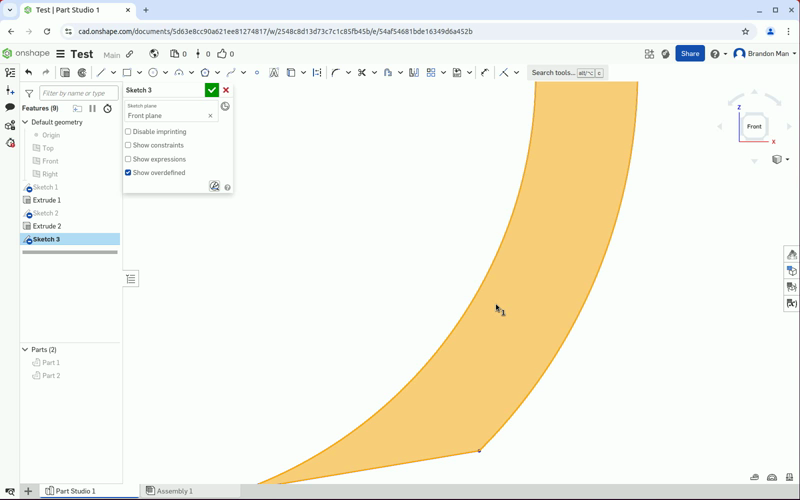
scroll(-6)
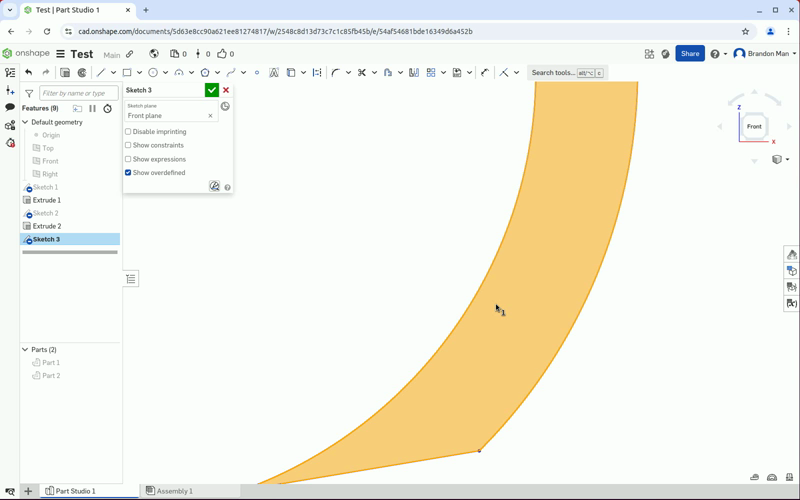
scroll(-6)
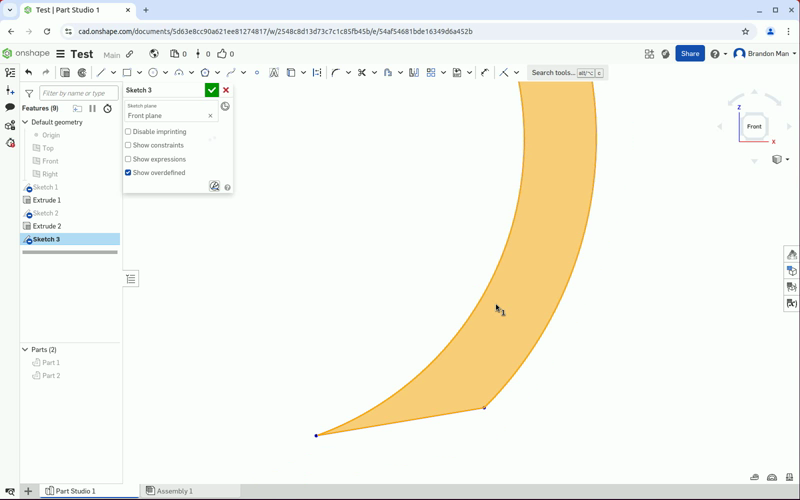
scroll(-6)
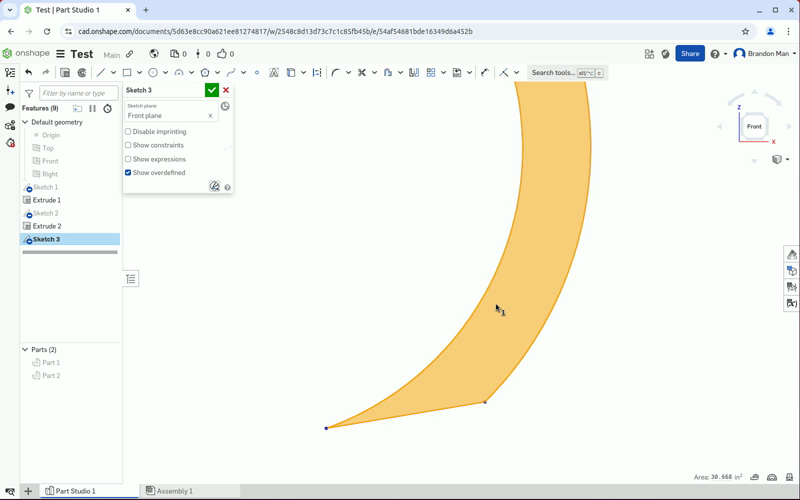
scroll(-6)
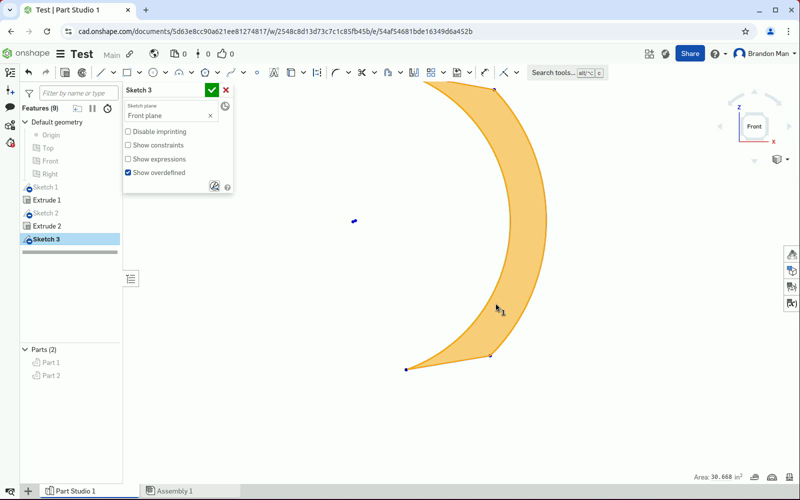
scroll(-6)
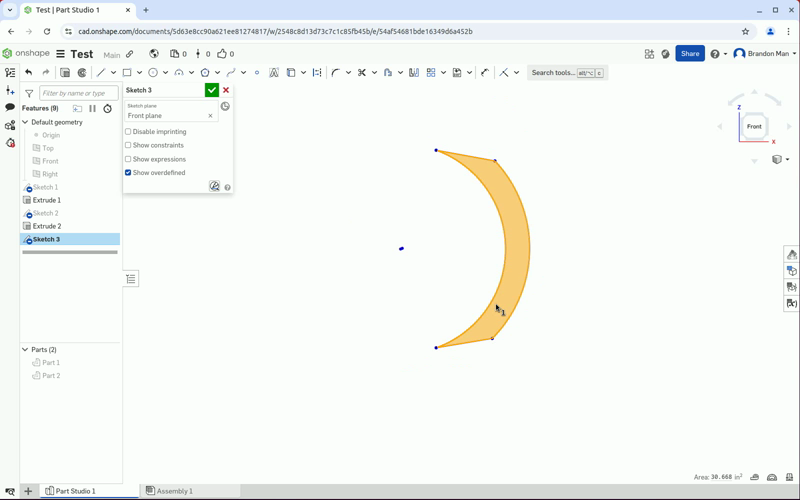
scroll(-6)
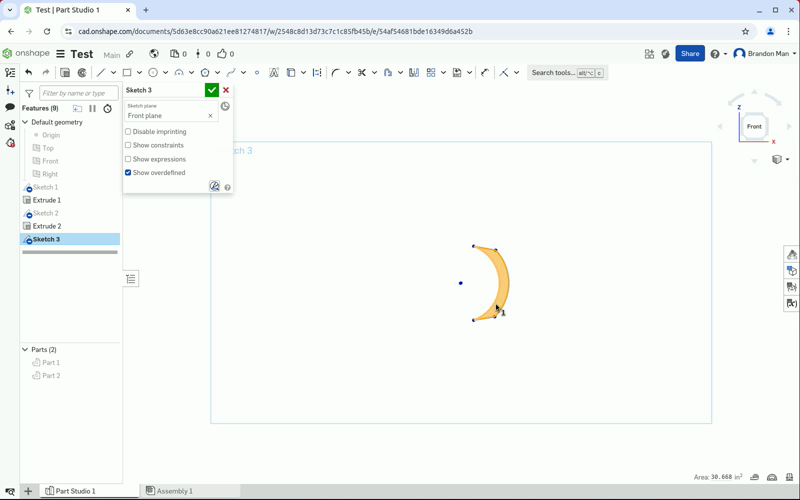
mouse_move(73, 352)
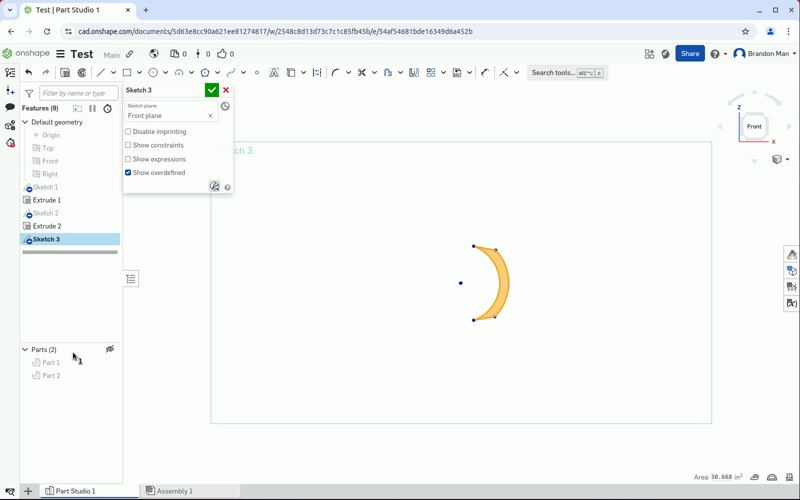
key(shift+y)
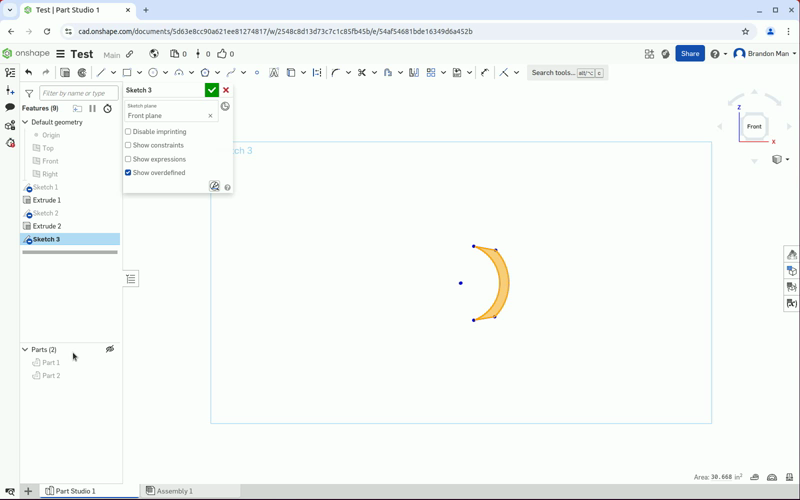
key(shift+e)
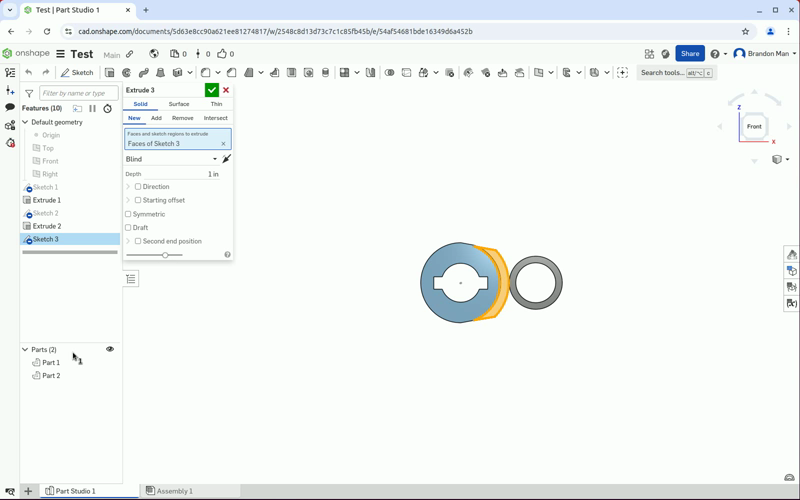
mouse_move(143, 106)
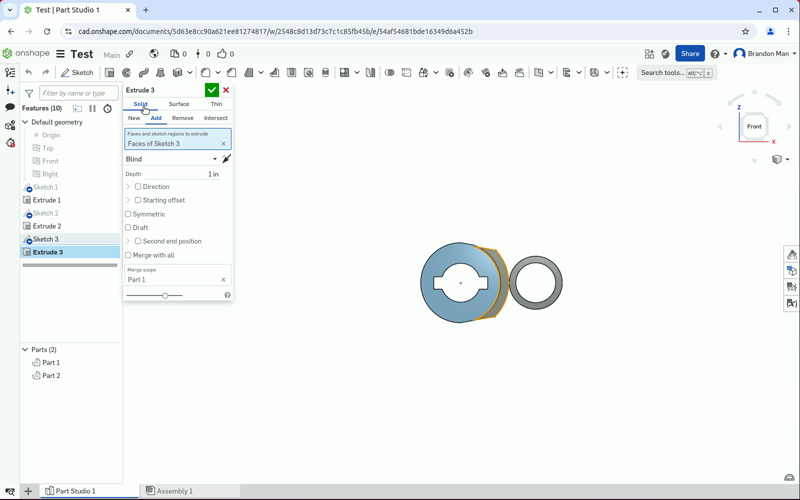
click(143, 106)
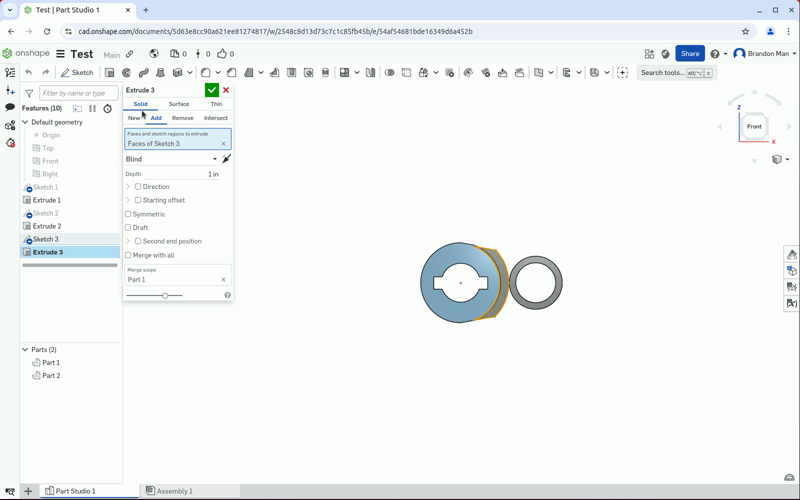
mouse_move(137, 120)
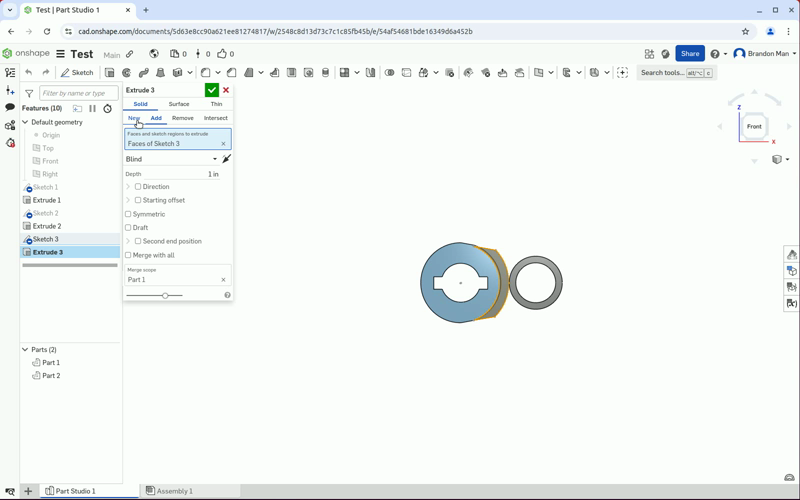
click(137, 120)
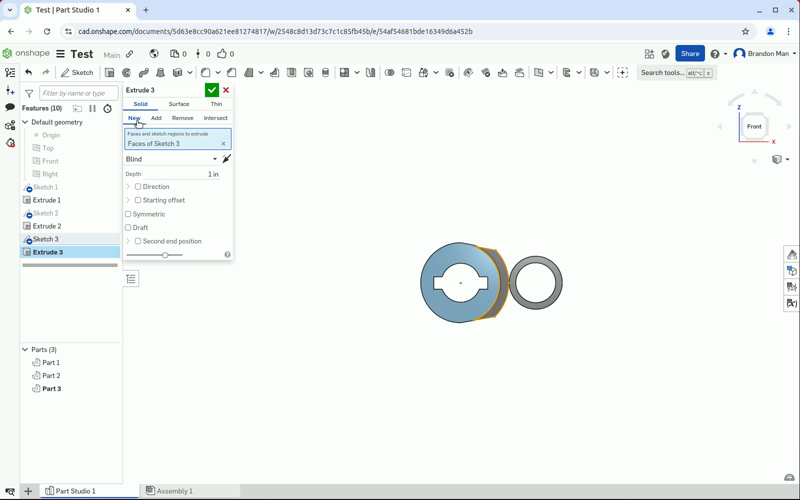
key(tab, 4)
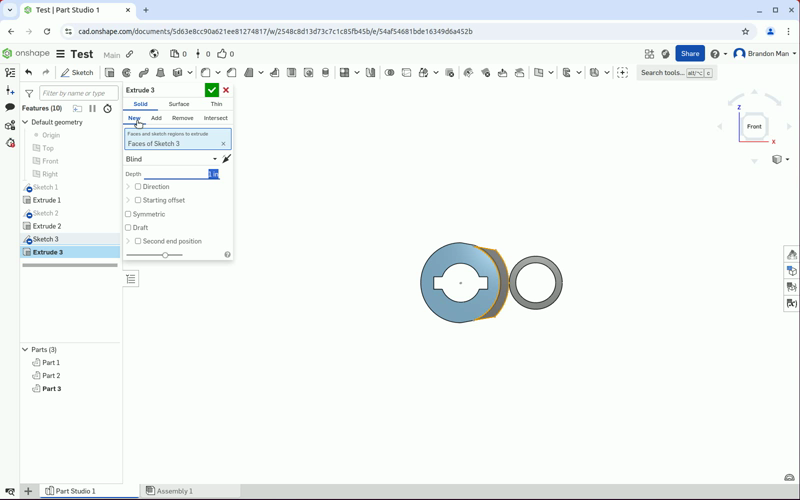
text(7.221)
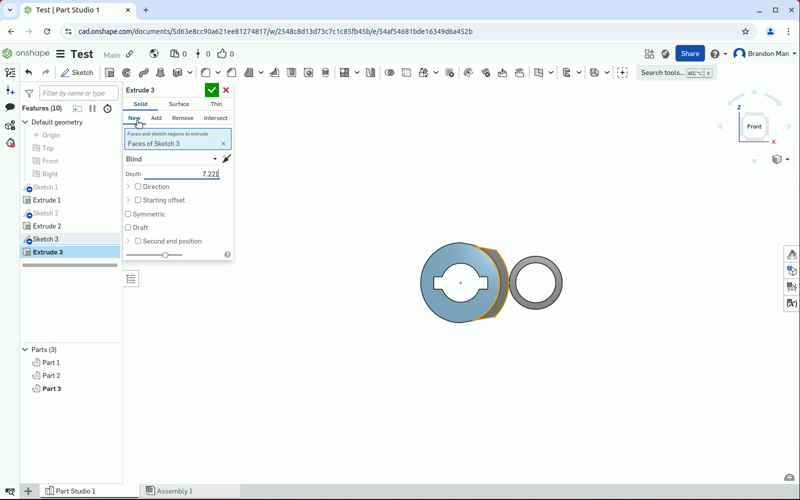
key(enter)
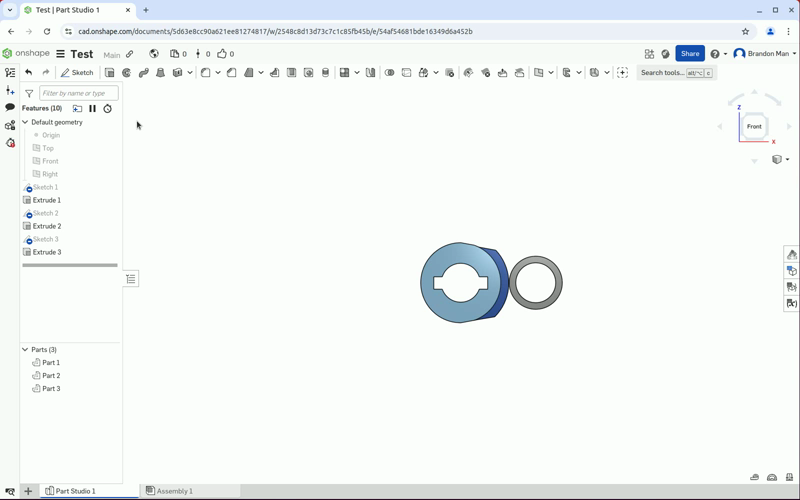
key(shift+h)
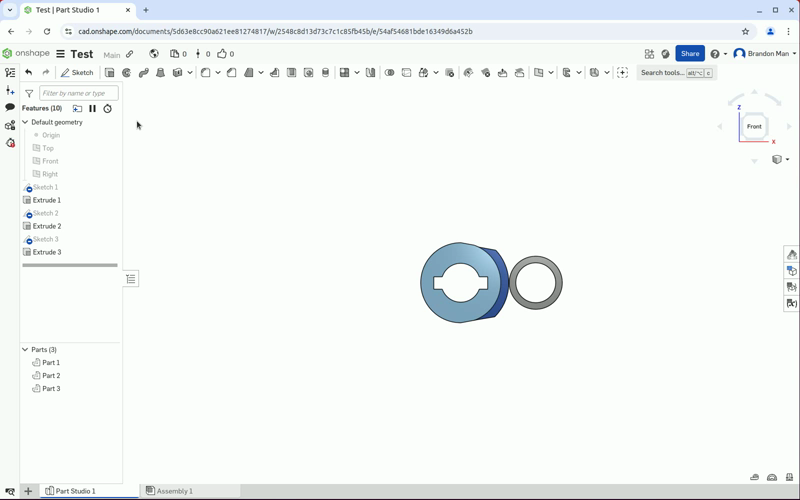
key(shift+h)
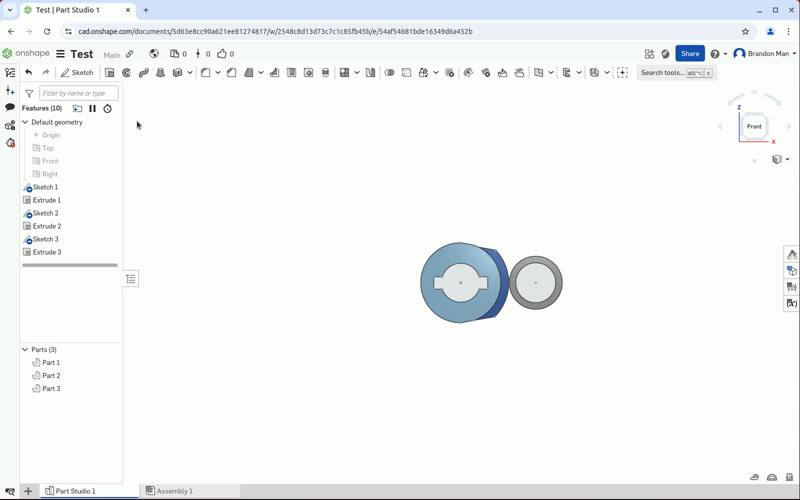
key(shift+7)
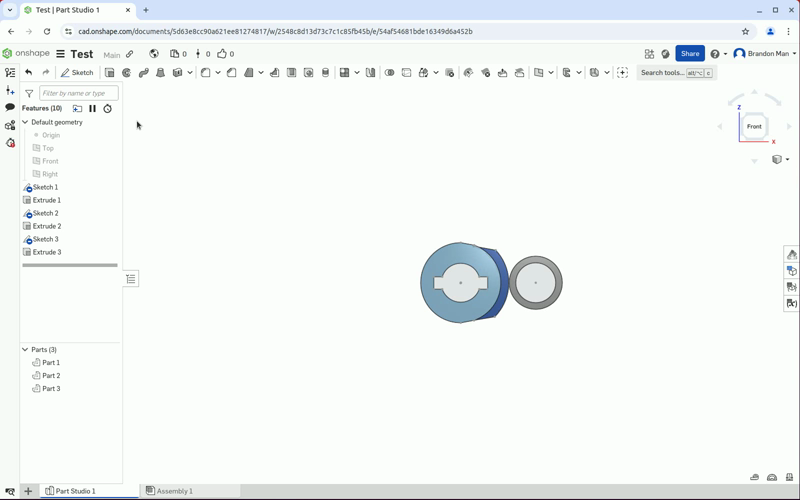
key(left, 2)
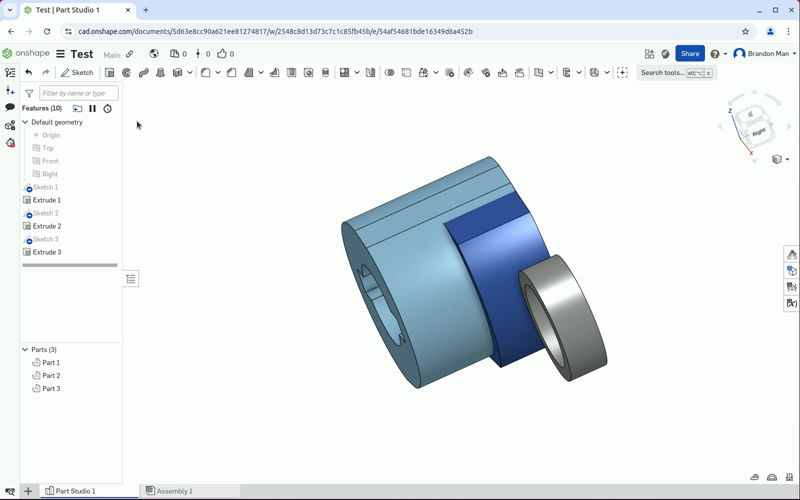
key(down, 2)
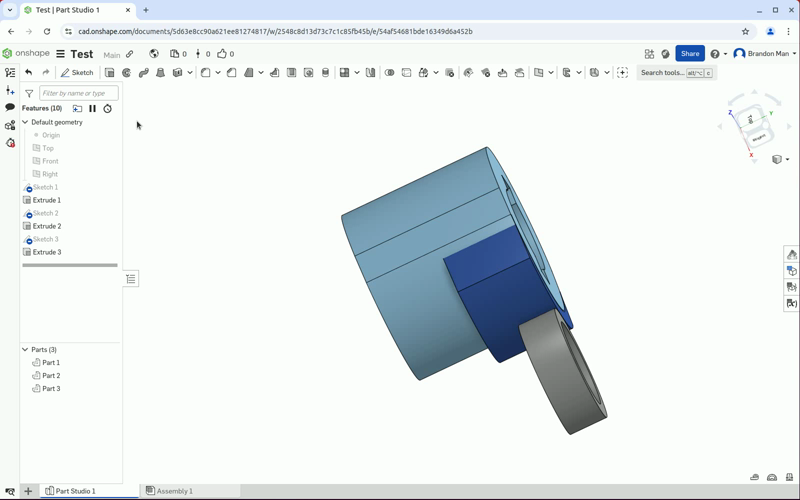
key(up, 2)
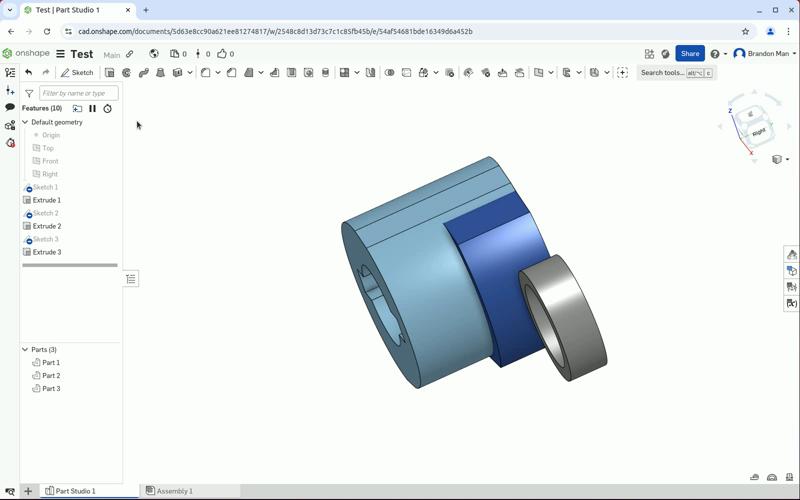
key(right, 2)
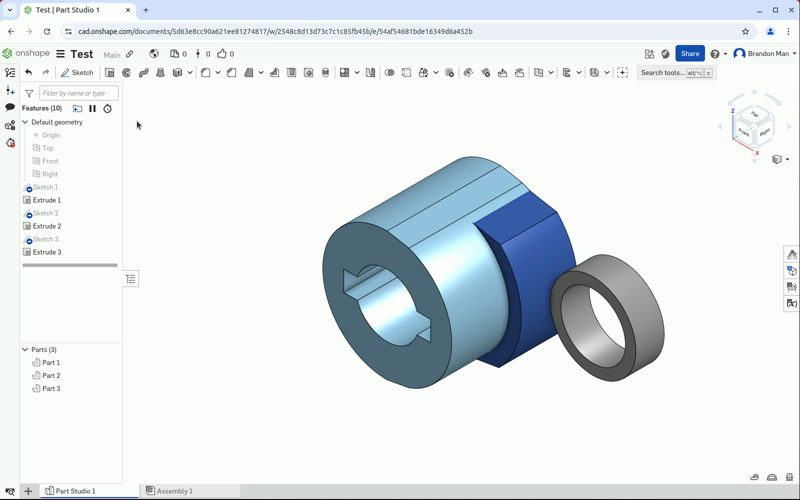
mouse_move(73, 189)
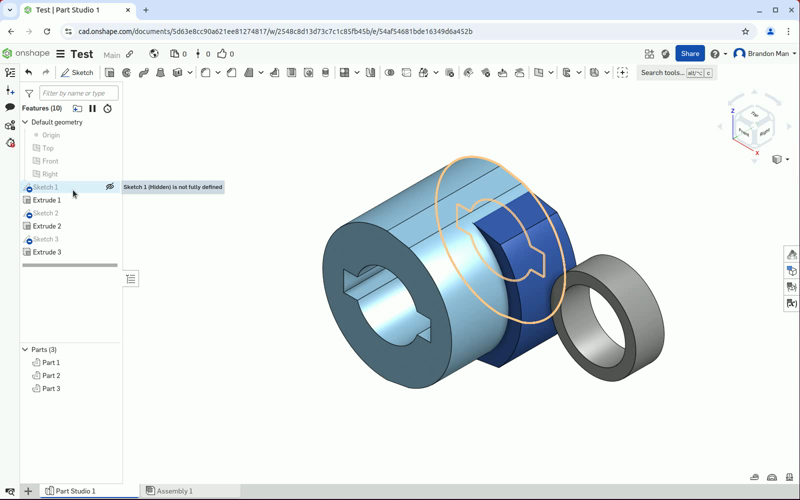
click(73, 189)